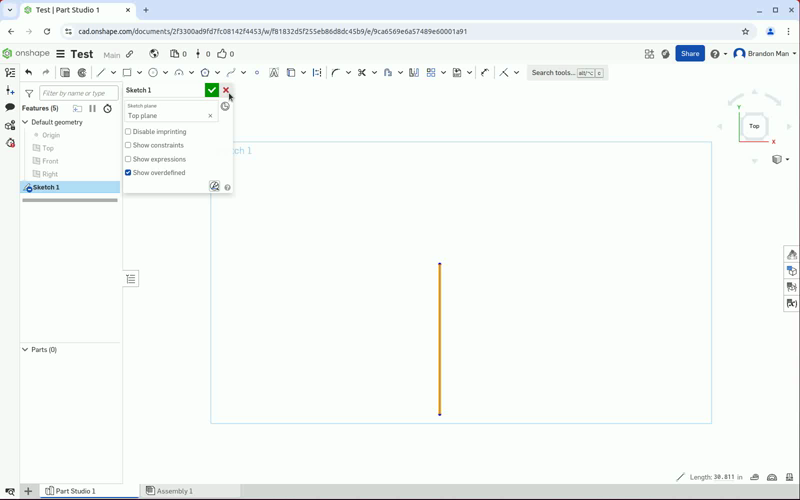
key(shift+h)
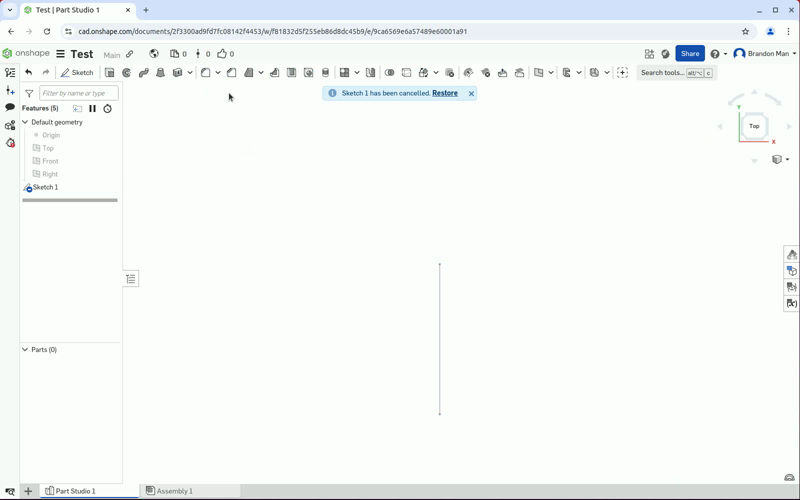
key(shift+s)
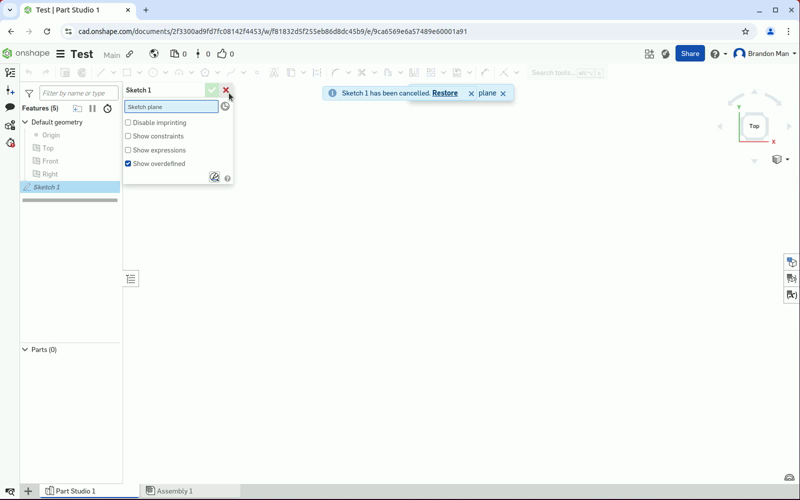
mouse_move(73, 150)
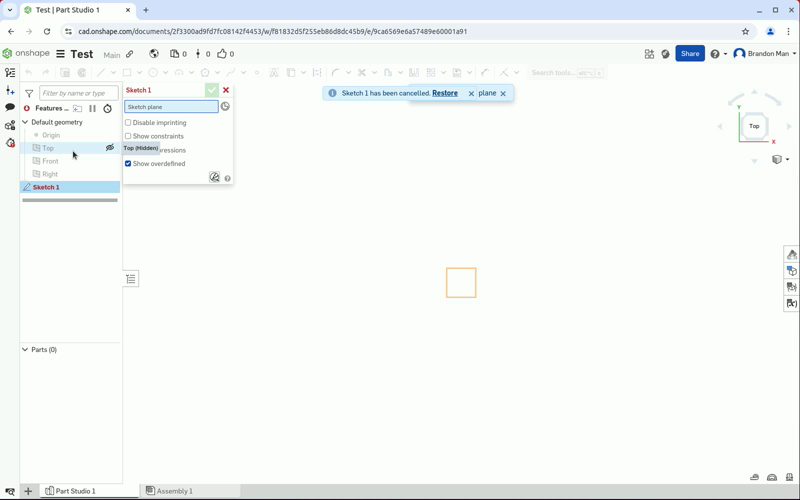
click(73, 150)
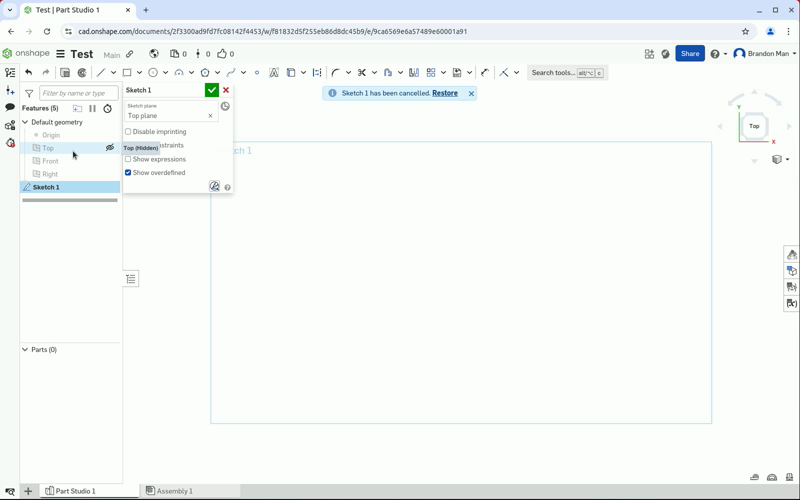
mouse_move(73, 352)
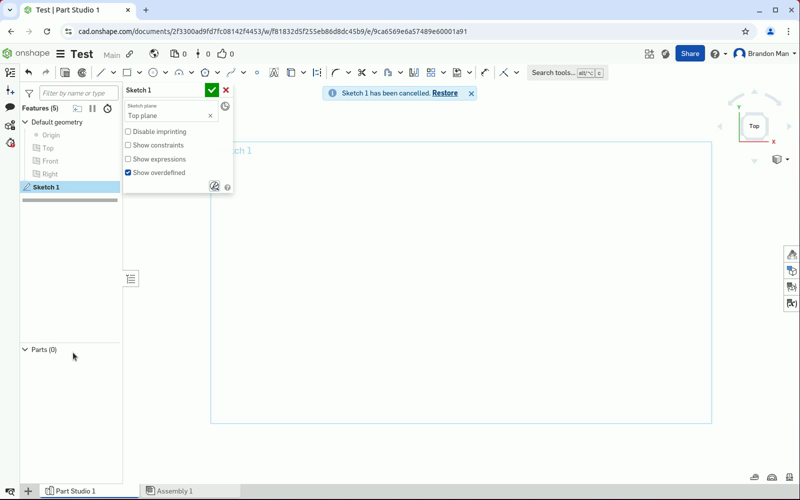
key(y)
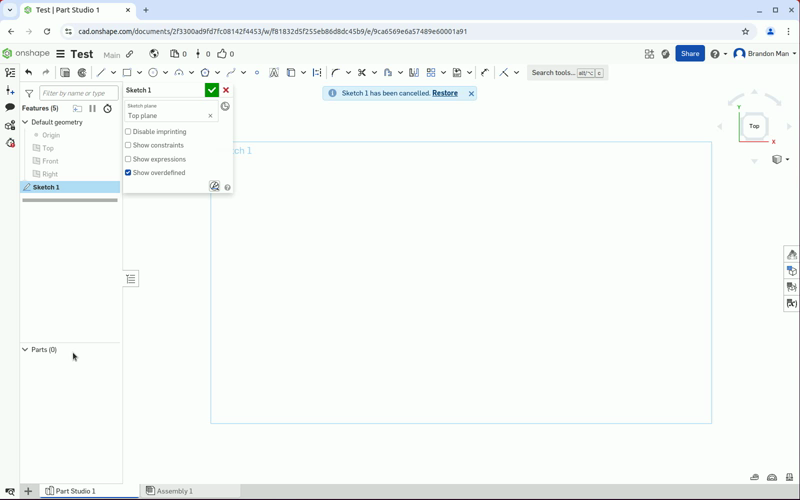
key(l)
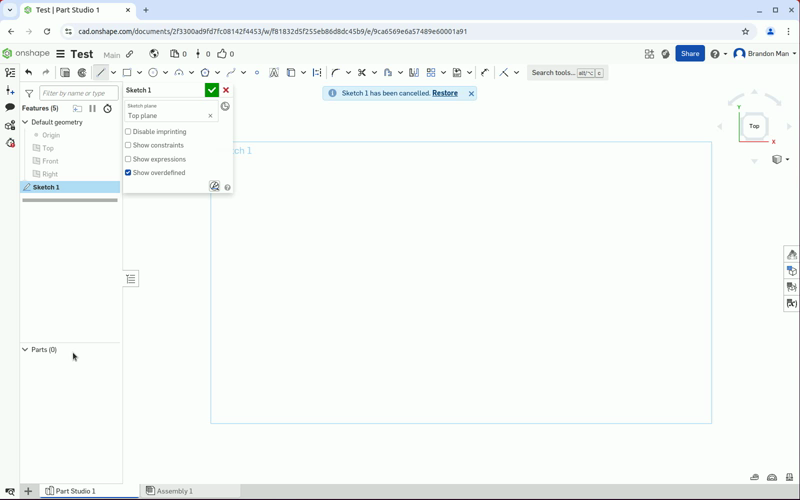
key_down(shift)
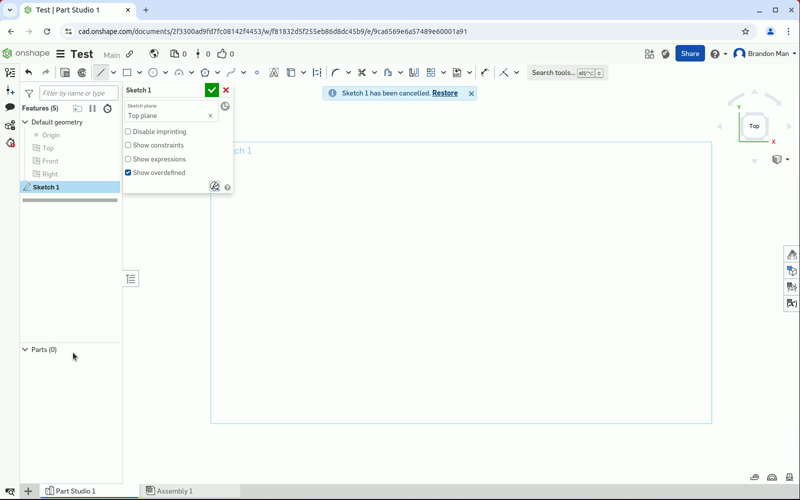
mouse_move(410, 395)
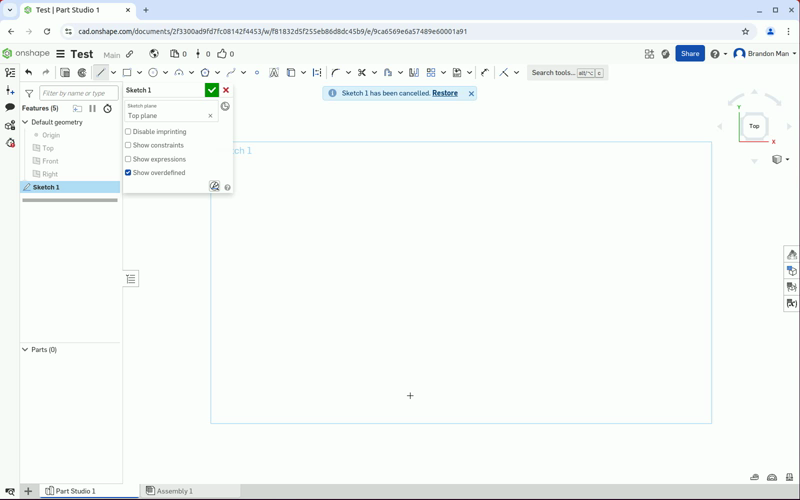
click(410, 395)
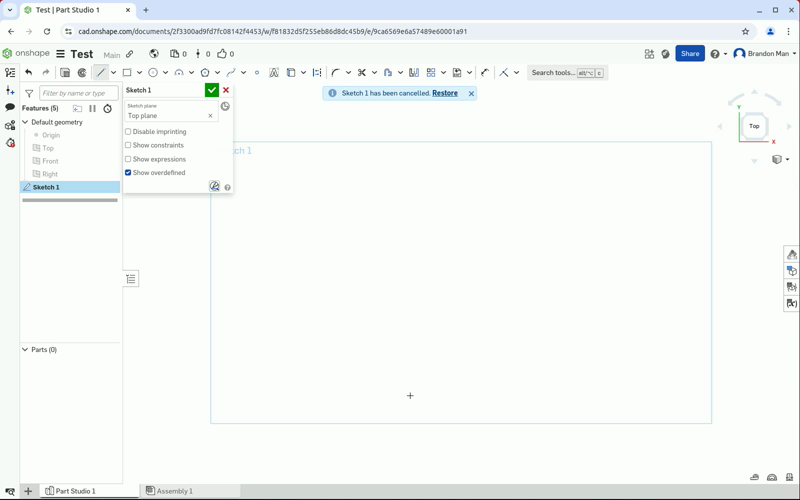
key_up(shift)
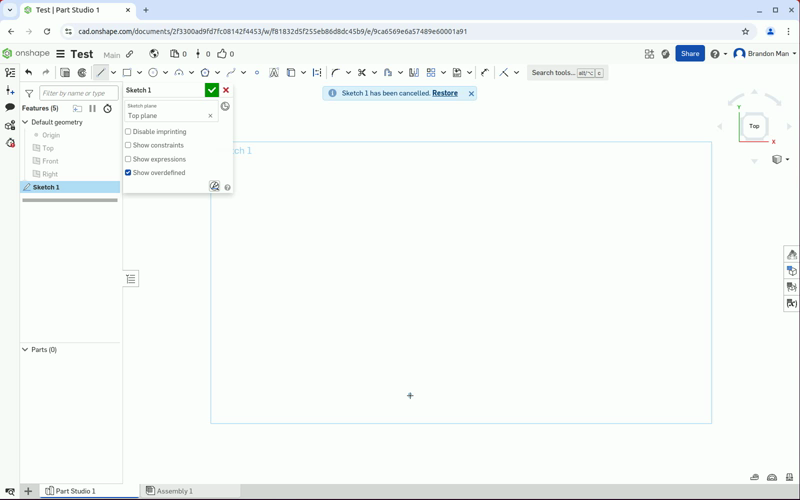
key_down(shift)
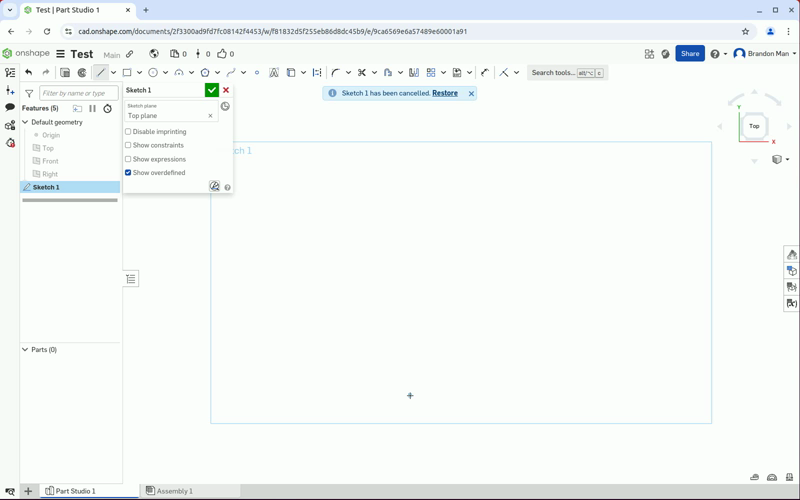
mouse_move(511, 395)
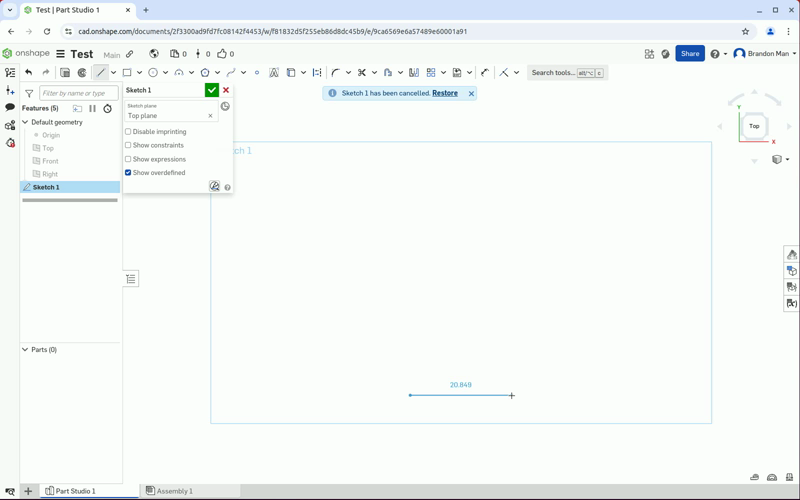
click(511, 395)
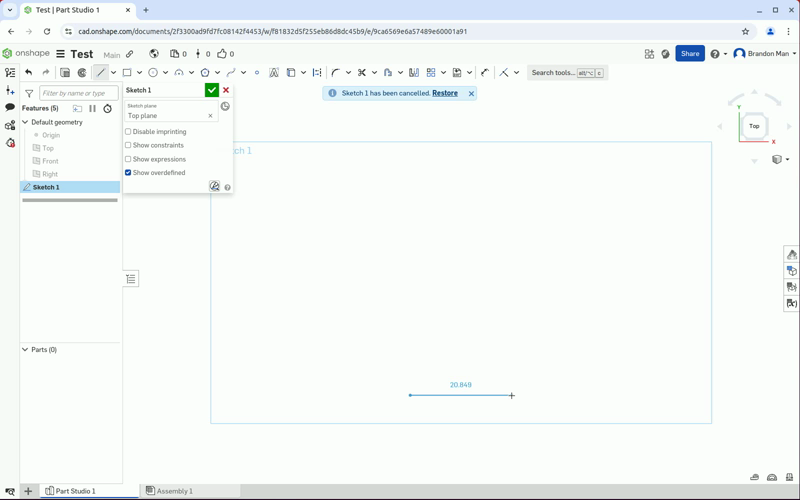
key_up(shift)
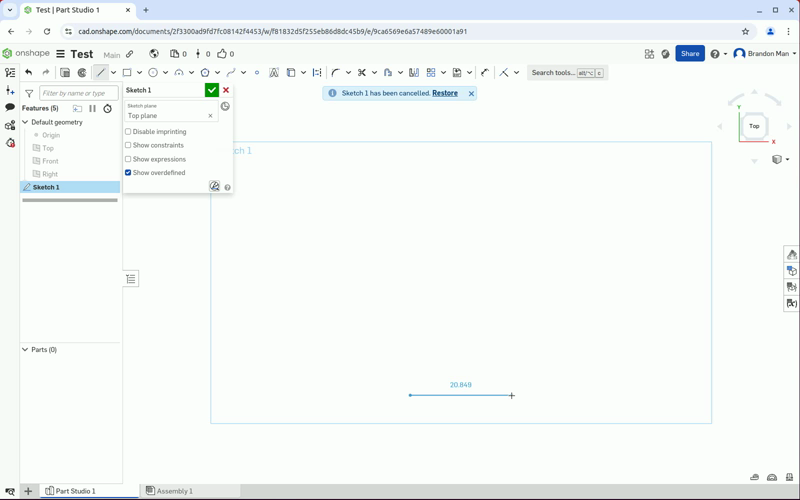
key_down(shift)
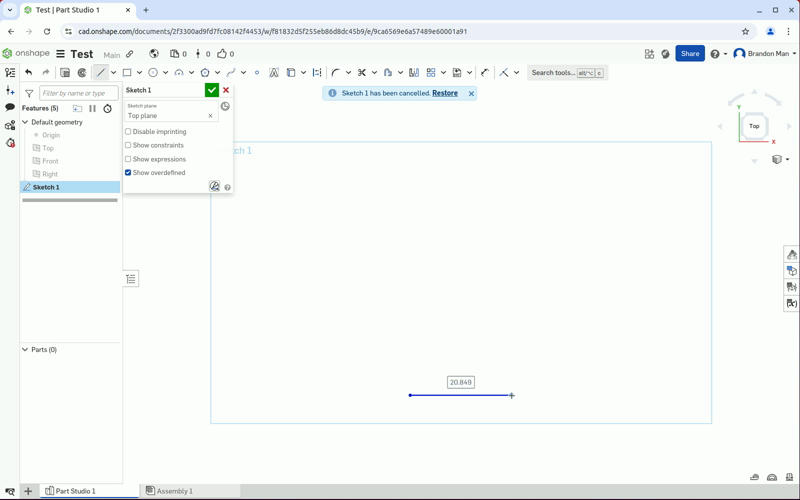
mouse_move(511, 171)
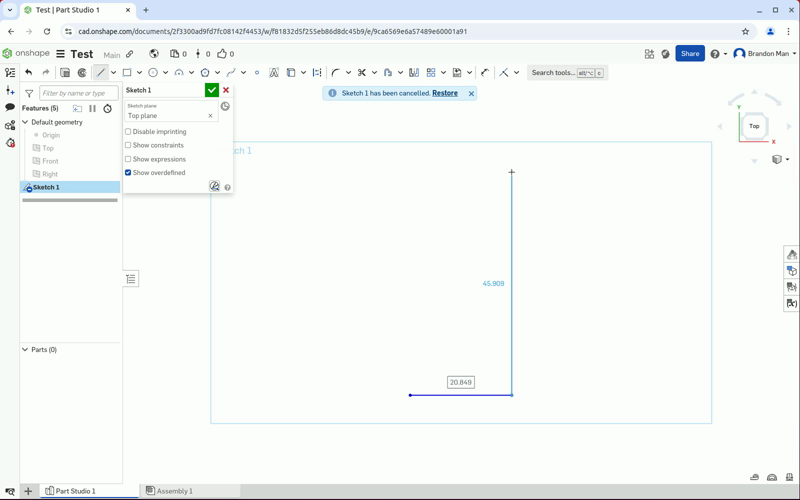
click(511, 171)
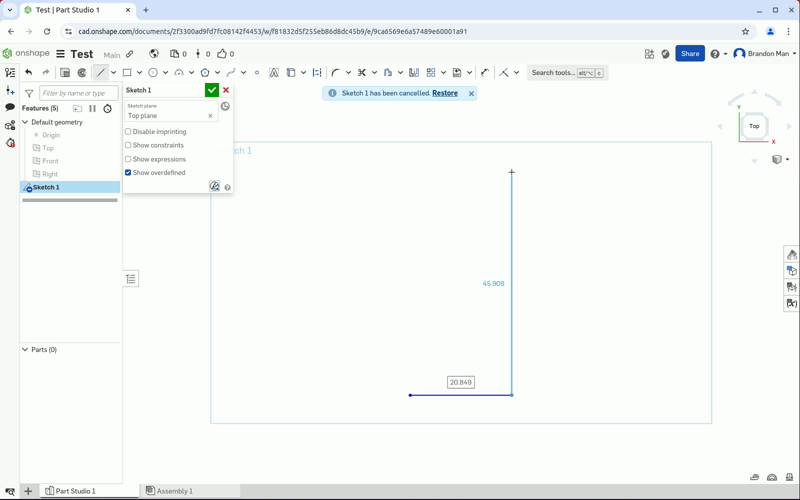
key_up(shift)
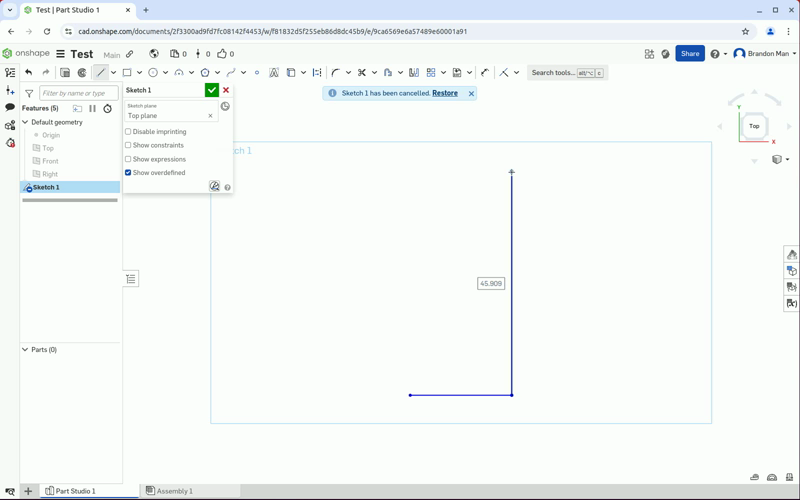
key_down(shift)
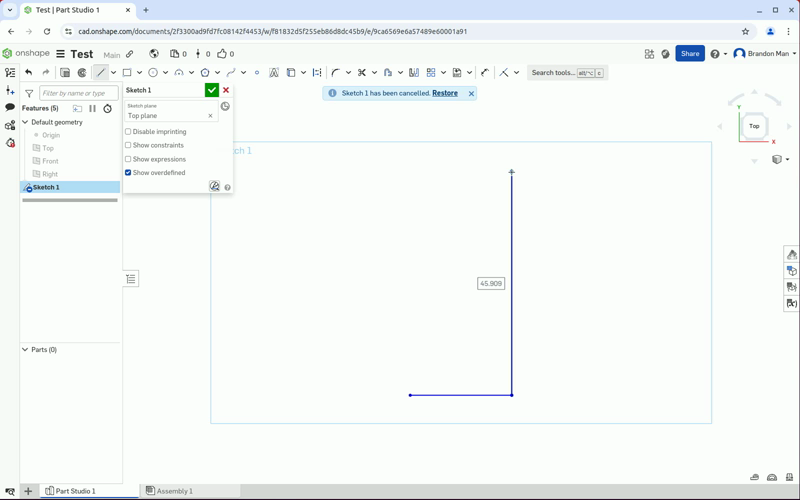
mouse_move(410, 171)
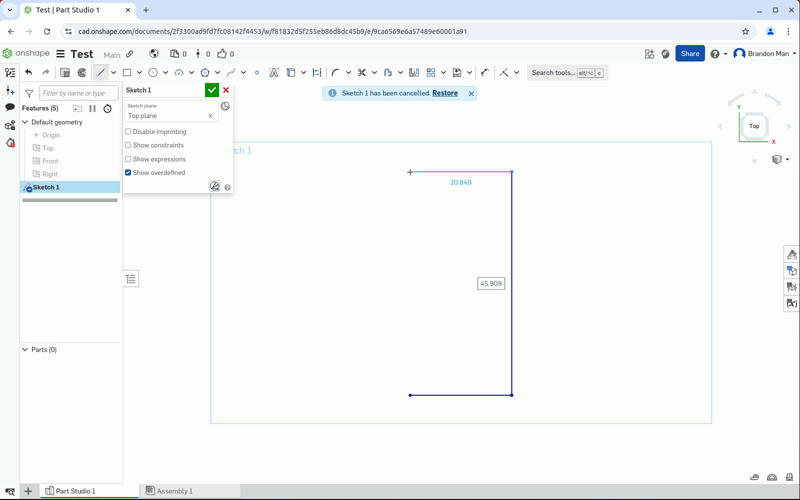
click(410, 171)
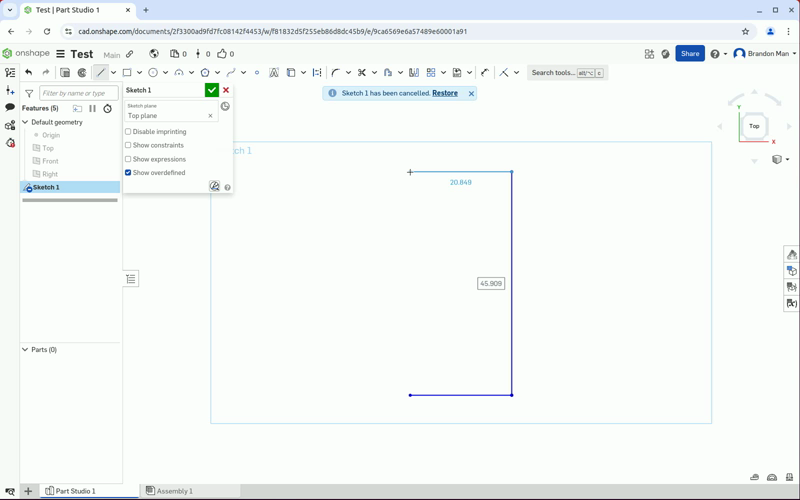
key_up(shift)
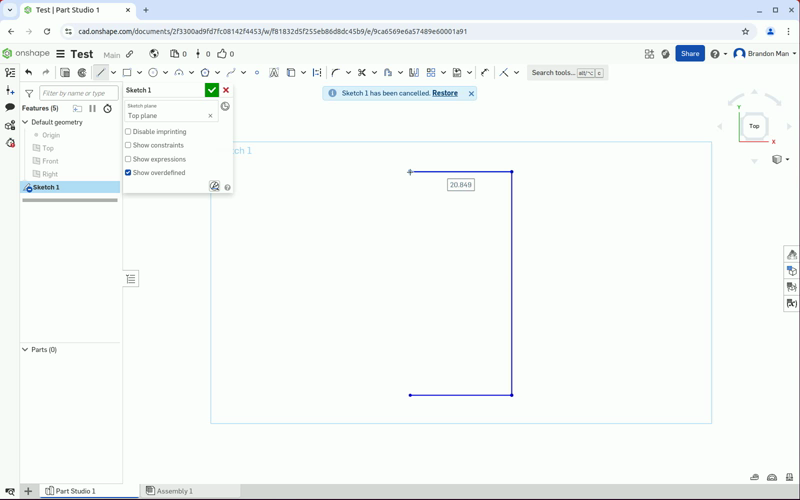
key_down(shift)
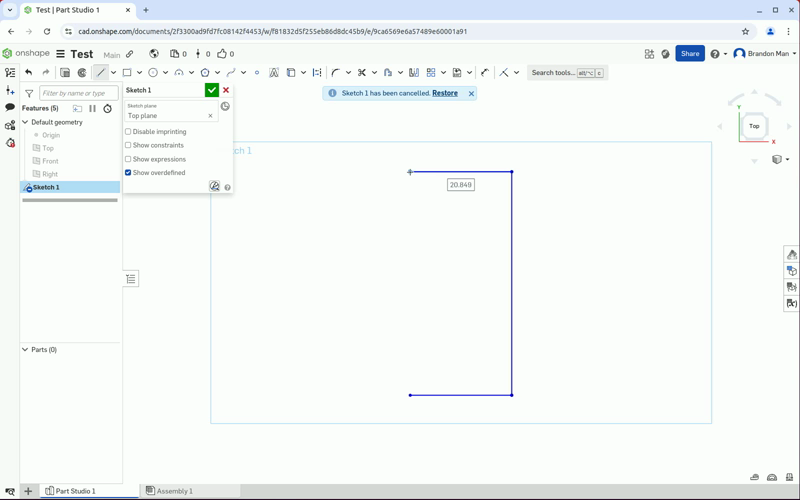
mouse_move(410, 395)
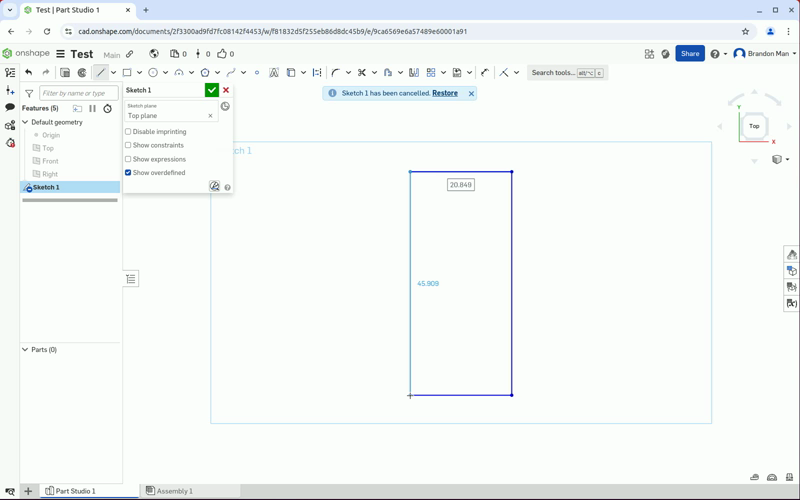
key_up(shift)
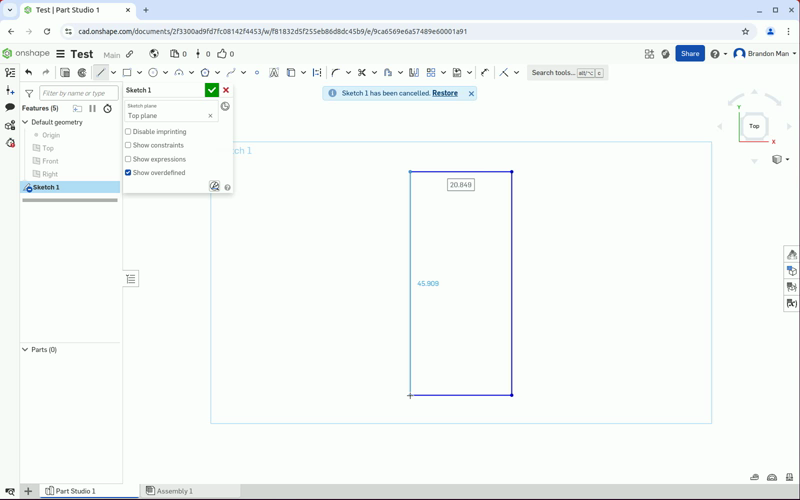
click(410, 395)
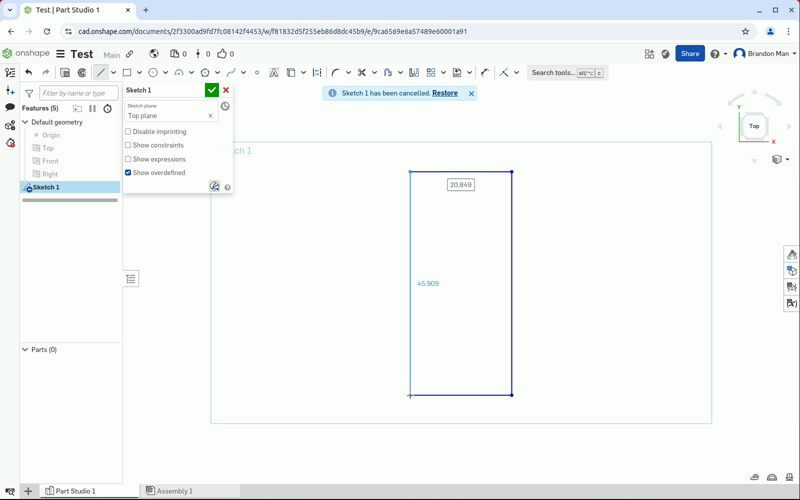
key(esc)
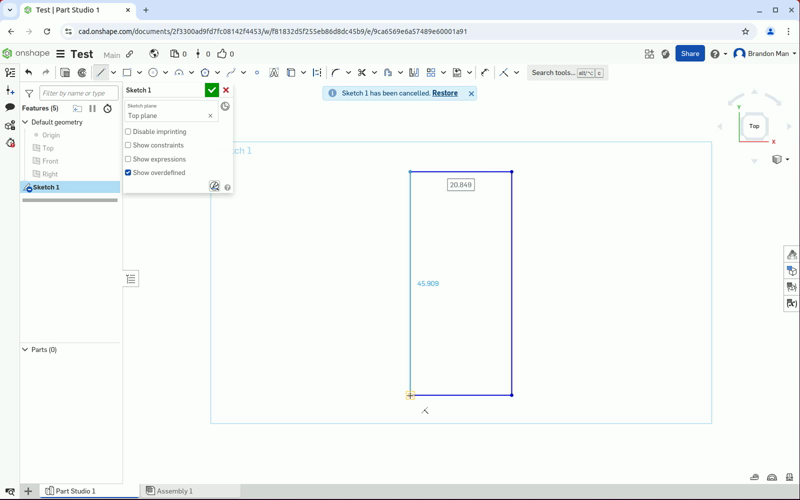
mouse_move(438, 227)
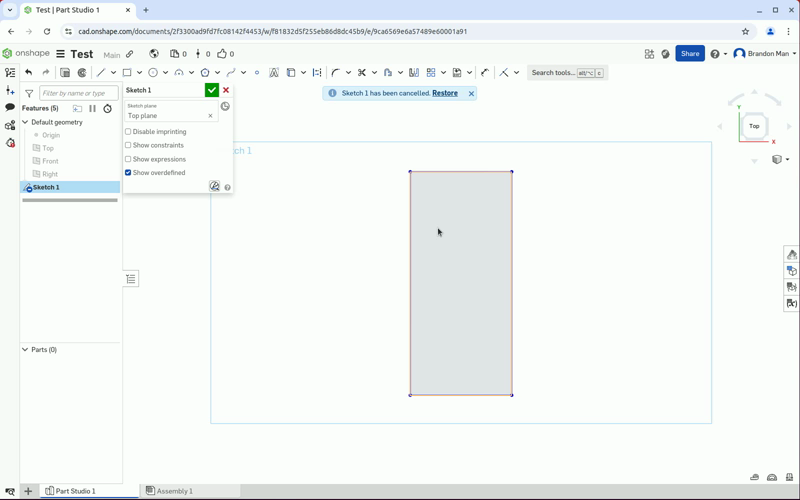
click(438, 227)
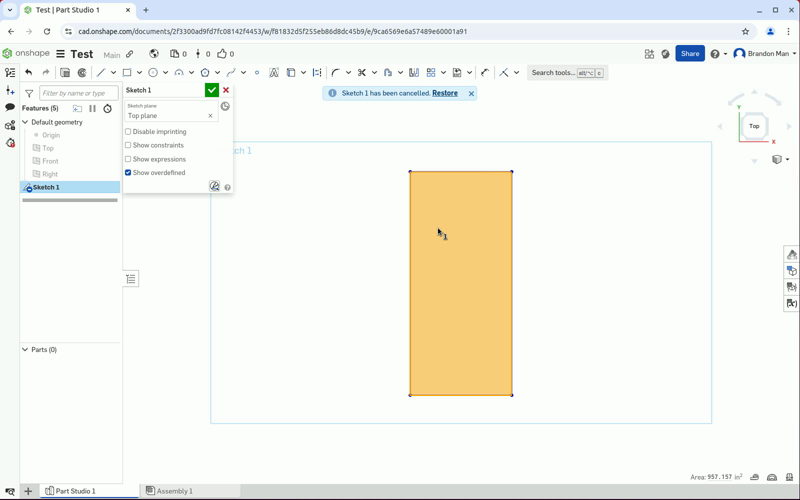
mouse_move(73, 352)
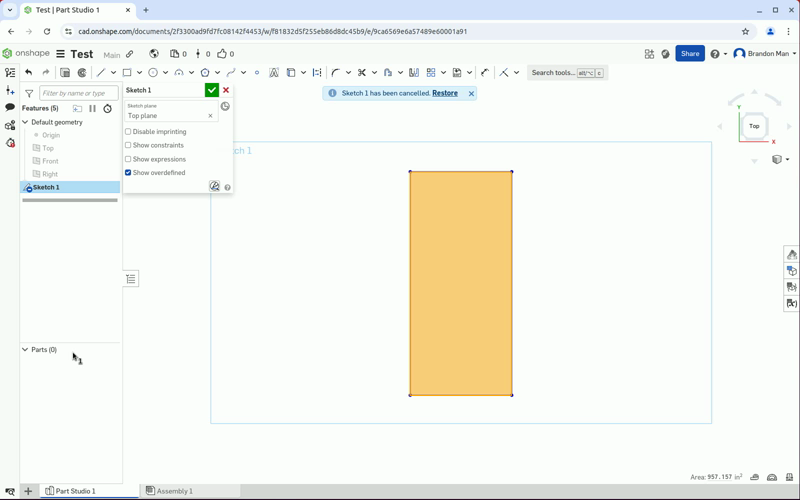
key(shift+y)
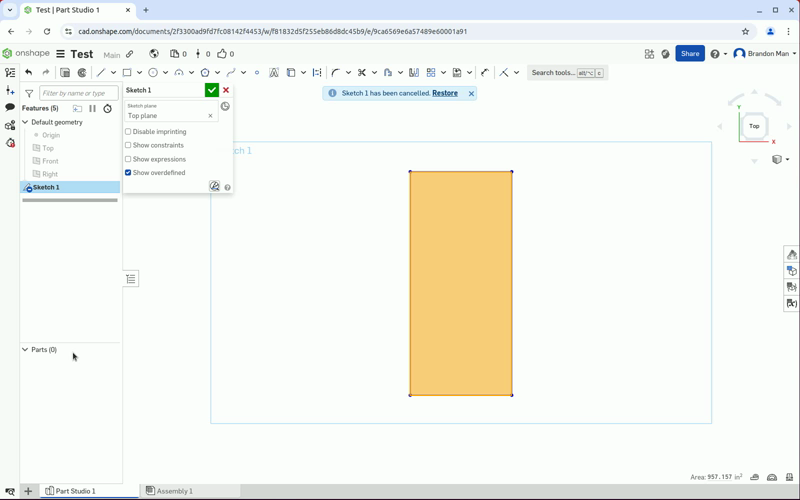
key(shift+e)
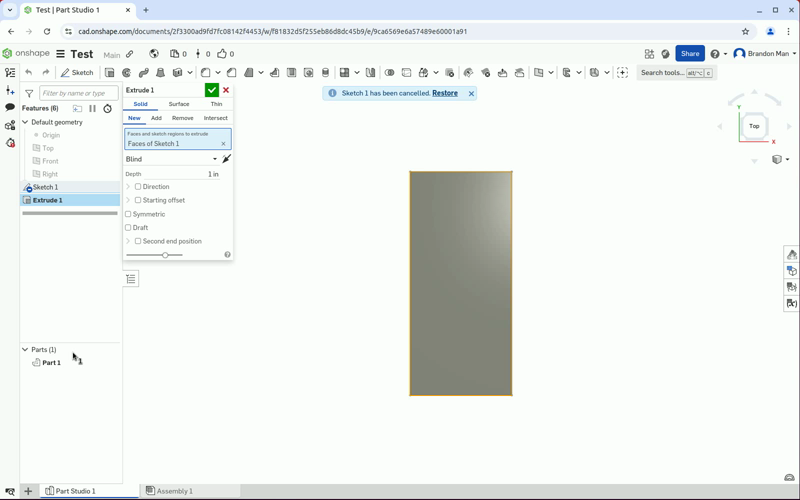
mouse_move(143, 106)
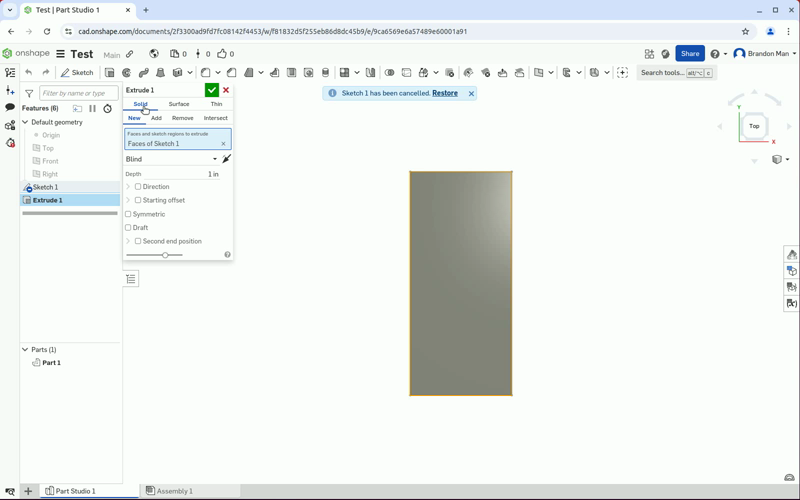
click(143, 106)
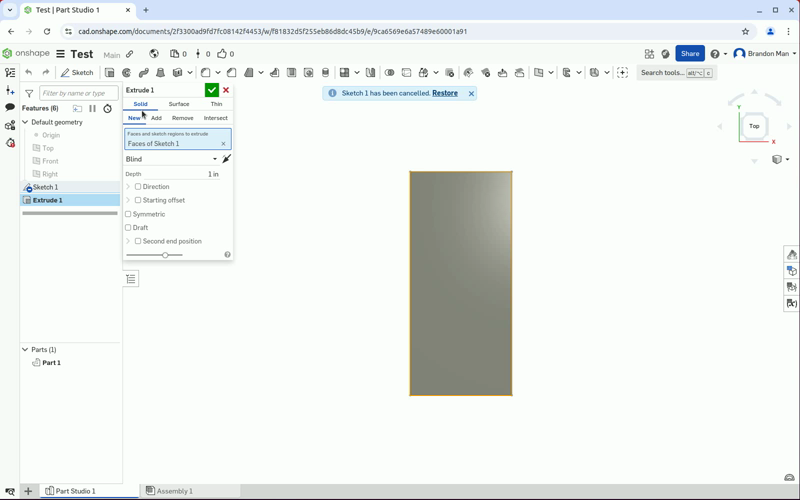
mouse_move(137, 120)
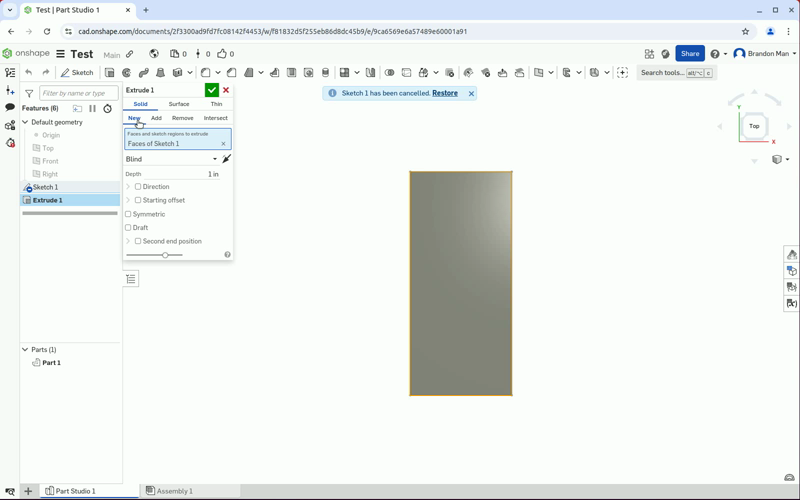
click(137, 120)
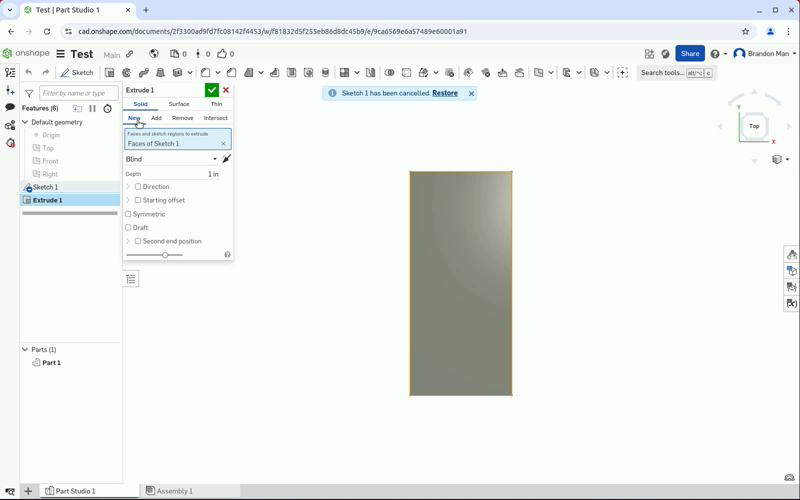
key(tab, 4)
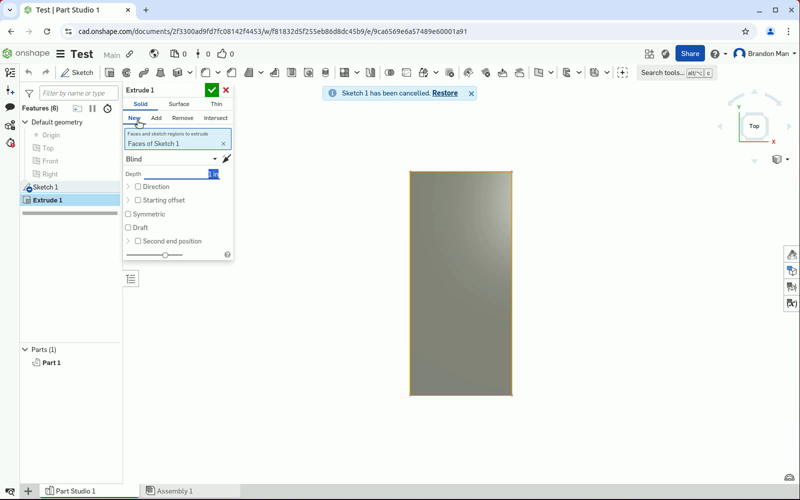
text(0.241)
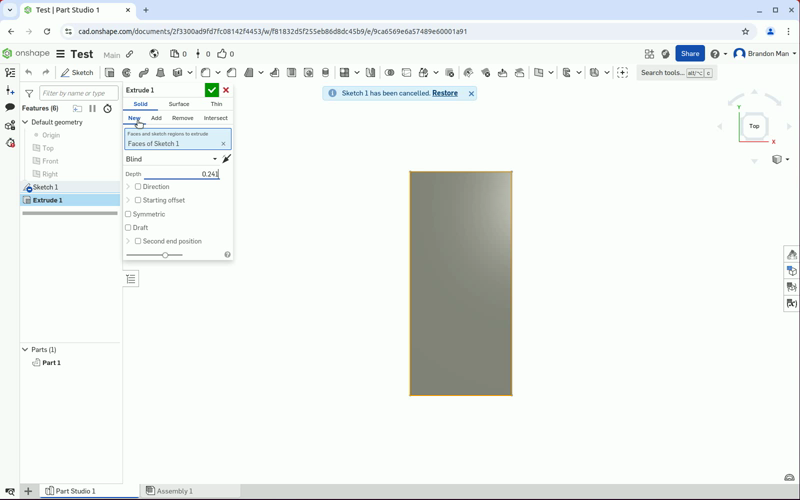
key(enter)
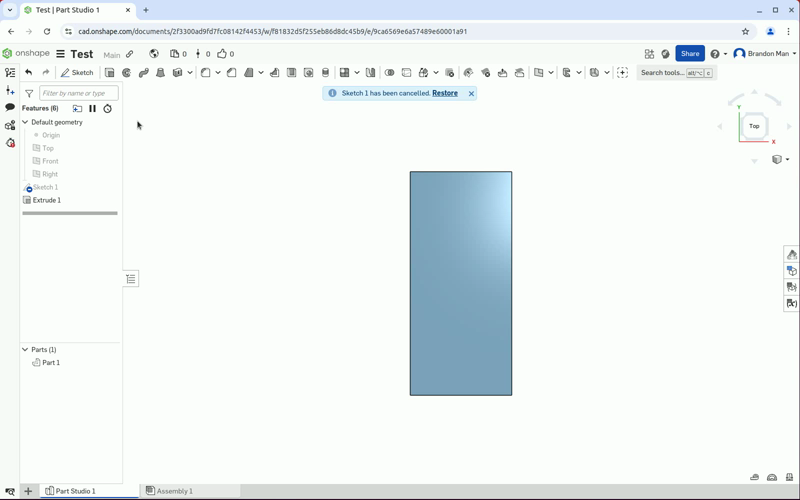
key(shift+h)
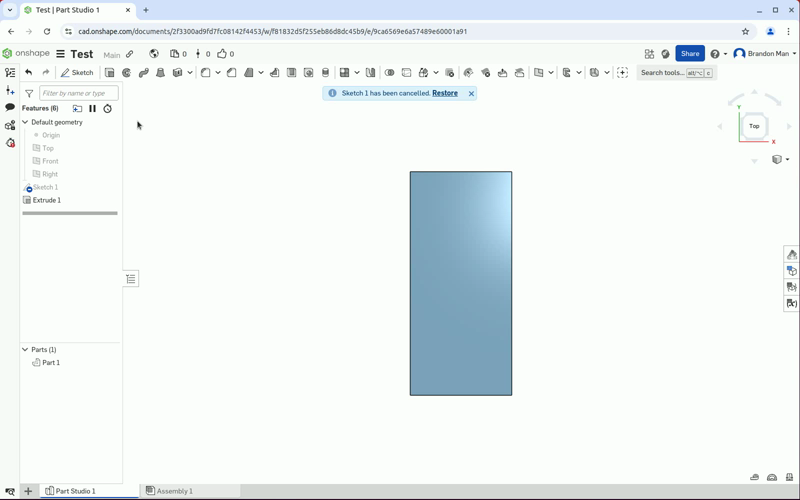
key(shift+h)
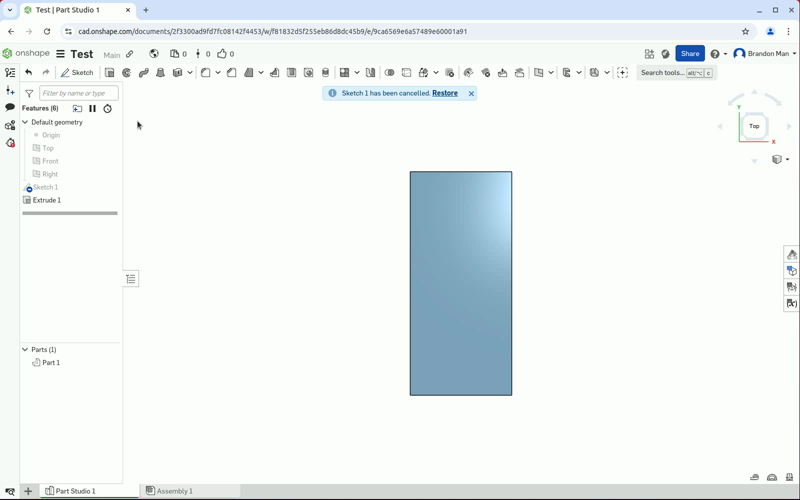
mouse_move(73, 189)
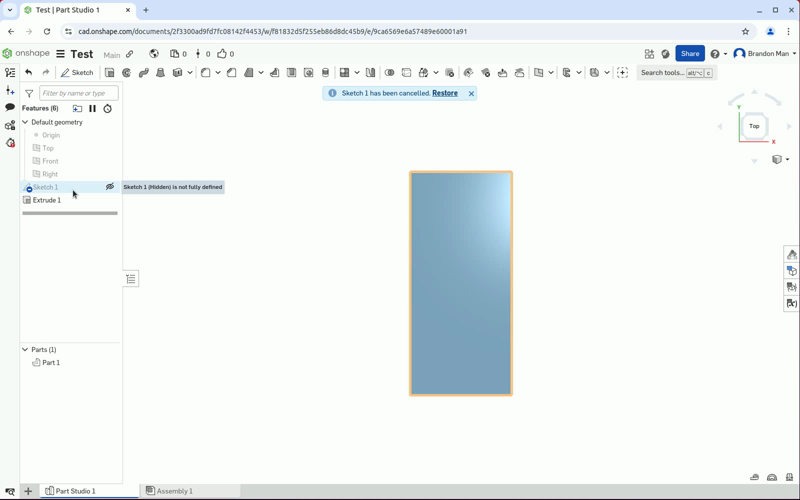
click(73, 189)
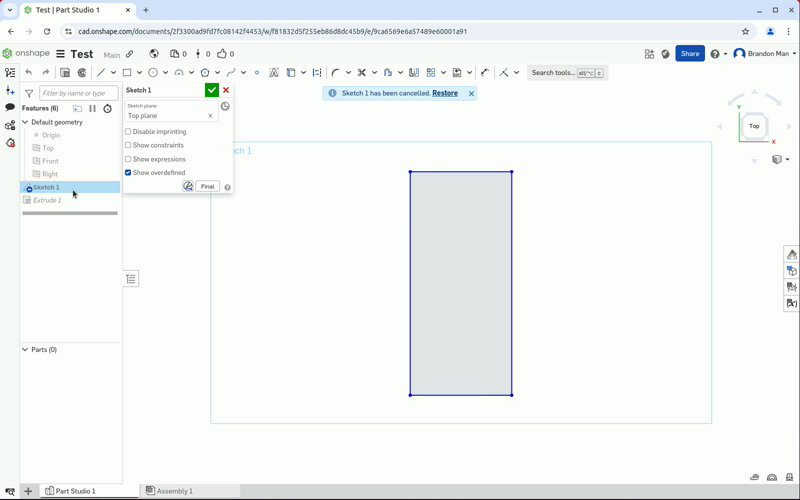
mouse_move(229, 92)
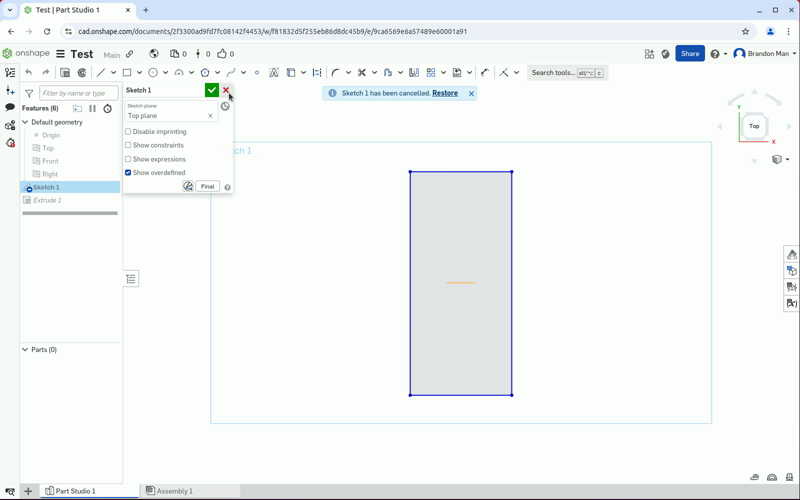
click(229, 92)
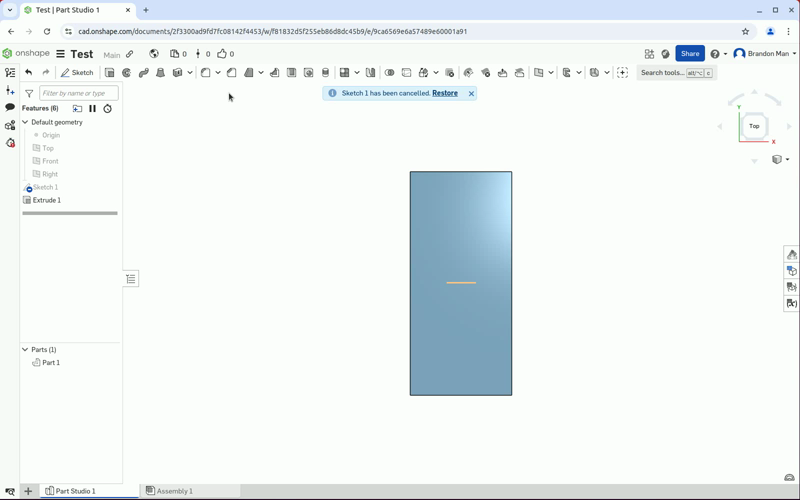
mouse_move(541, 75)
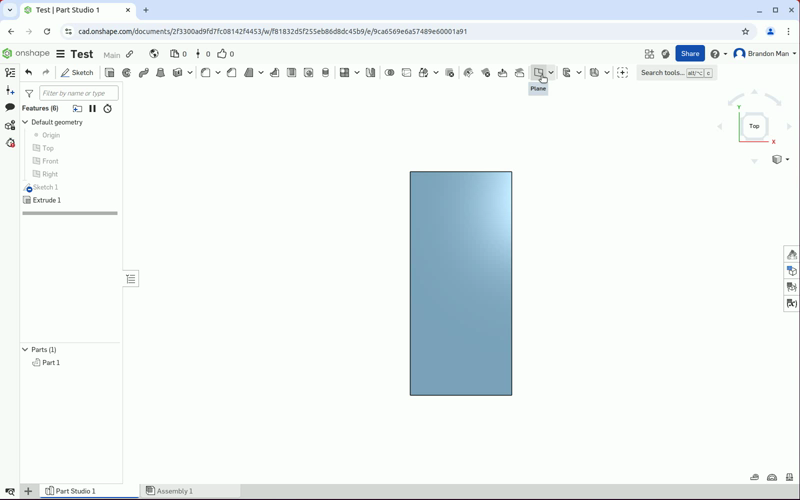
click(541, 75)
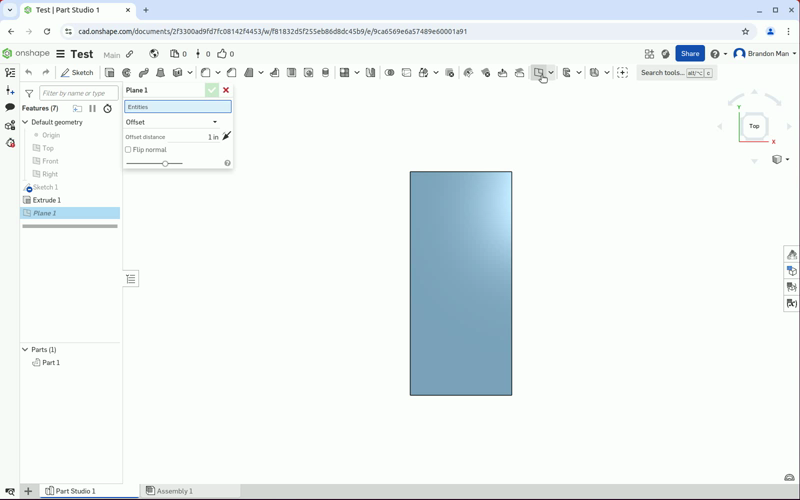
mouse_move(73, 150)
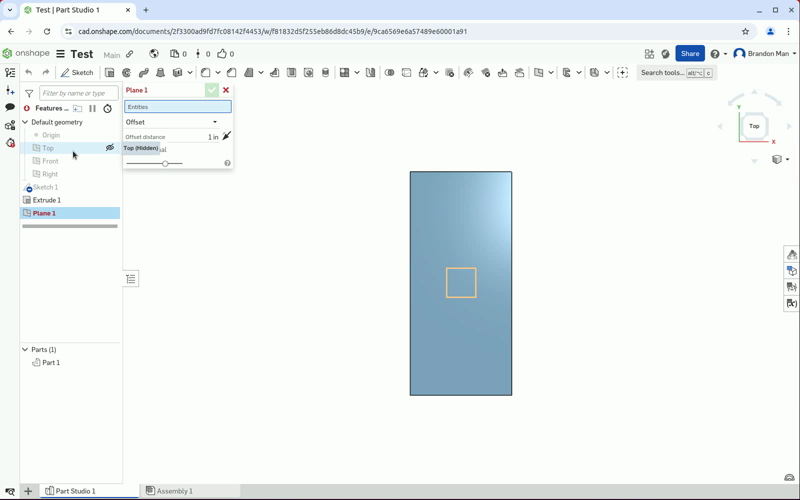
click(73, 150)
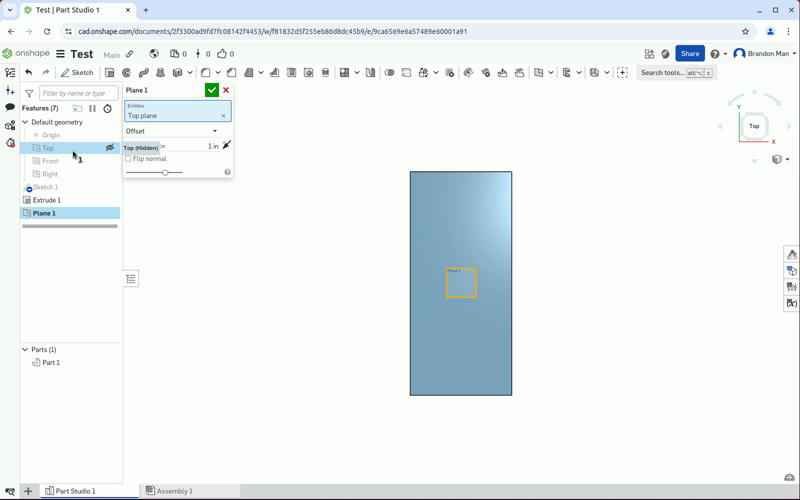
key(tab, 2)
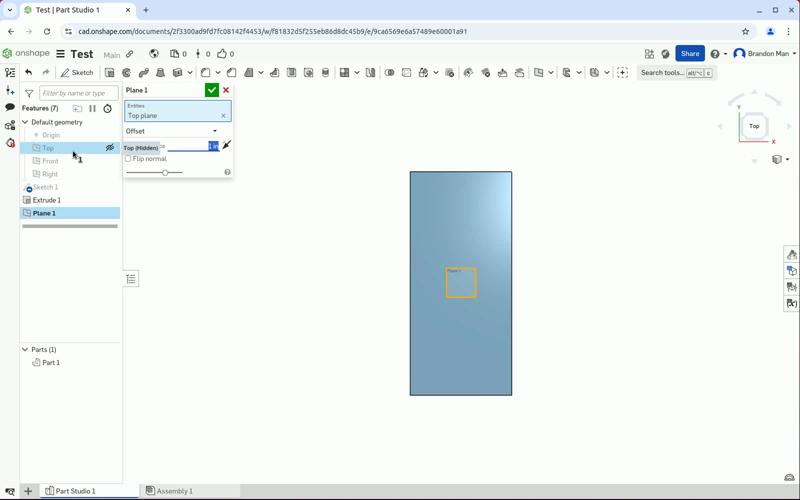
text(0.246)
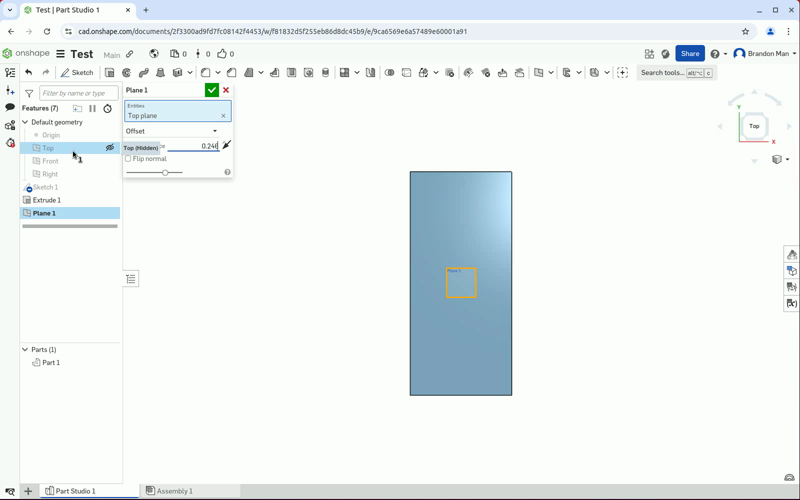
key(enter, 2)
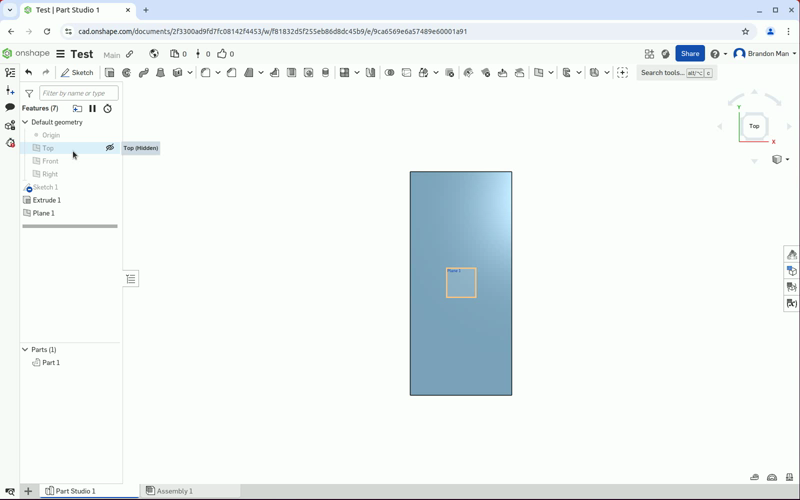
key(shift+s)
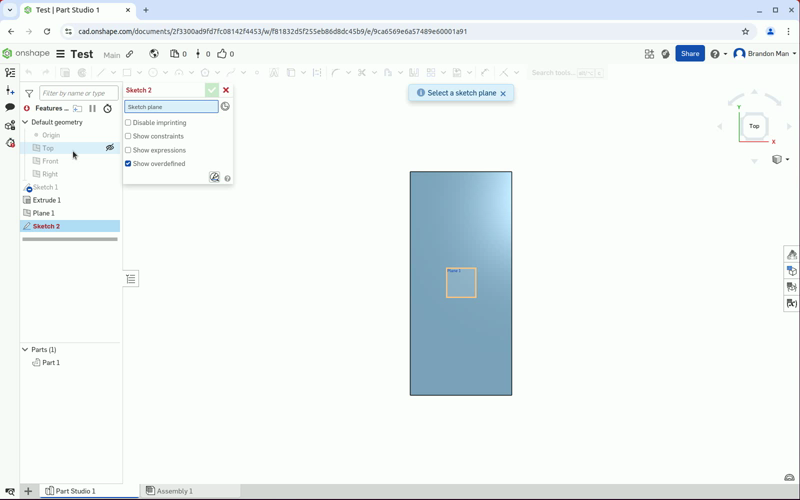
mouse_move(73, 215)
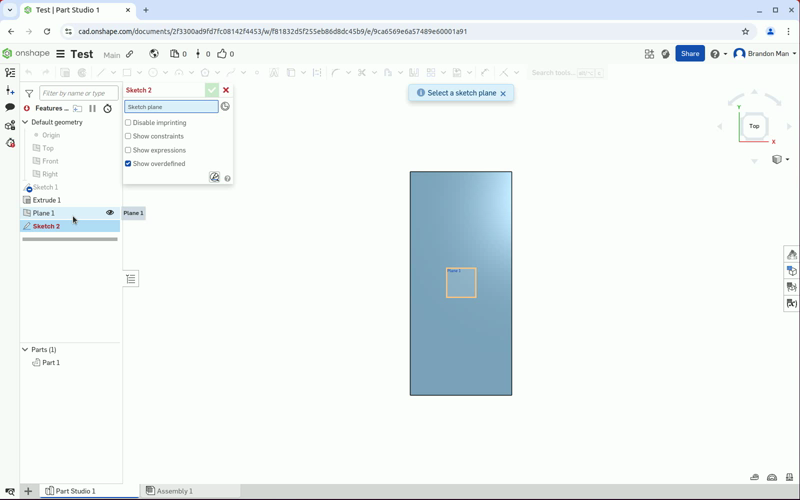
click(73, 215)
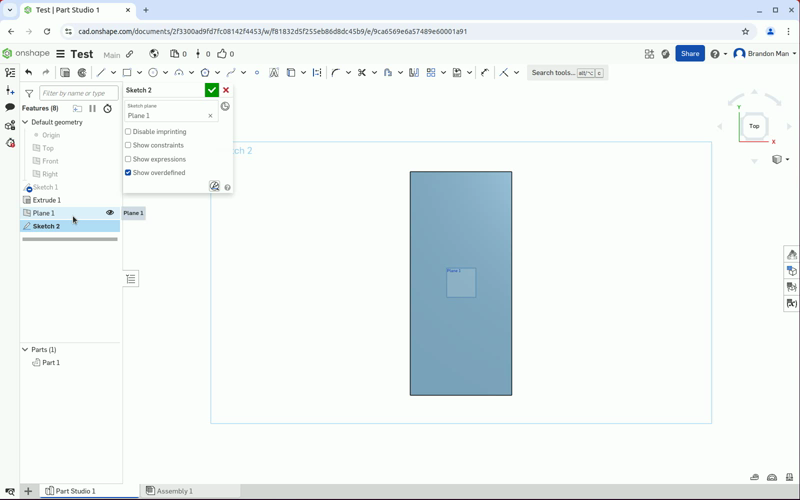
mouse_move(73, 352)
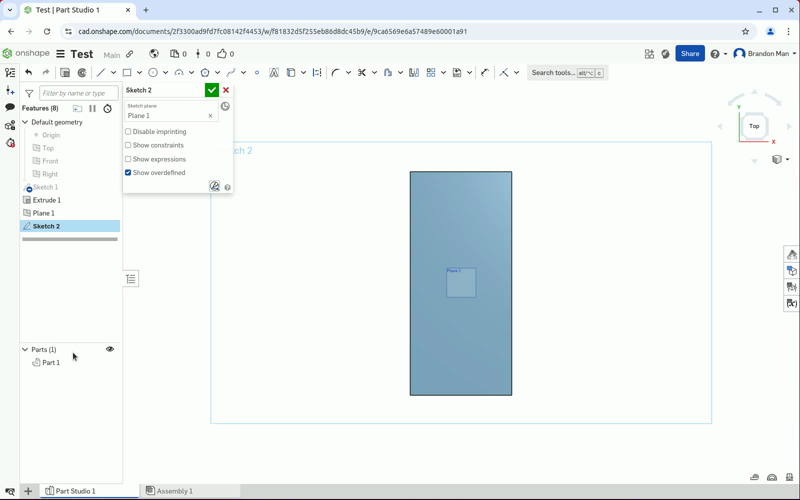
key(y)
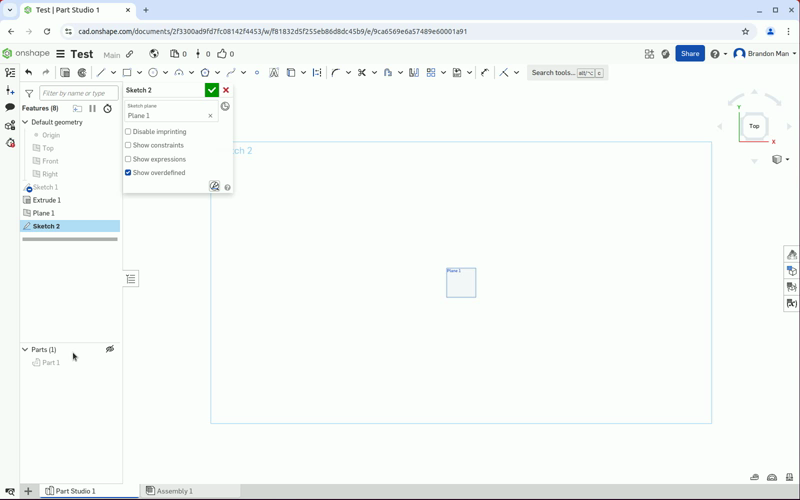
key(c)
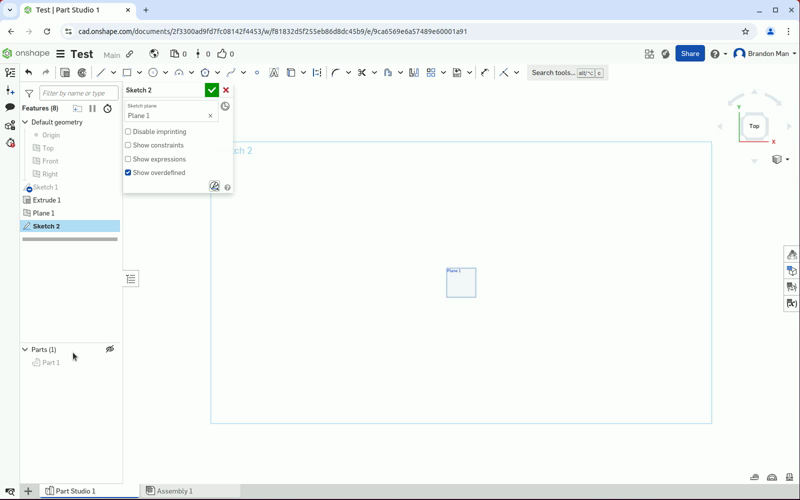
key_down(shift)
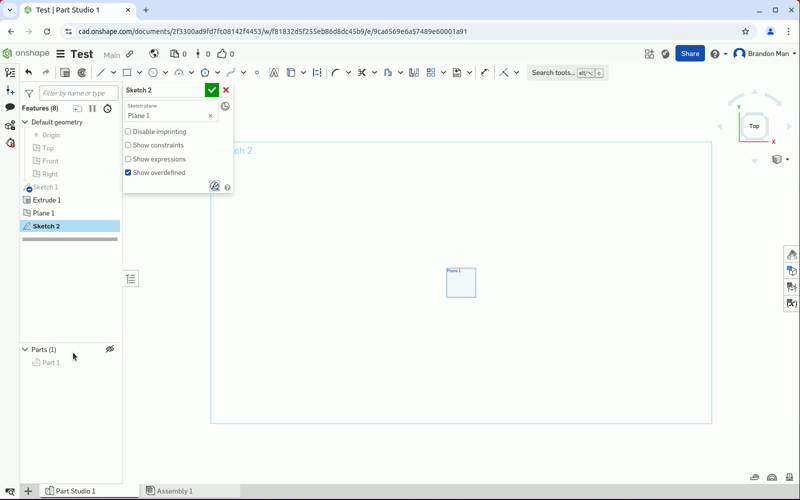
mouse_move(416, 176)
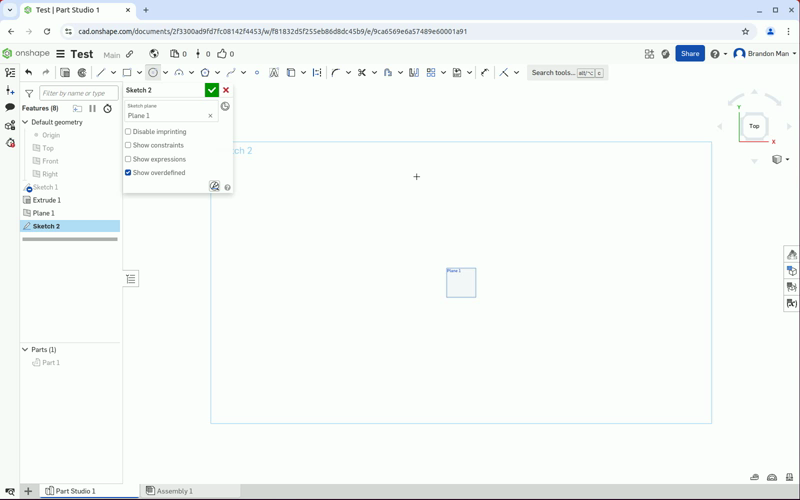
click(416, 176)
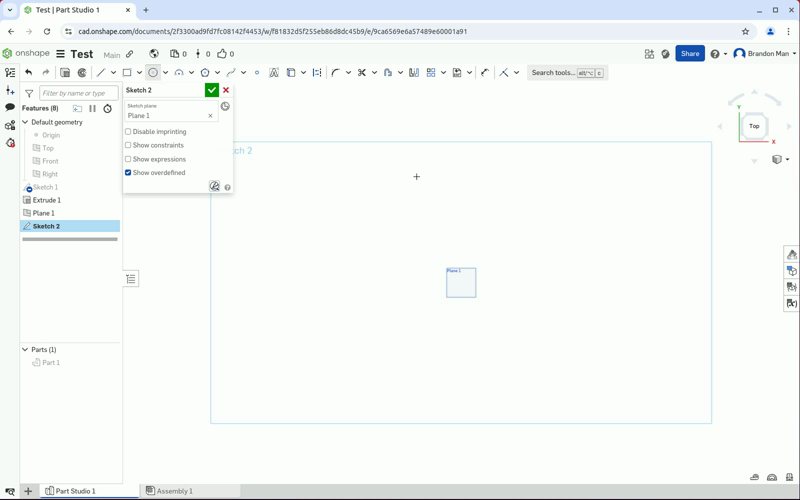
key_up(shift)
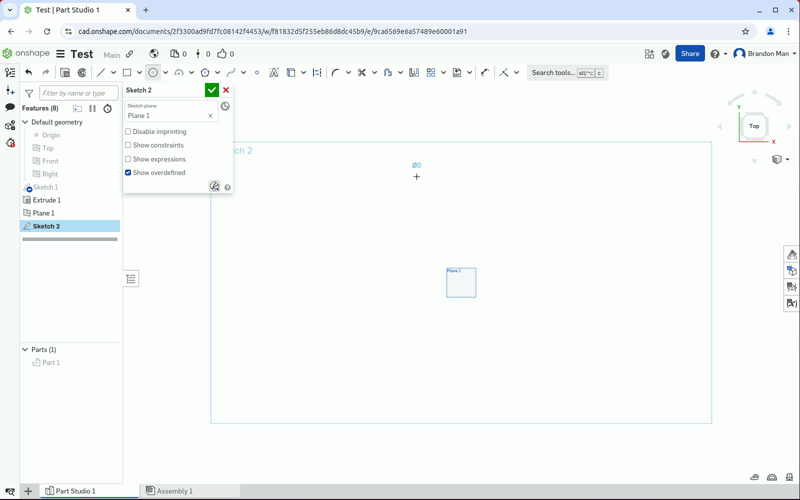
mouse_move(419, 176)
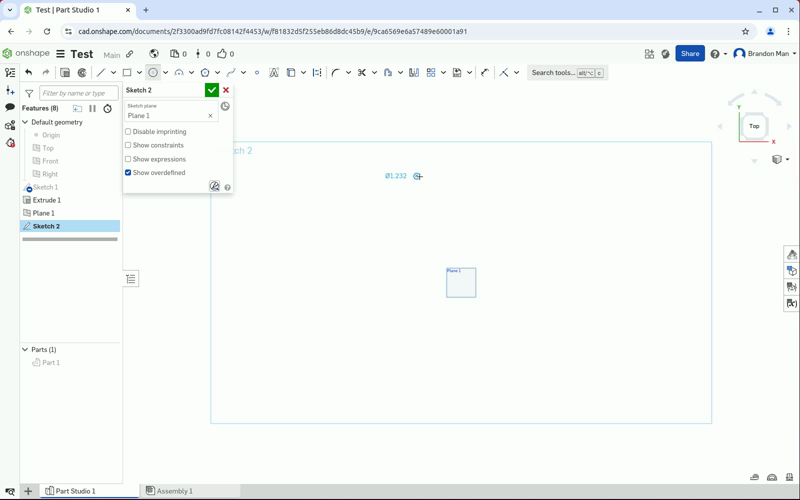
click(419, 176)
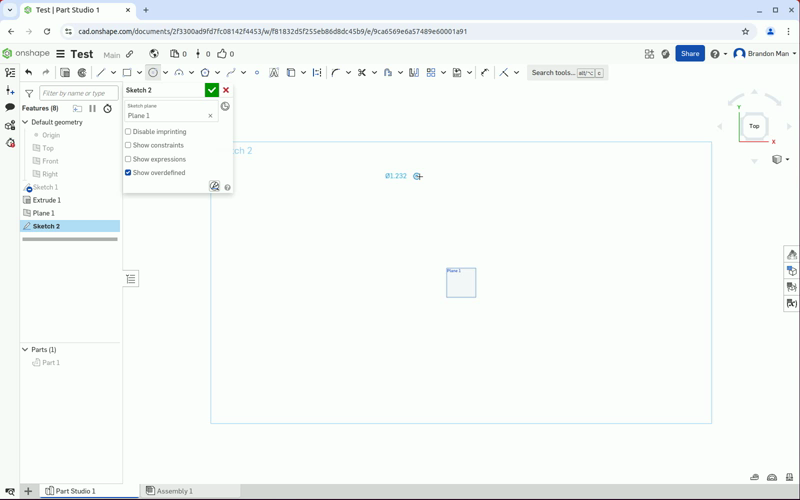
key(esc)
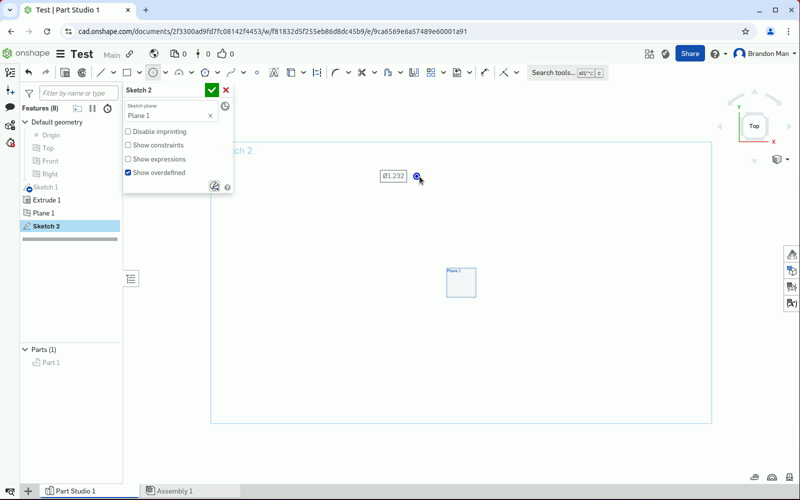
mouse_move(419, 175)
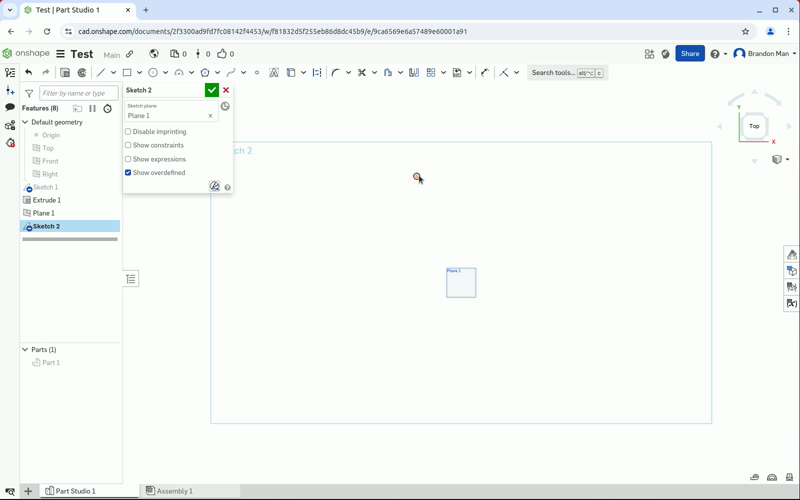
scroll(6)
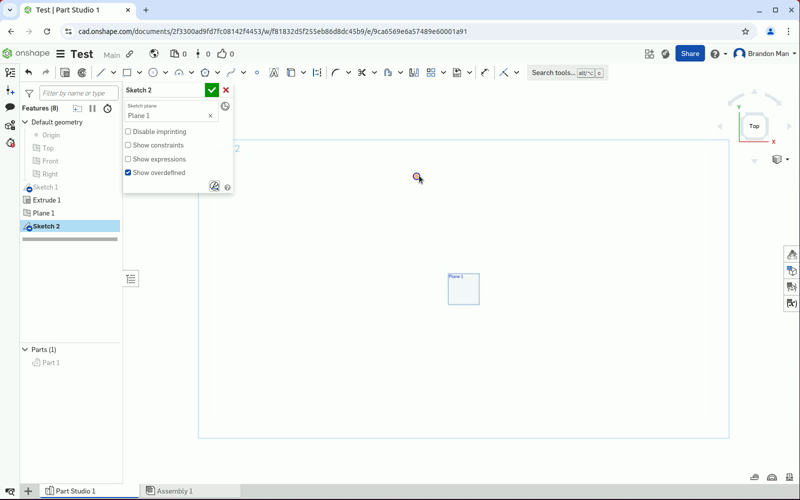
scroll(6)
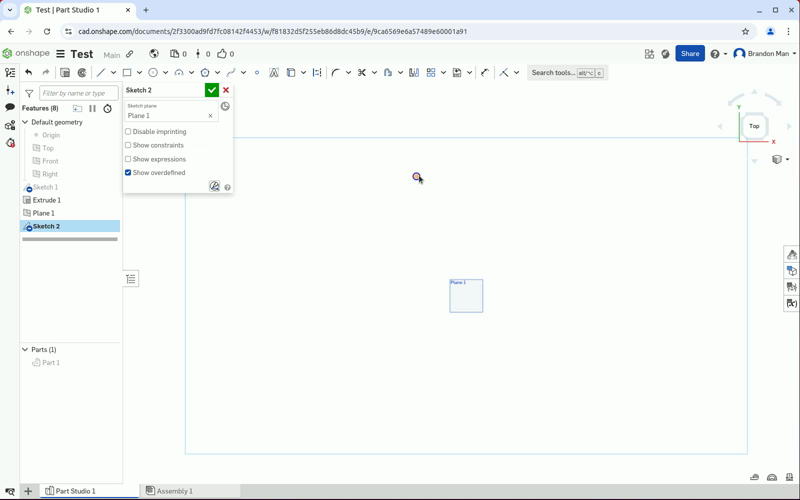
scroll(6)
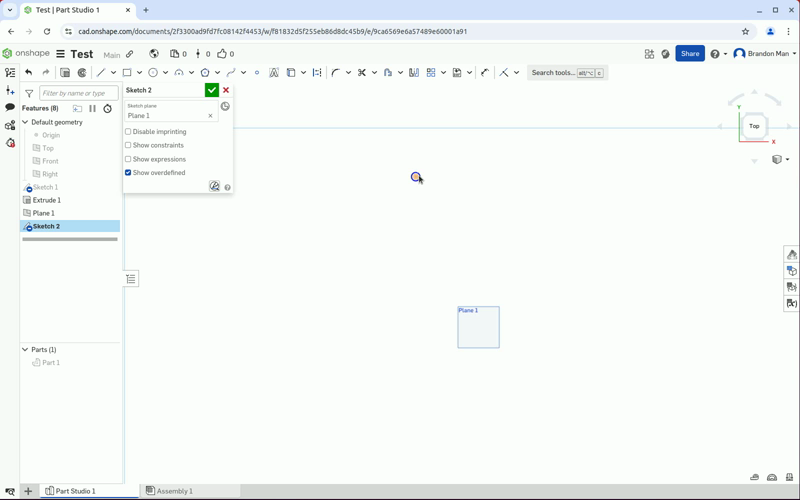
scroll(6)
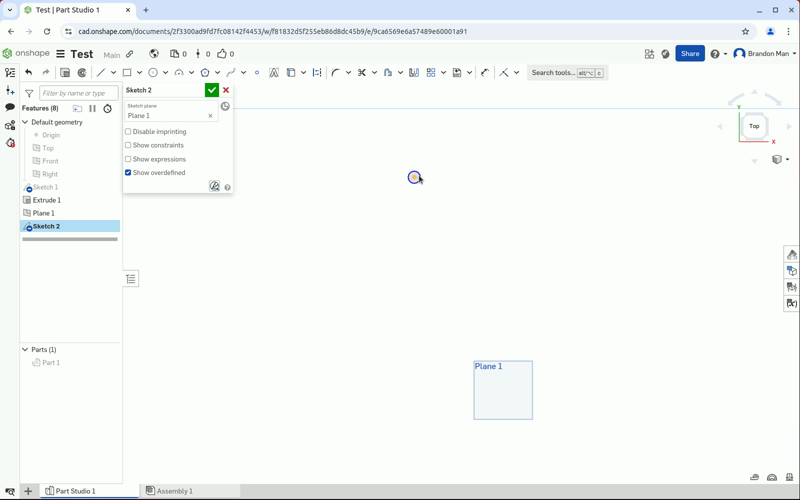
scroll(6)
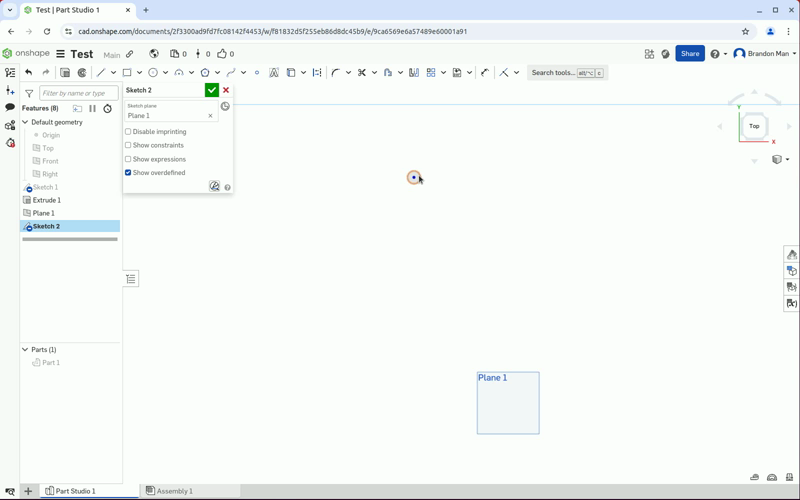
scroll(6)
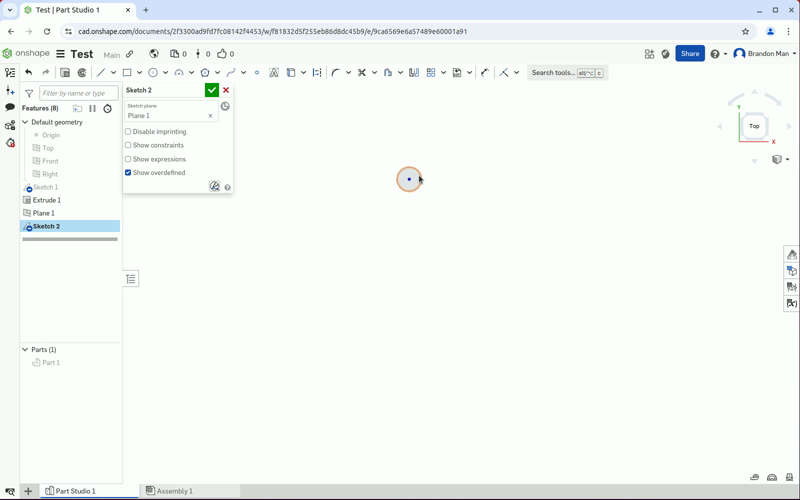
scroll(6)
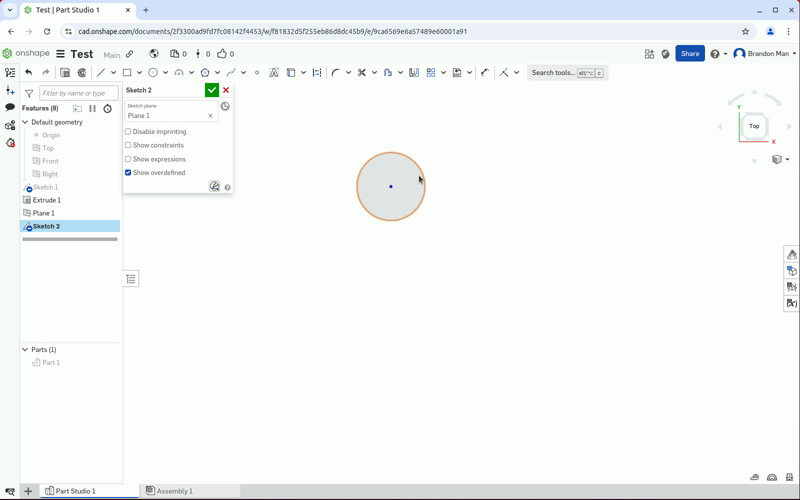
click(419, 175)
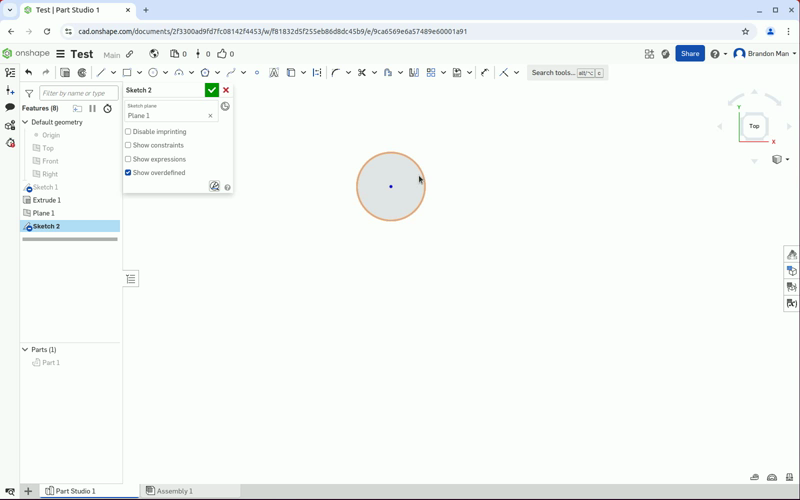
scroll(-6)
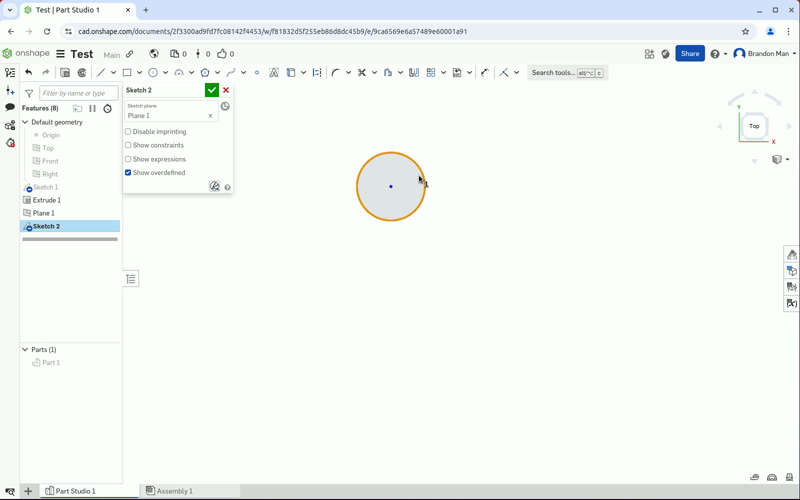
scroll(-6)
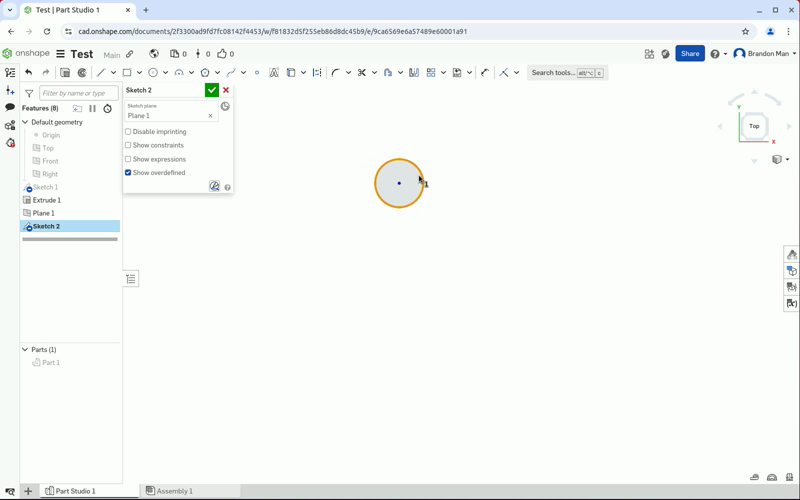
scroll(-6)
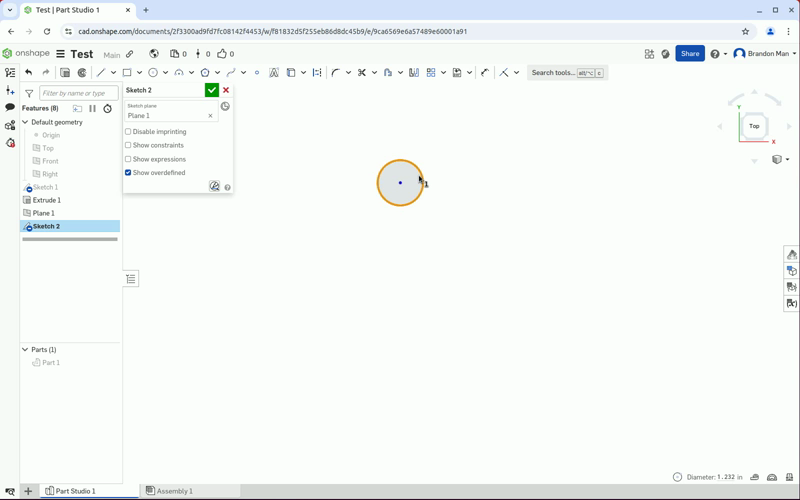
scroll(-6)
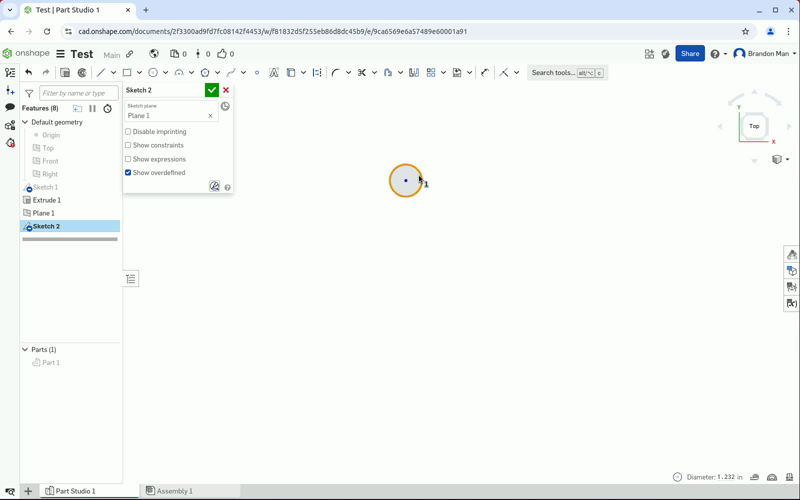
scroll(-6)
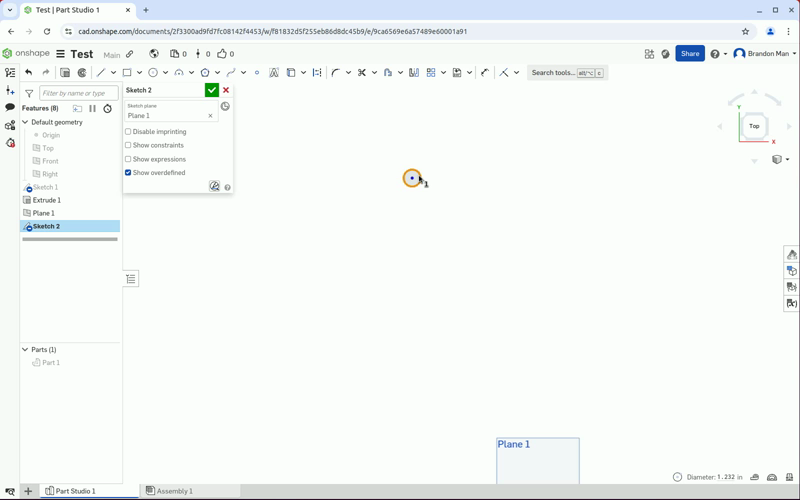
scroll(-6)
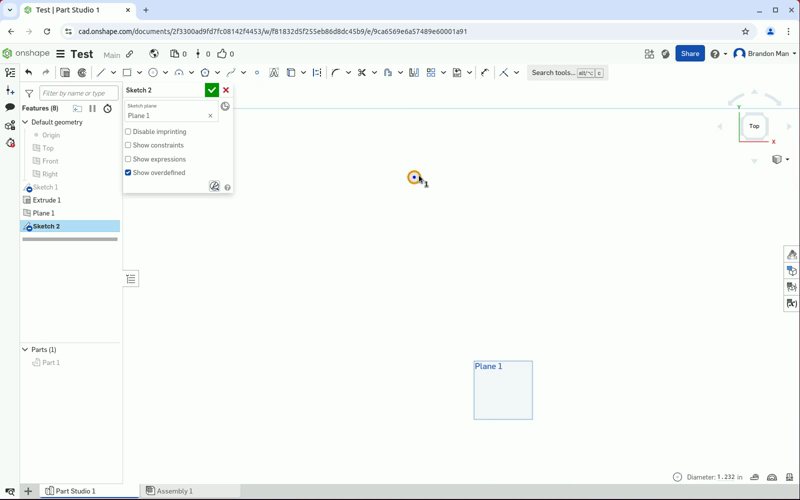
scroll(-6)
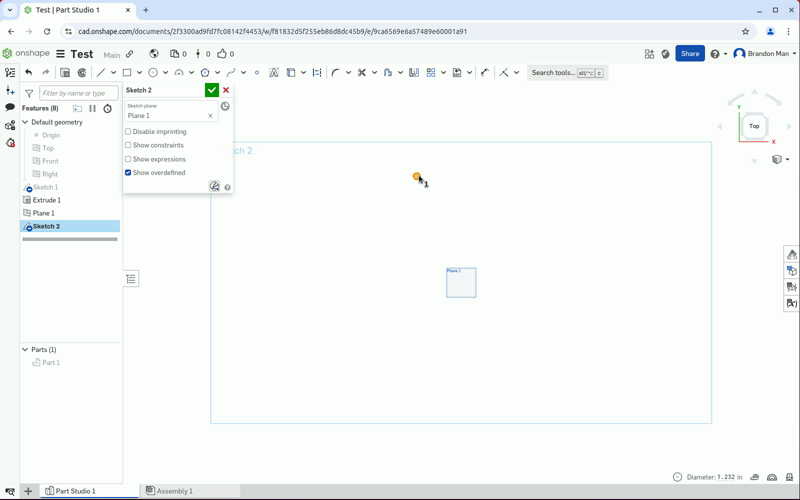
mouse_move(73, 352)
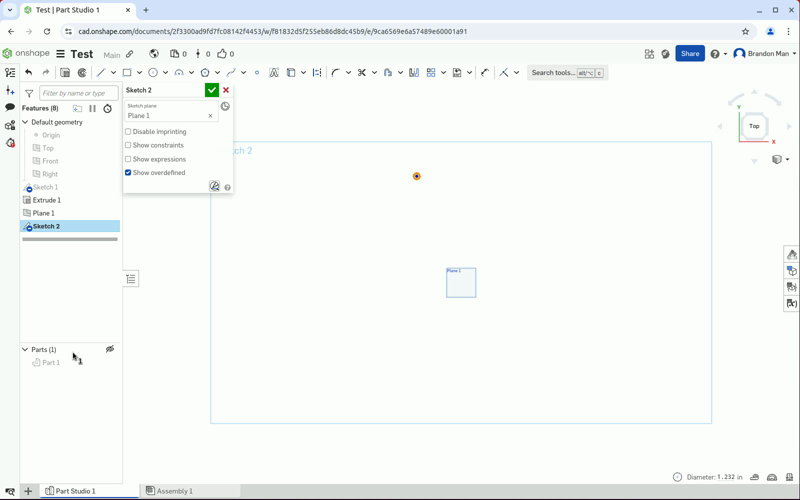
key(shift+y)
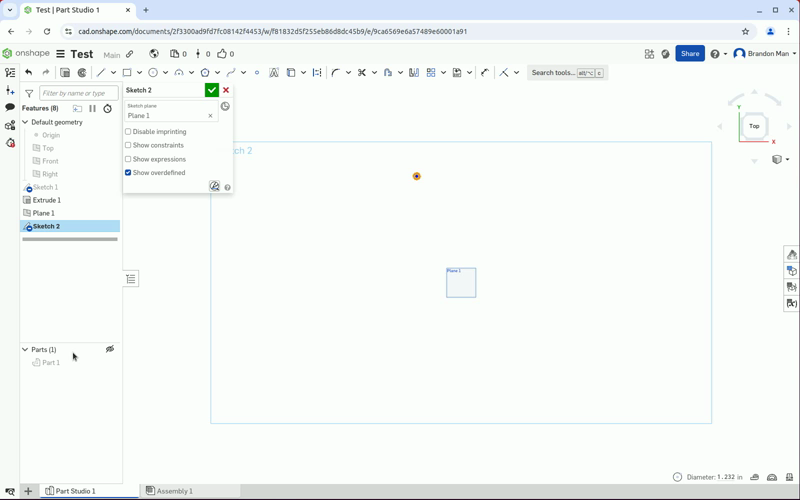
key(shift+e)
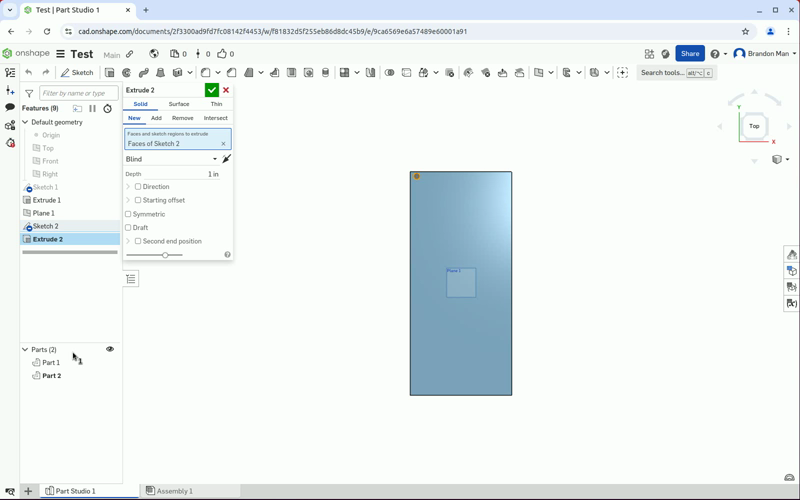
mouse_move(143, 106)
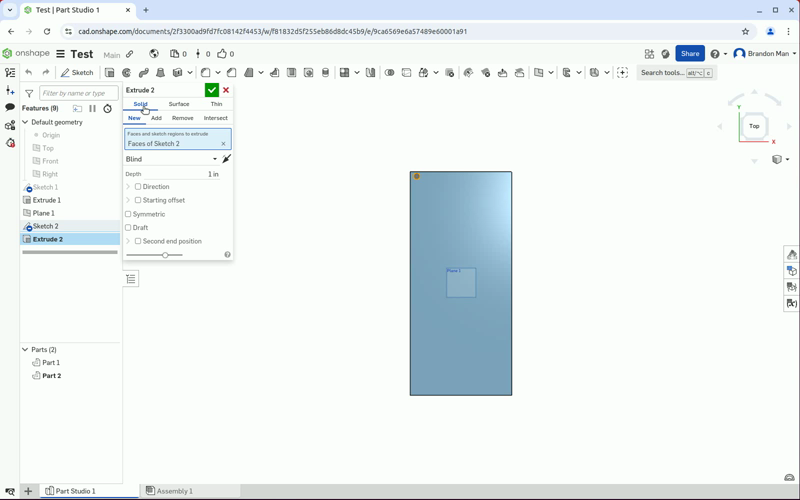
click(143, 106)
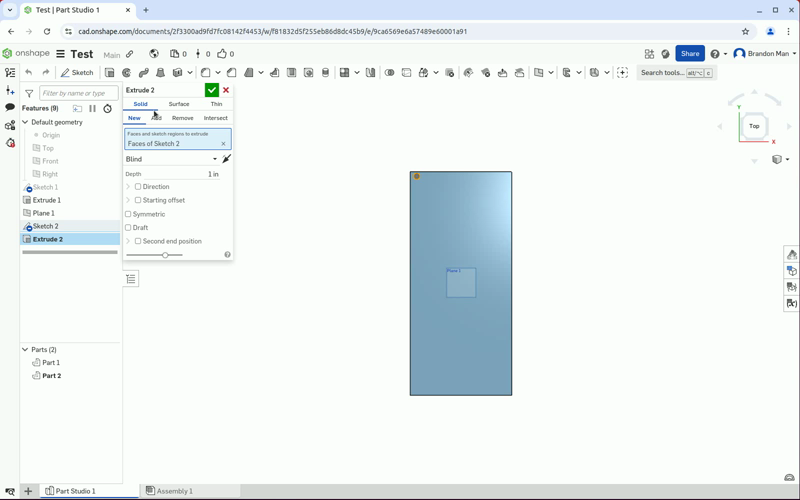
mouse_move(186, 120)
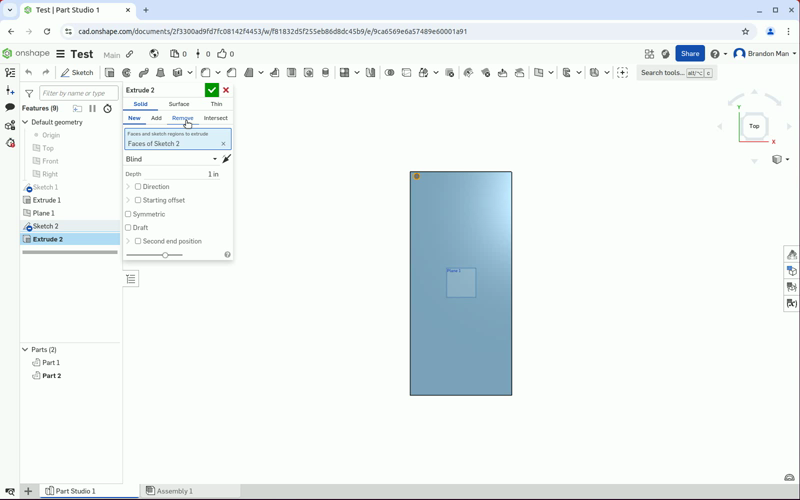
click(186, 120)
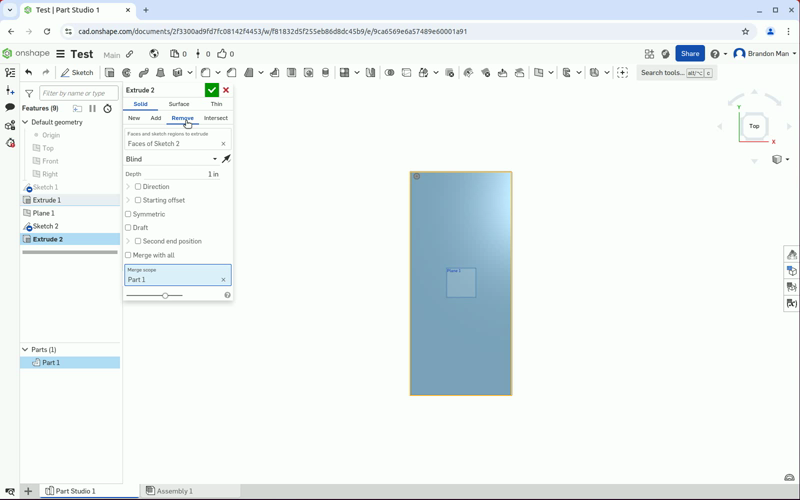
key(tab, 4)
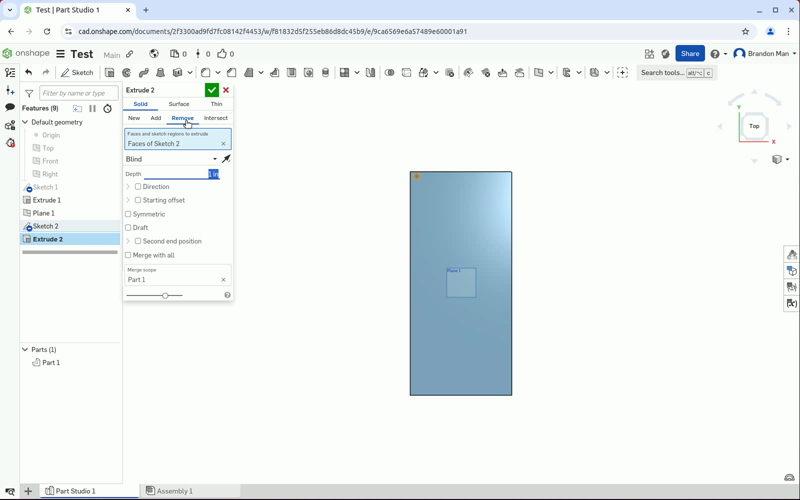
text(3.37)
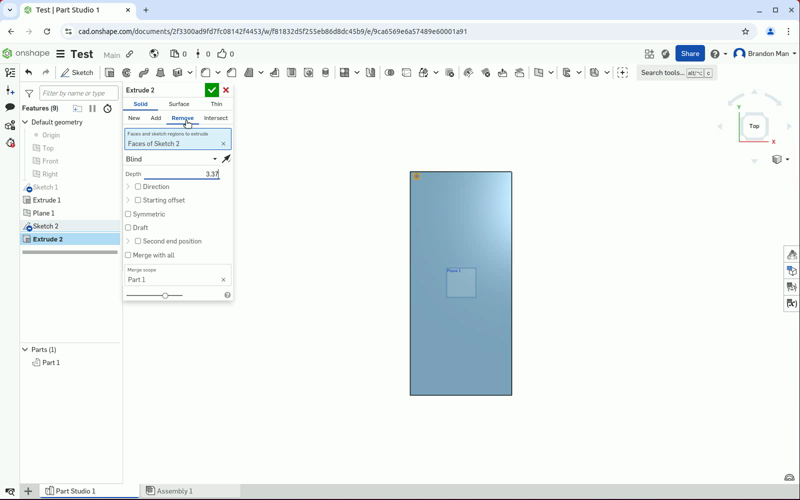
key(tab, 6)
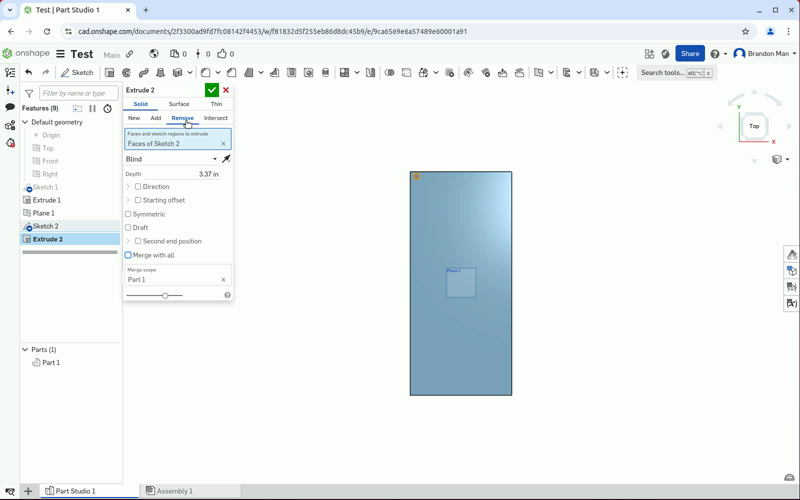
key(space)
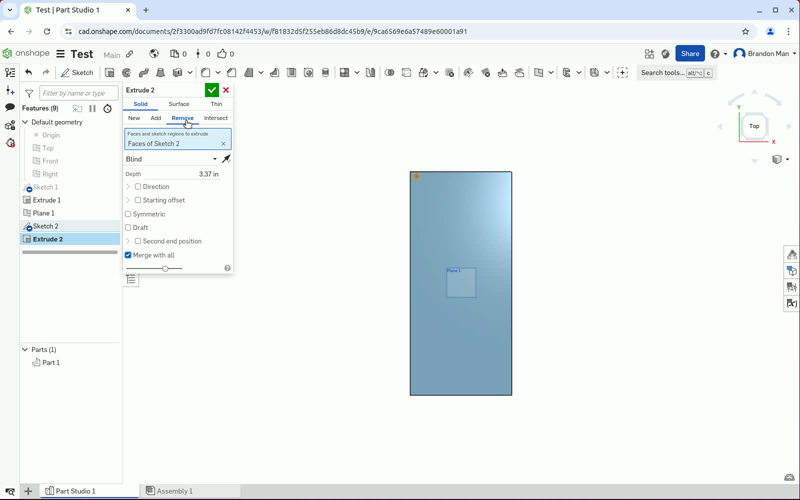
key(enter)
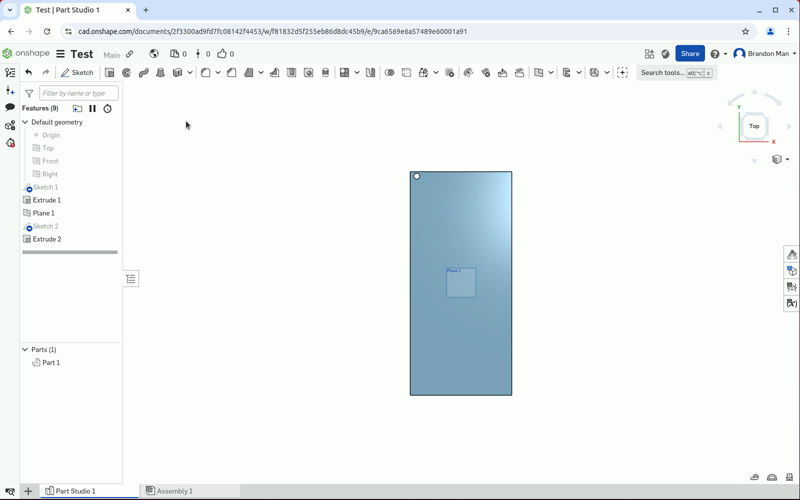
key(shift+h)
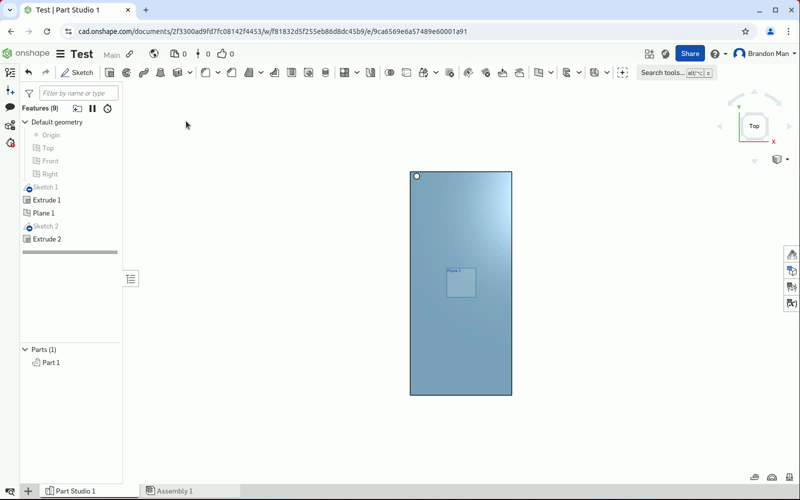
key(shift+h)
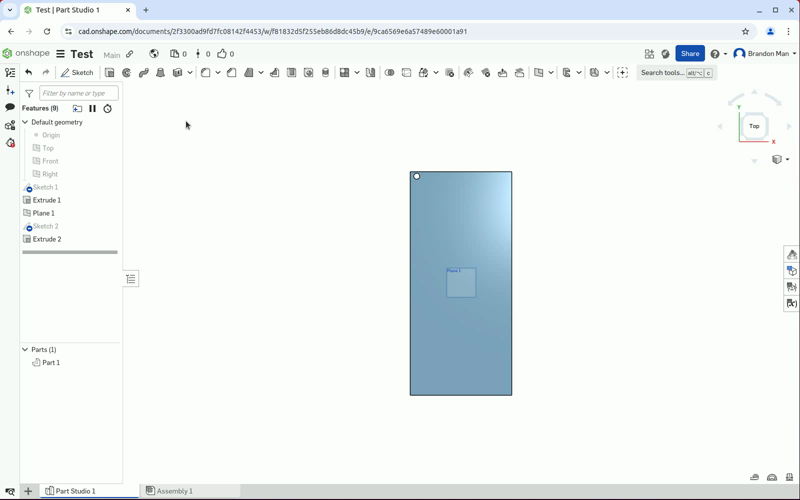
mouse_move(73, 189)
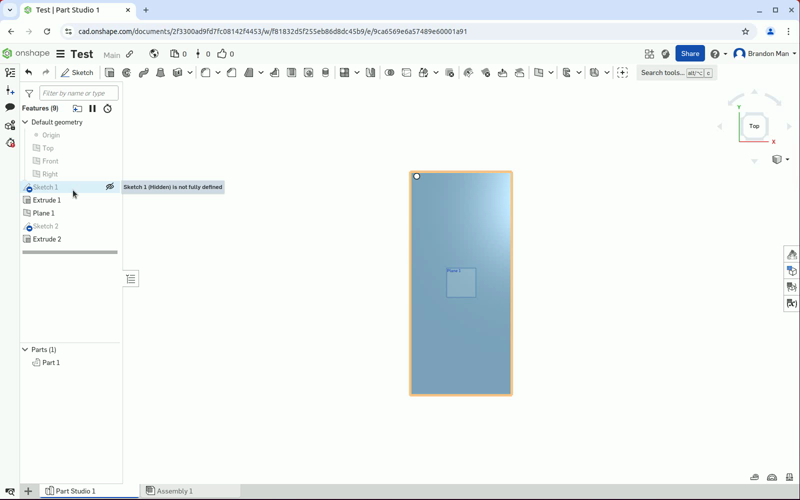
click(73, 189)
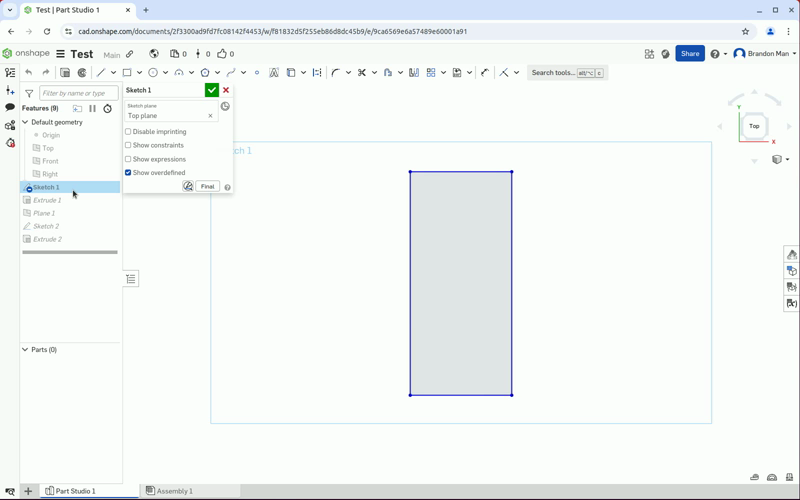
mouse_move(229, 92)
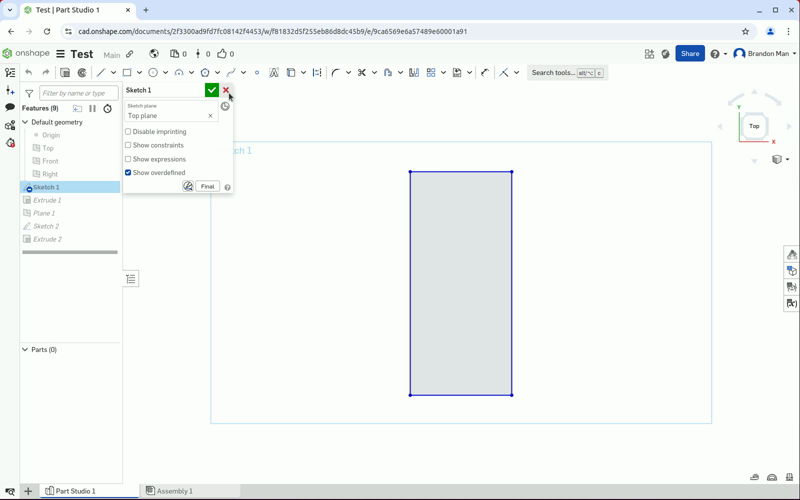
click(229, 92)
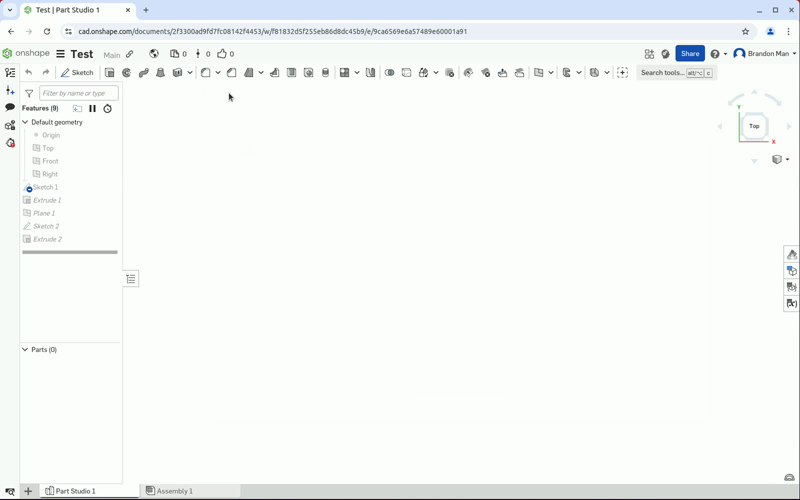
key(shift+s)
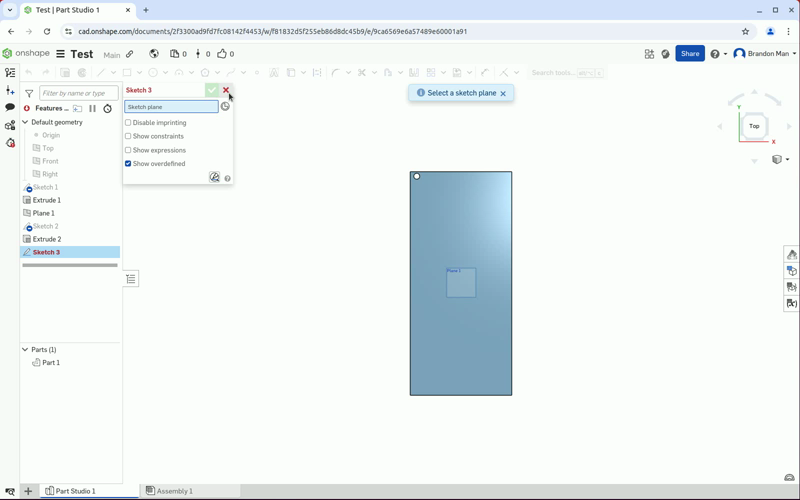
mouse_move(73, 215)
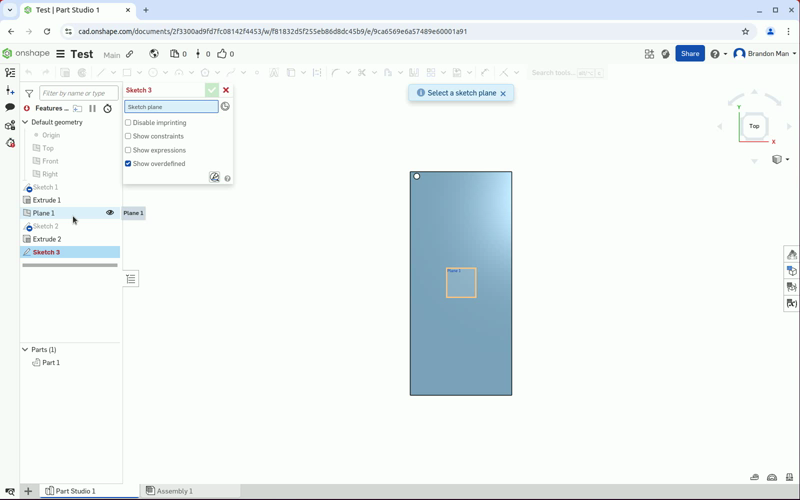
click(73, 215)
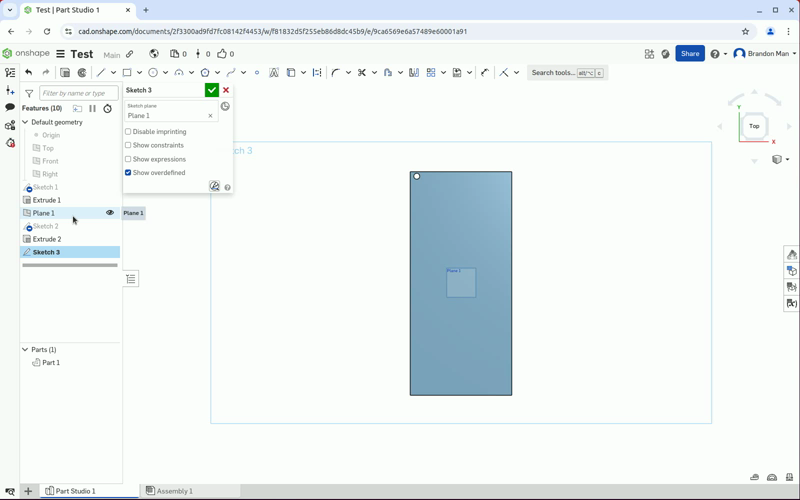
mouse_move(73, 352)
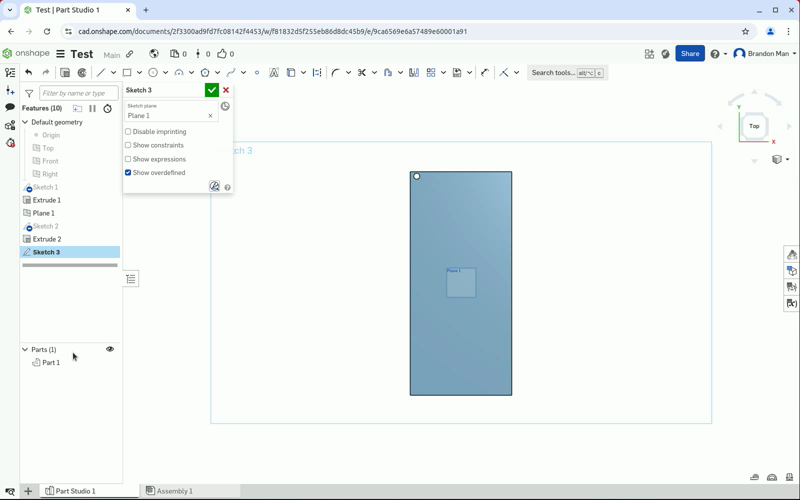
key(y)
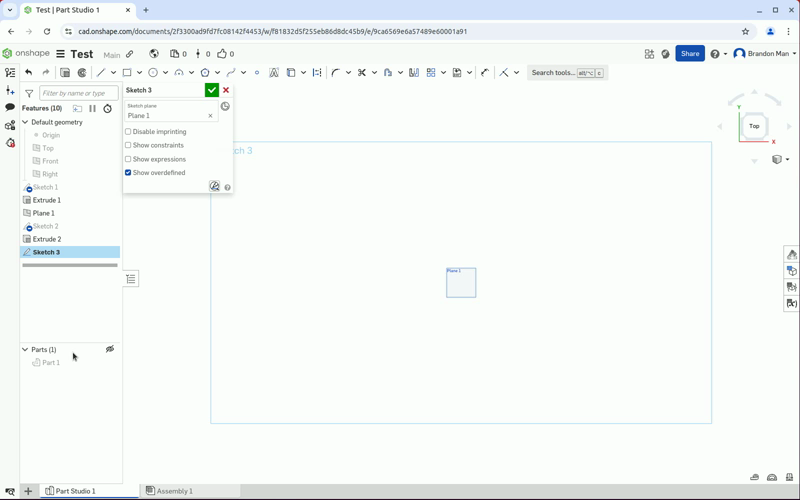
key(c)
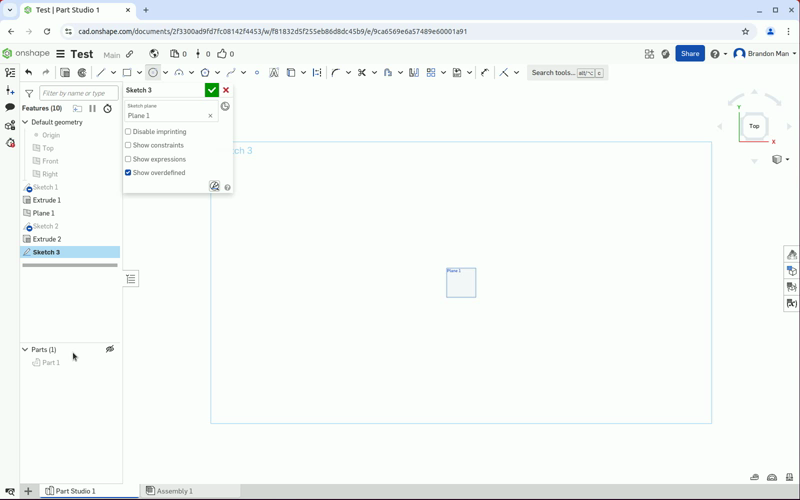
key_down(shift)
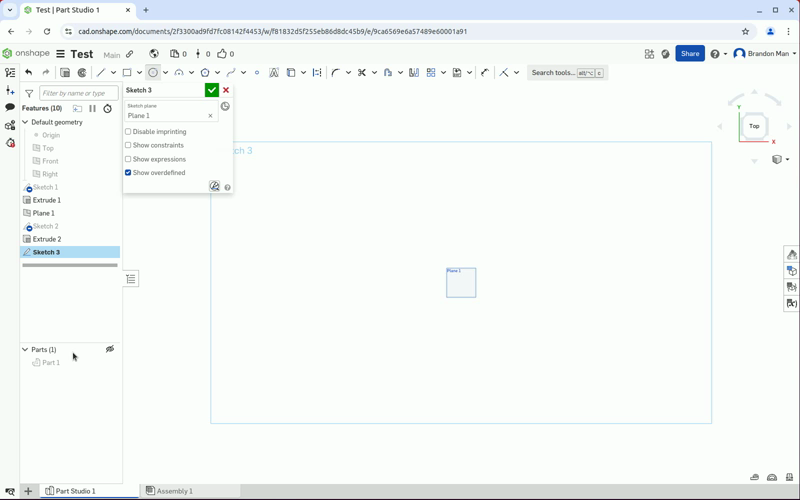
mouse_move(505, 176)
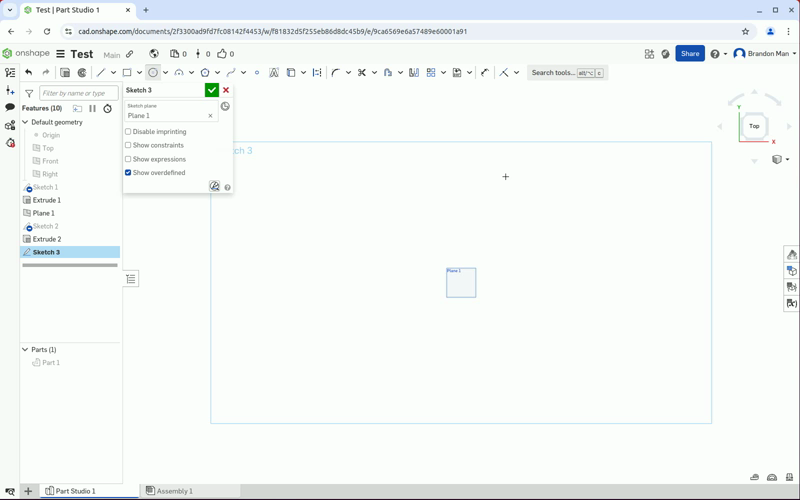
click(505, 176)
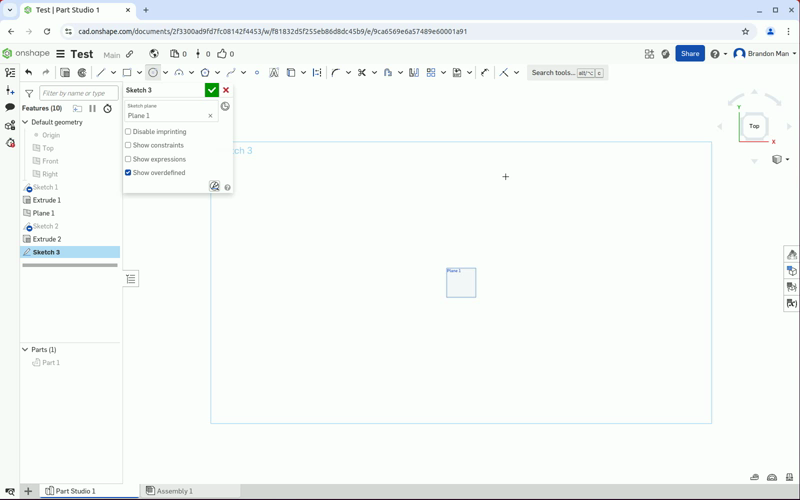
key_up(shift)
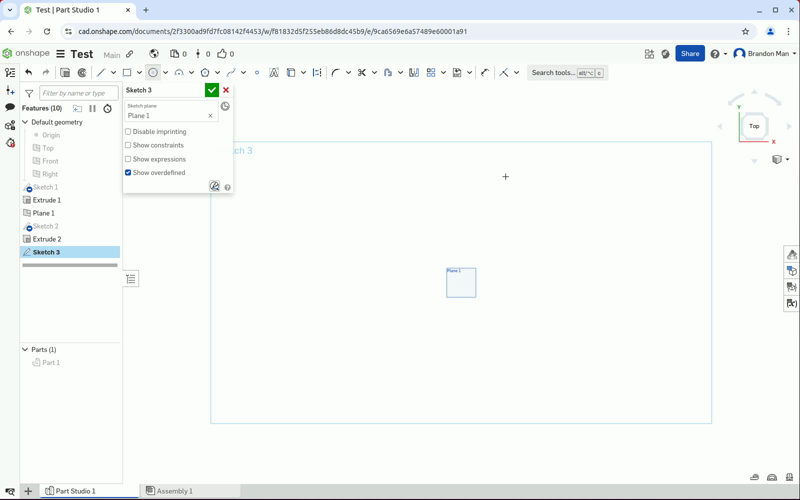
mouse_move(508, 176)
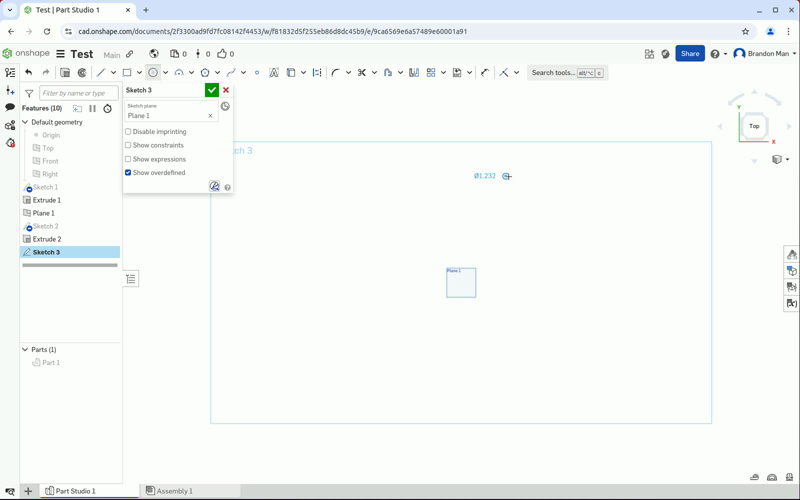
click(508, 176)
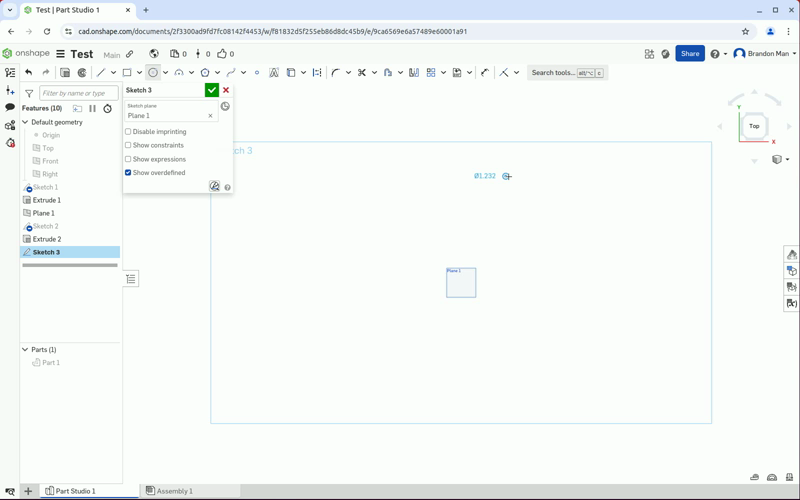
key(esc)
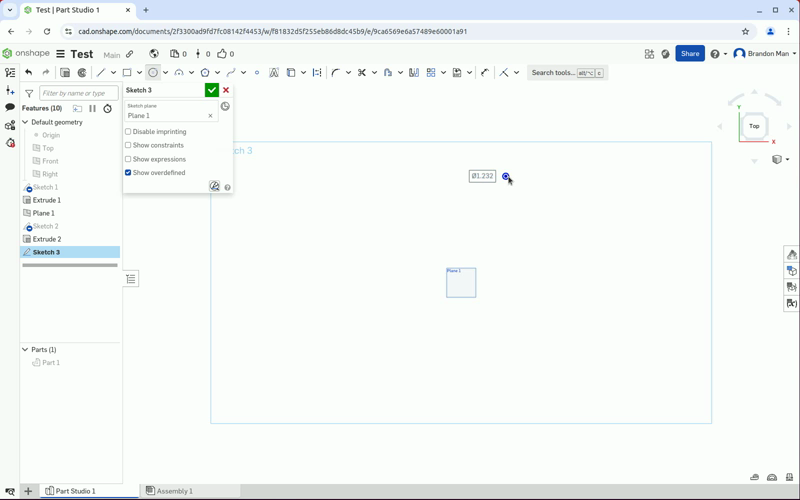
mouse_move(508, 177)
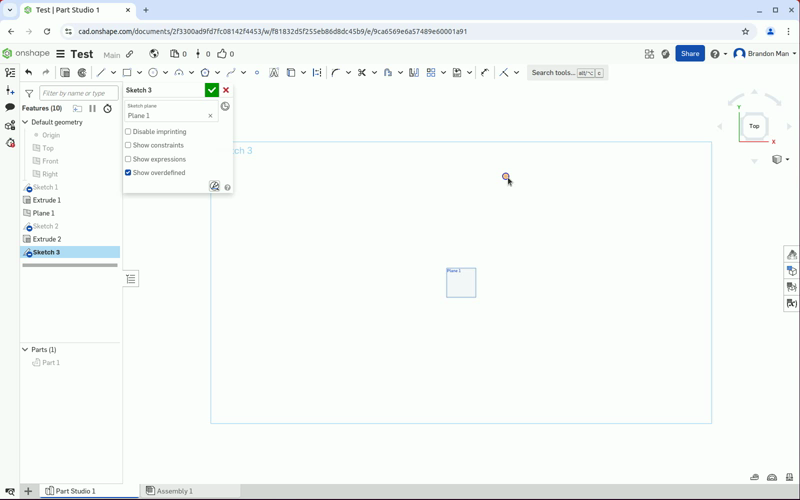
scroll(6)
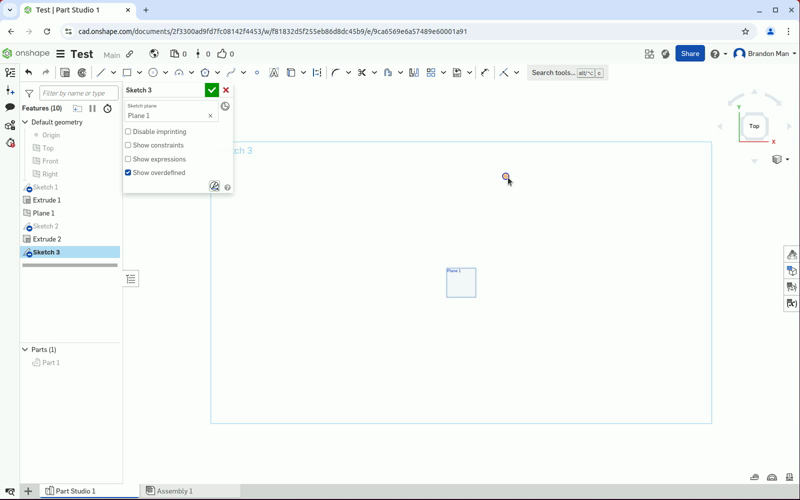
scroll(6)
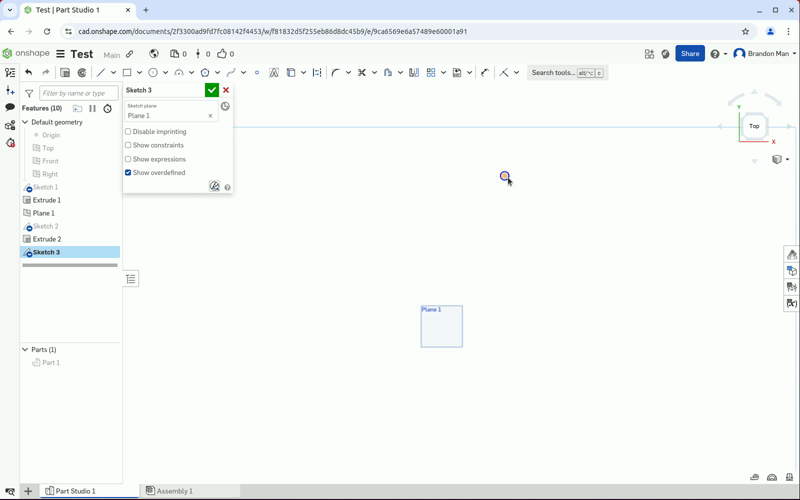
scroll(6)
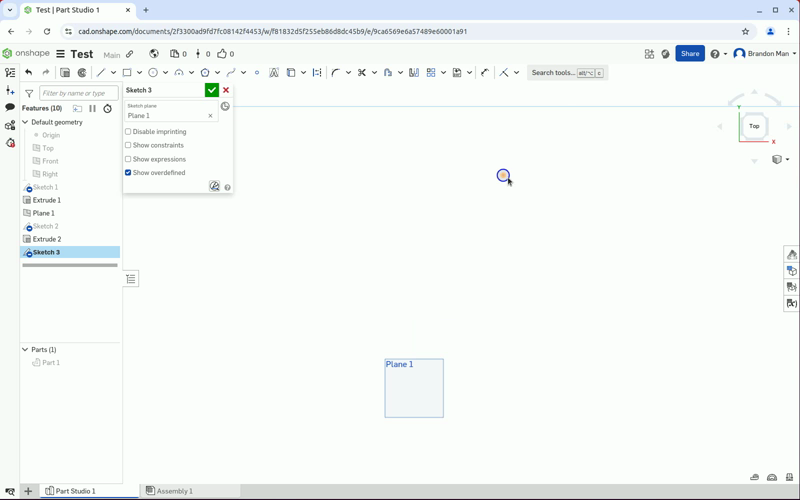
scroll(6)
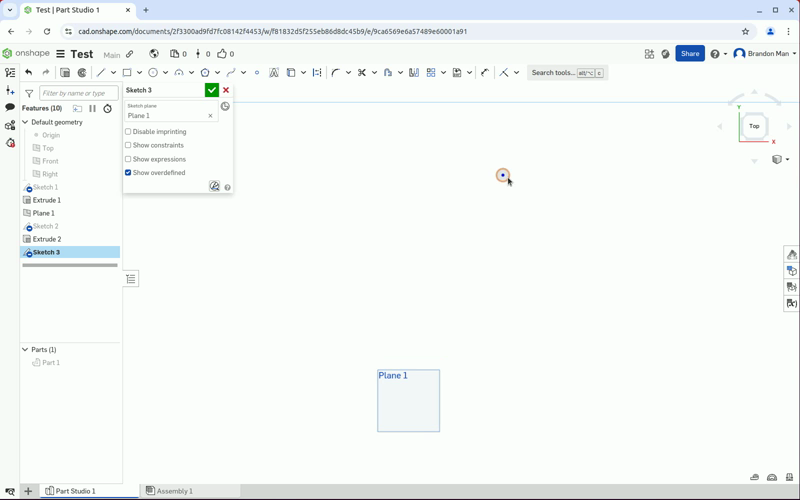
scroll(6)
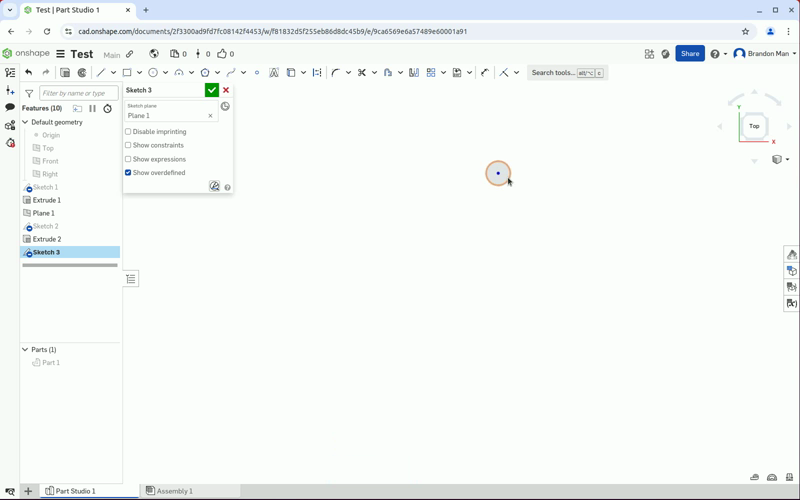
scroll(6)
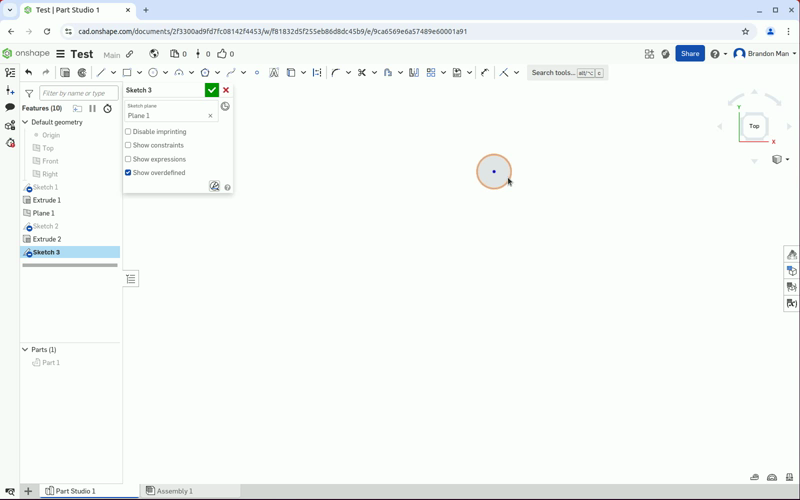
scroll(6)
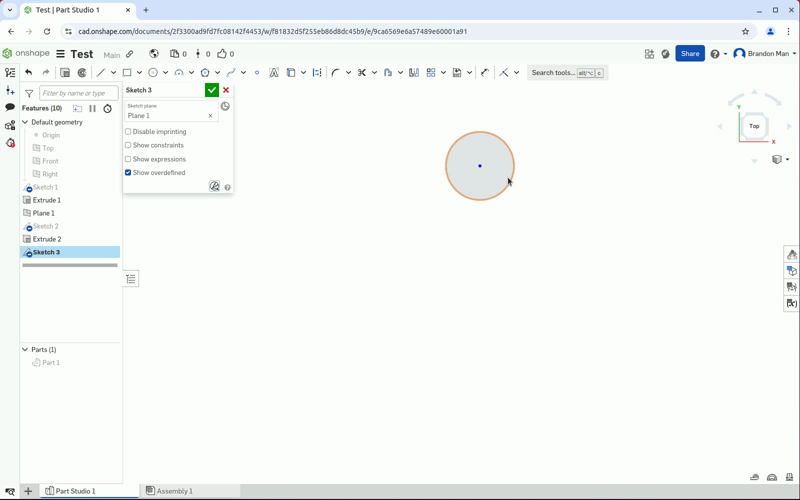
click(508, 177)
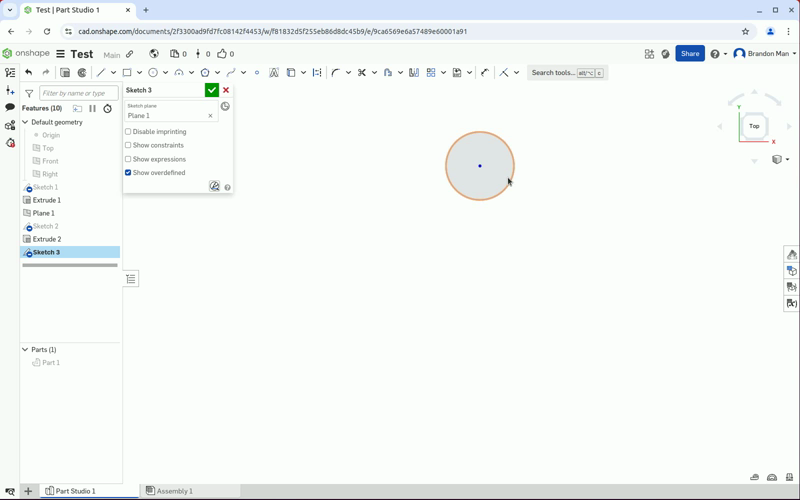
scroll(-6)
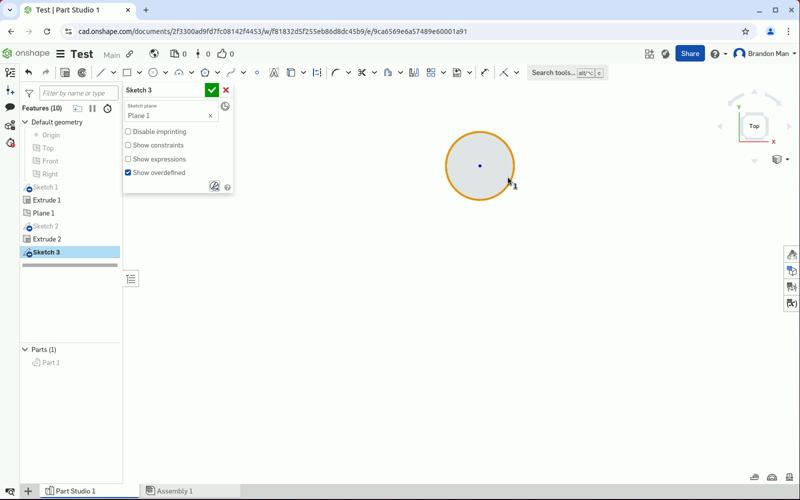
scroll(-6)
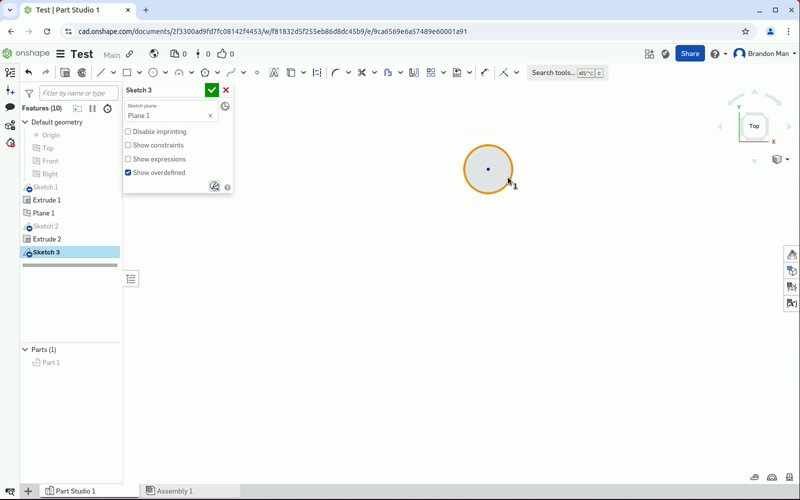
scroll(-6)
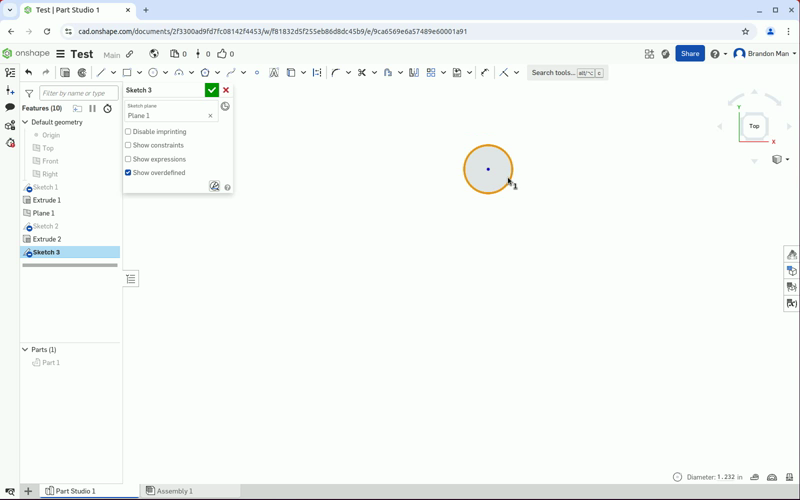
scroll(-6)
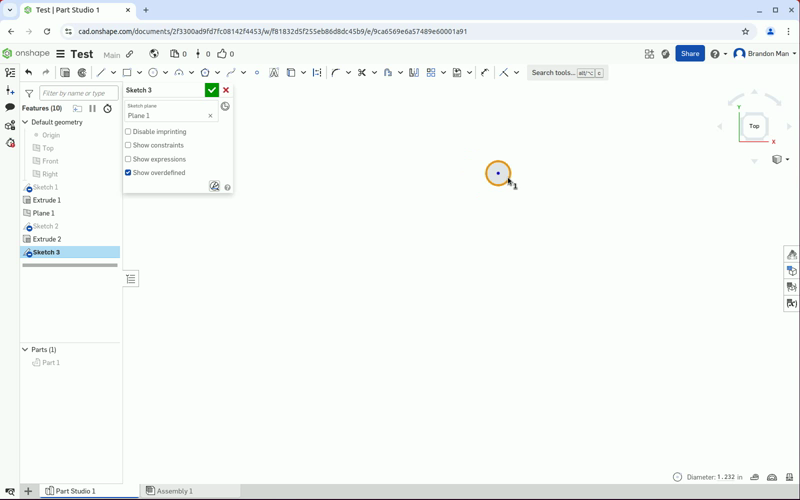
scroll(-6)
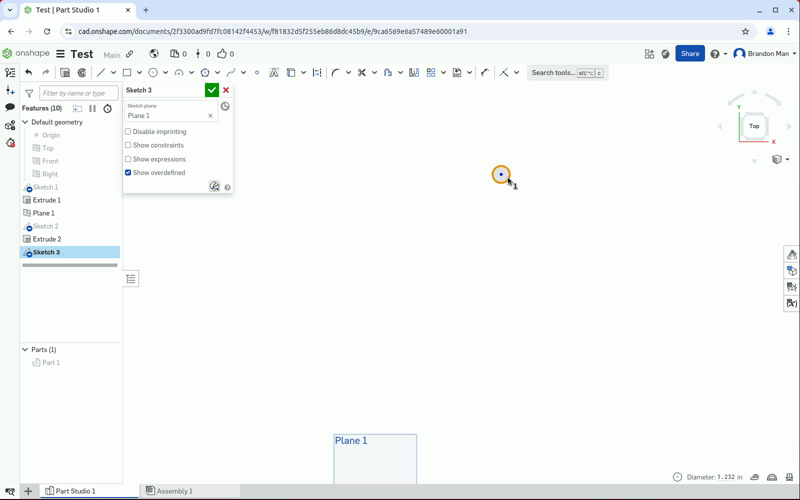
scroll(-6)
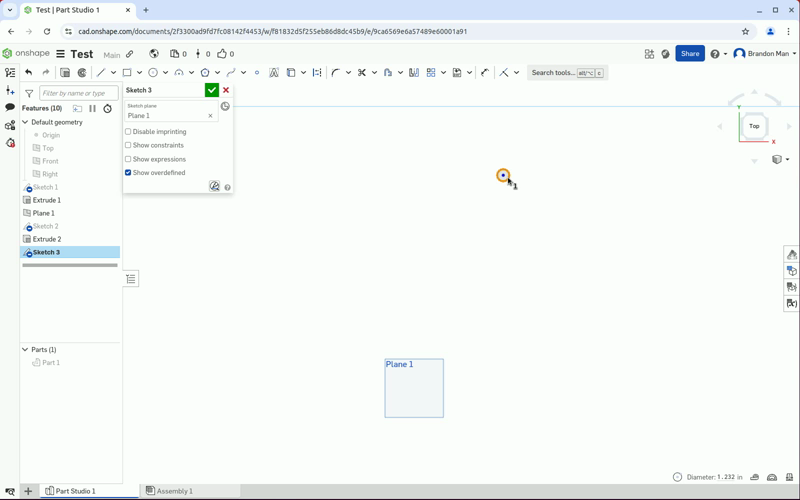
scroll(-6)
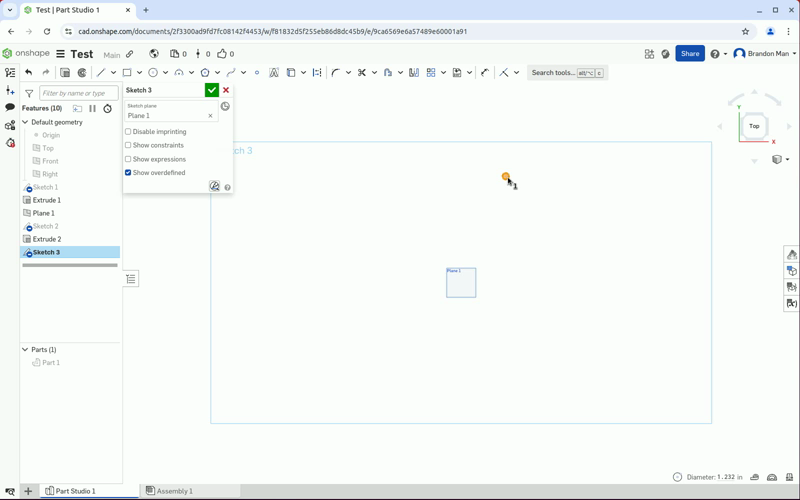
mouse_move(73, 352)
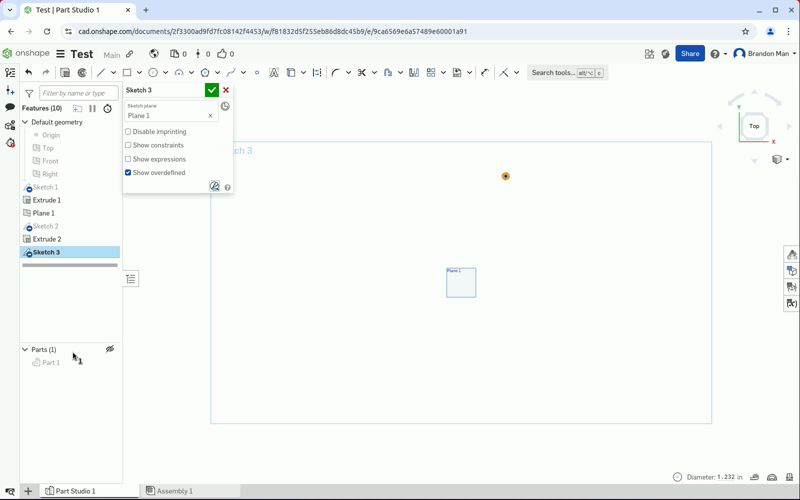
key(shift+y)
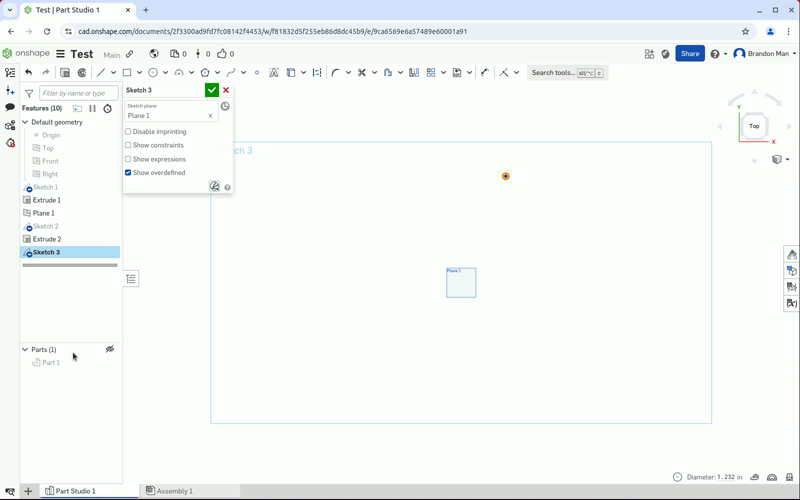
key(shift+e)
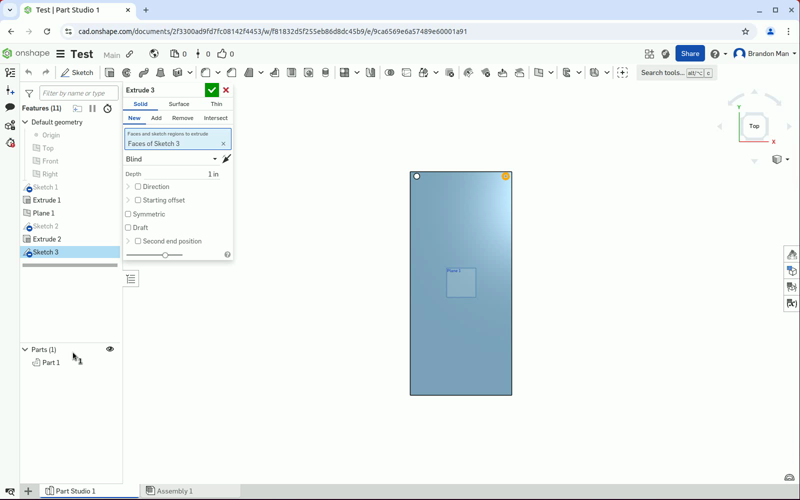
mouse_move(143, 106)
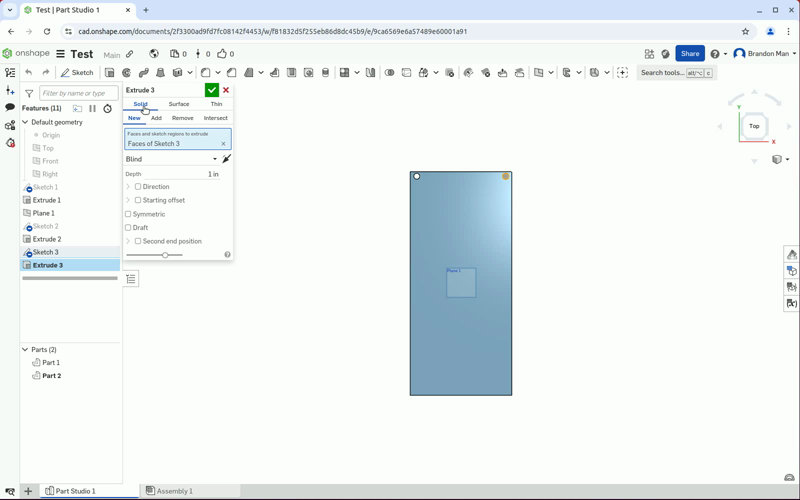
click(143, 106)
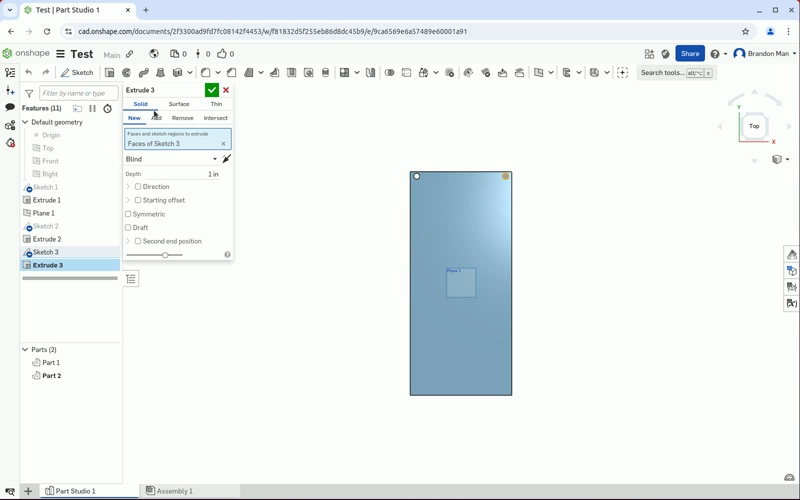
mouse_move(186, 120)
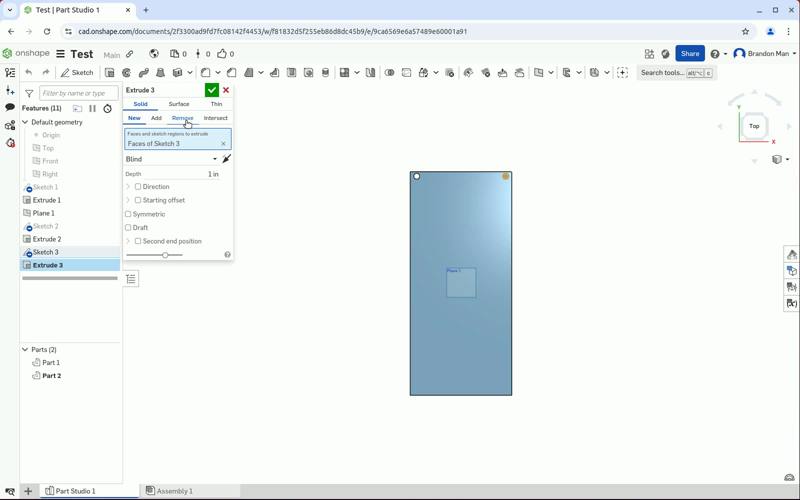
click(186, 120)
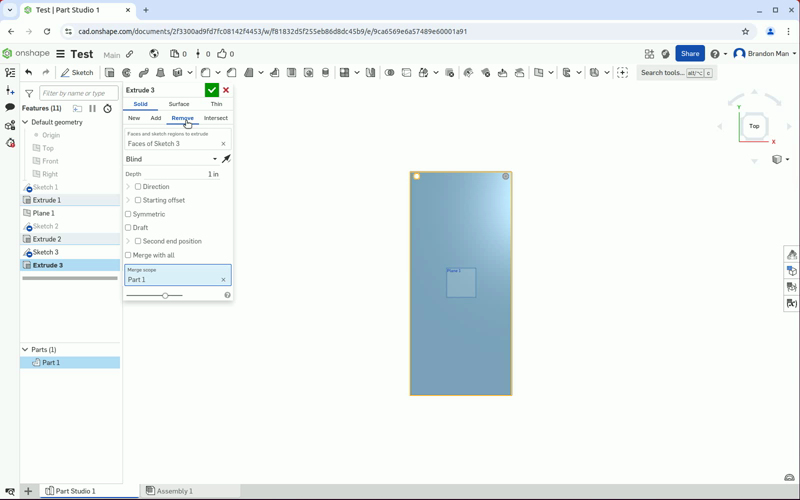
key(tab, 4)
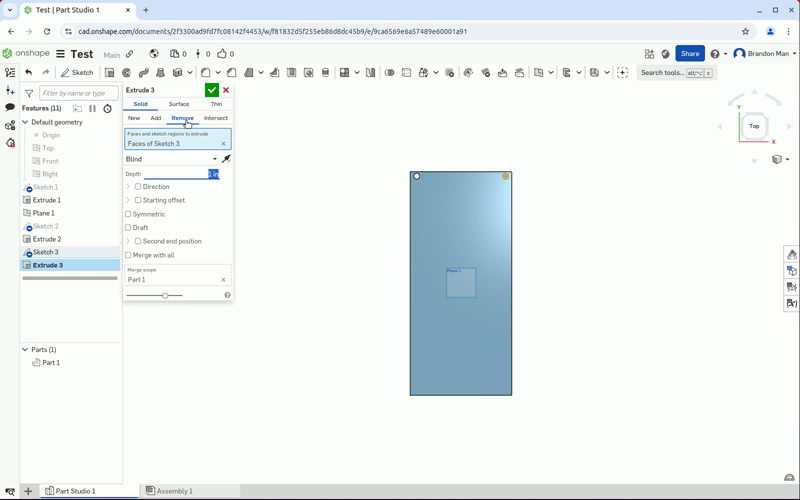
text(3.37)
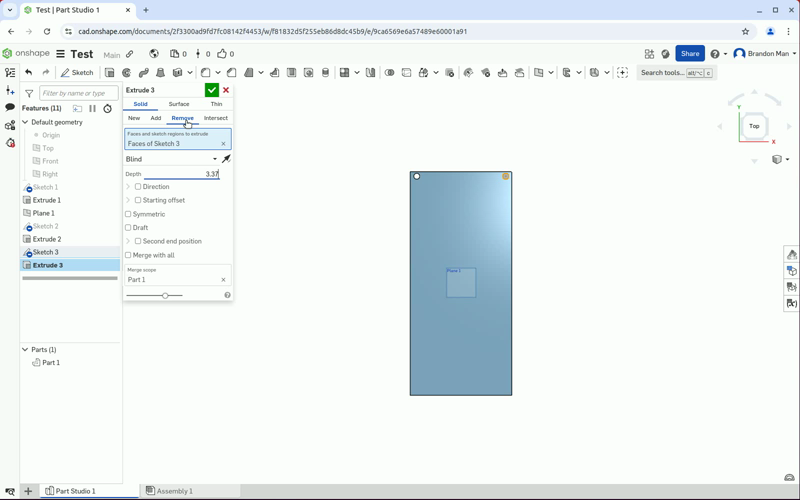
key(tab, 6)
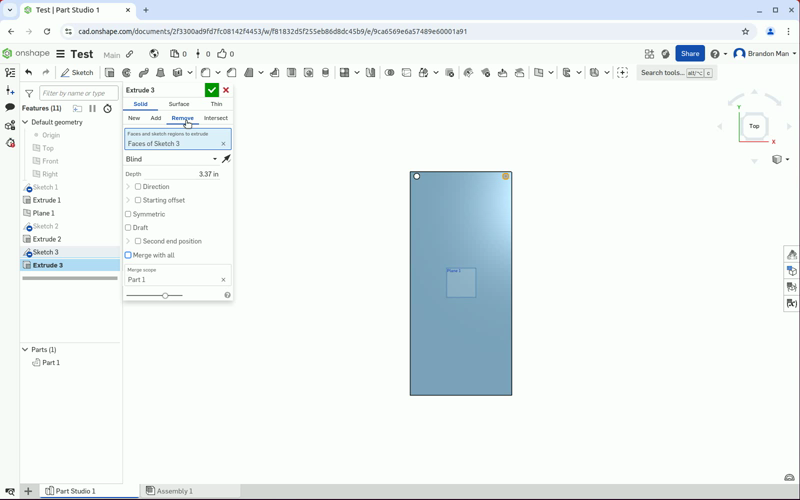
key(space)
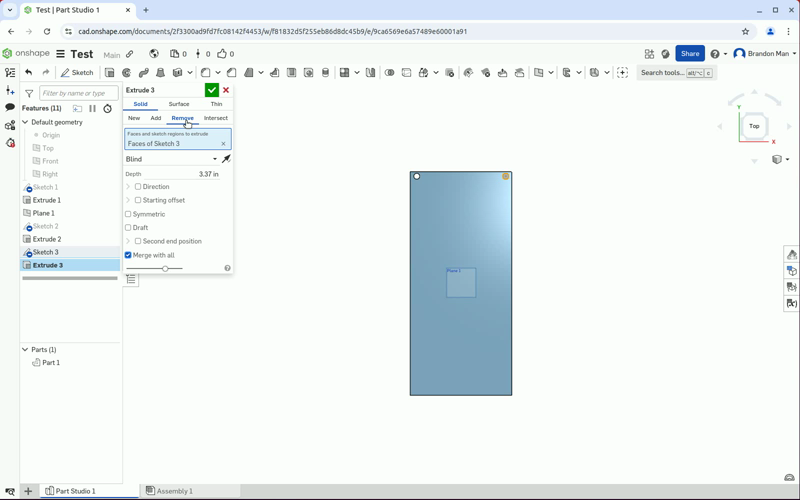
key(enter)
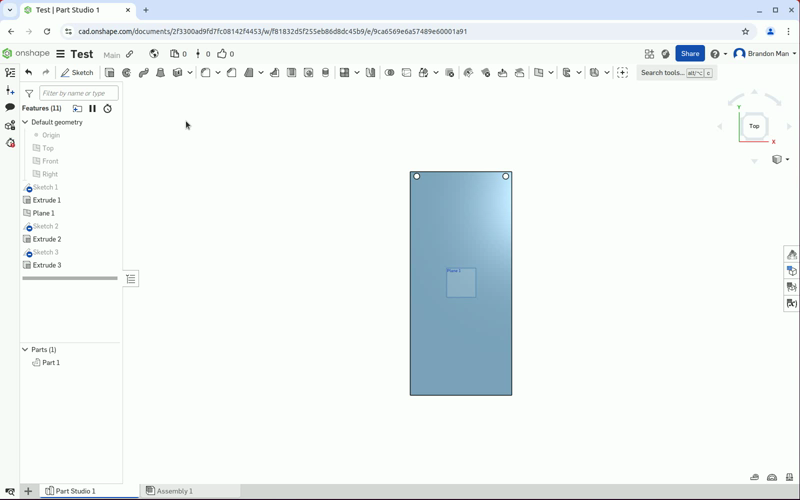
key(shift+h)
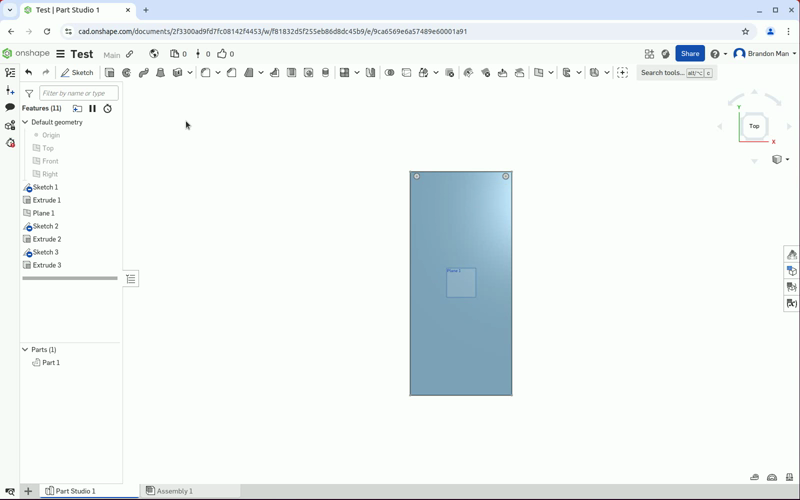
key(shift+h)
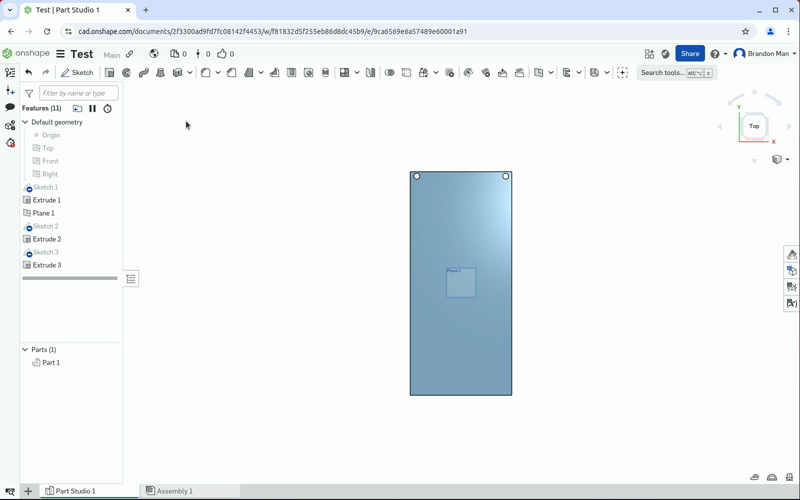
mouse_move(73, 189)
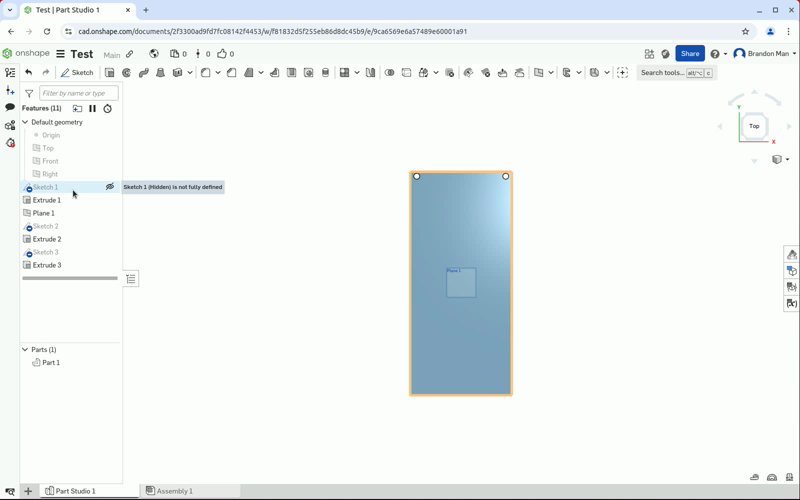
click(73, 189)
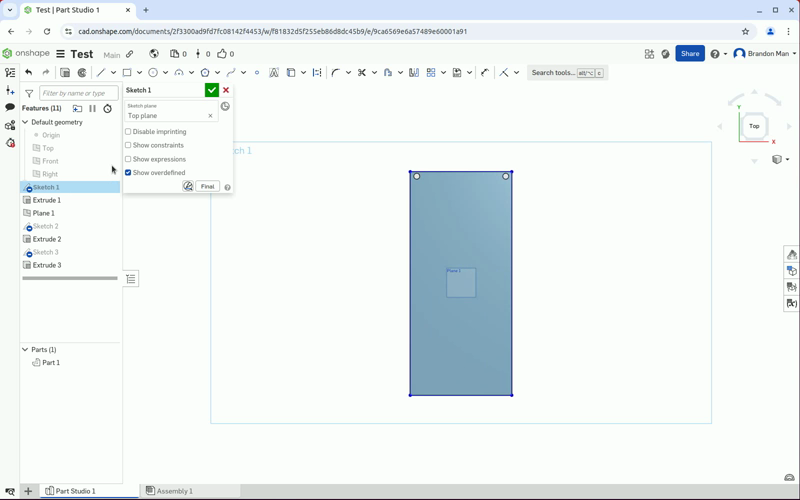
mouse_move(229, 92)
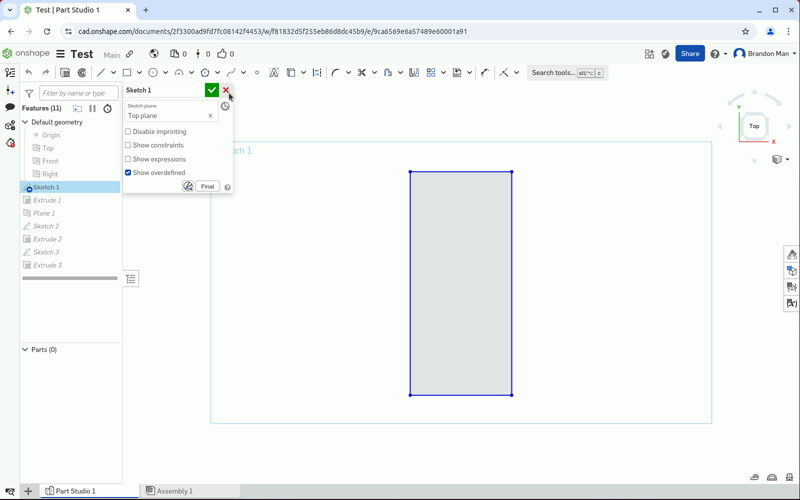
click(229, 92)
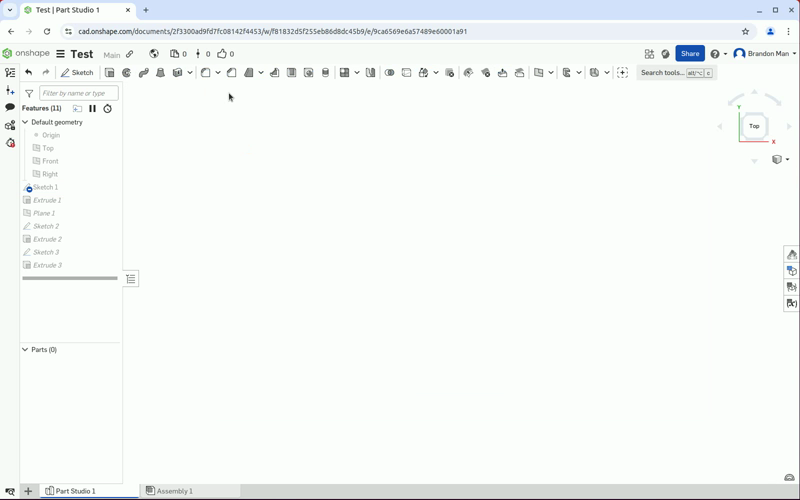
key(shift+s)
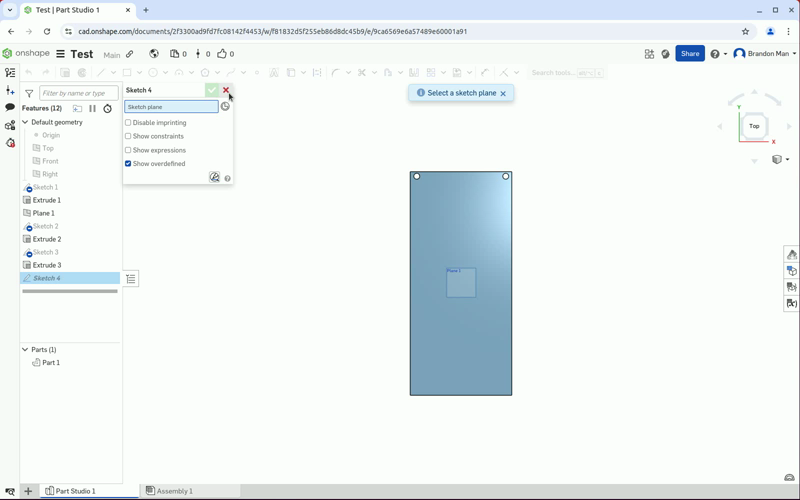
mouse_move(73, 215)
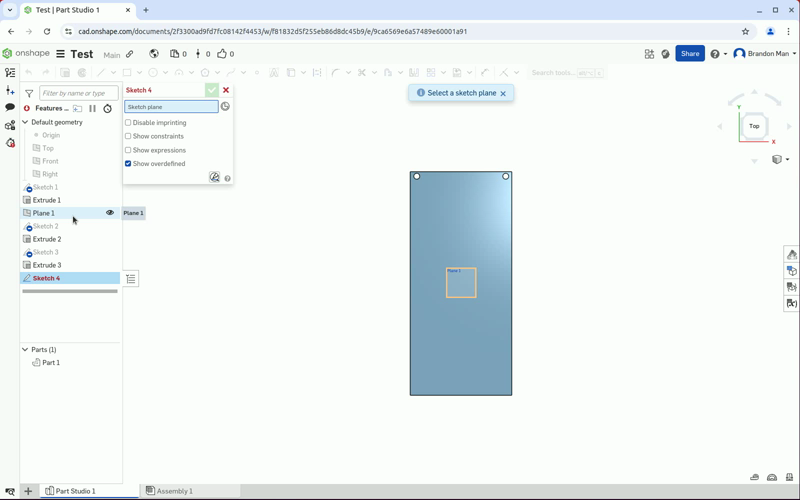
click(73, 215)
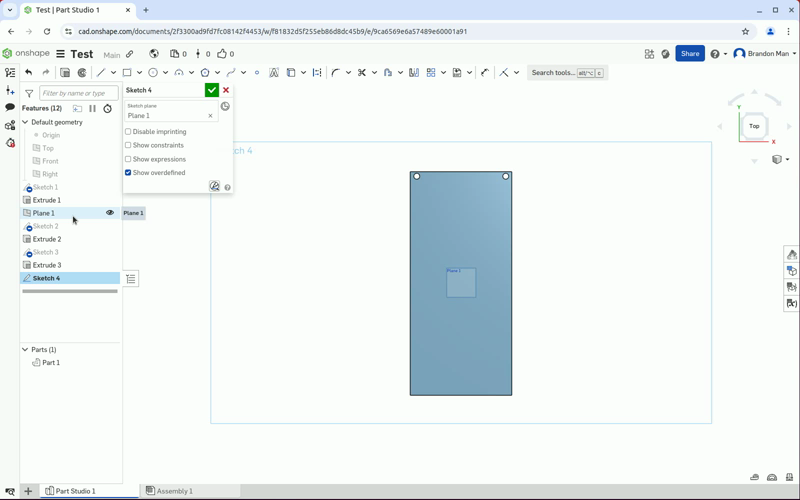
mouse_move(73, 352)
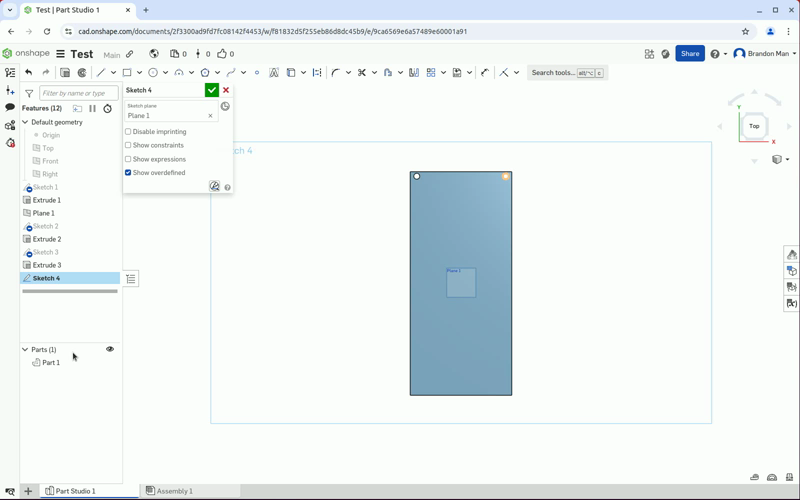
key(y)
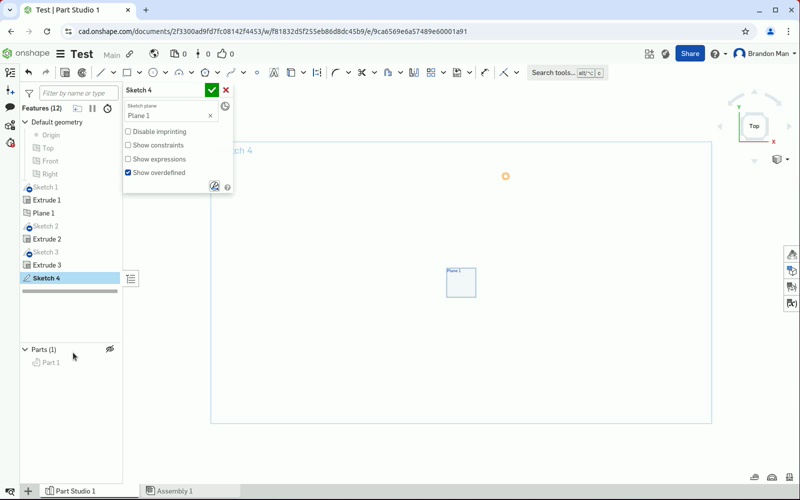
key(c)
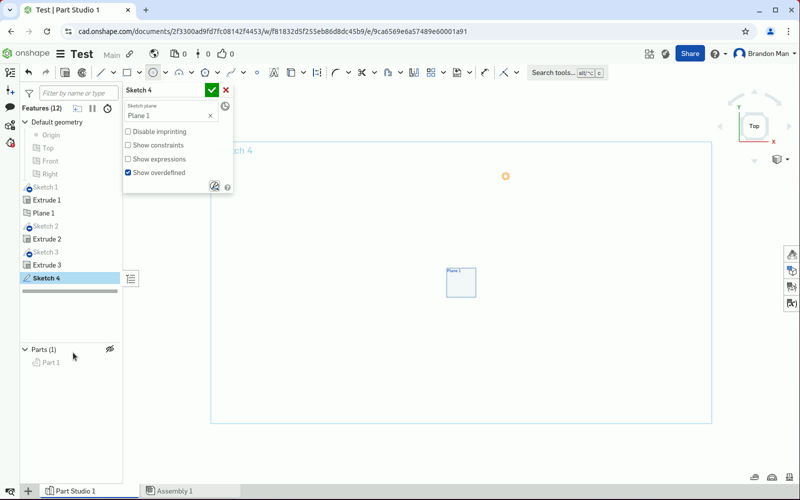
key_down(shift)
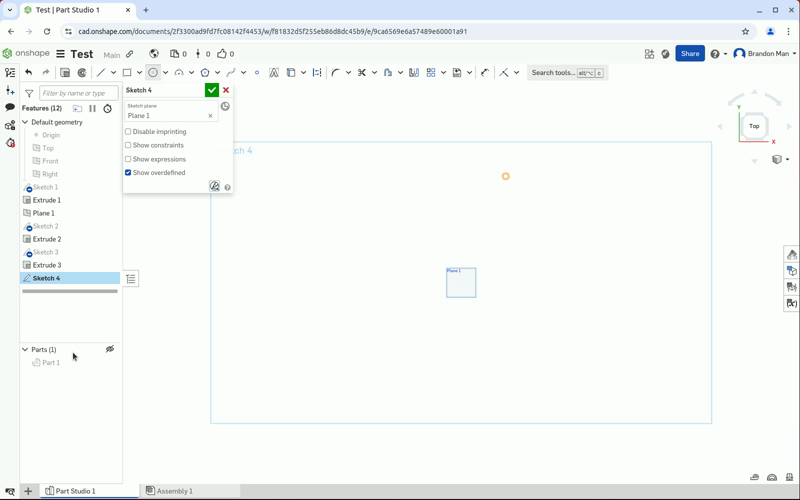
mouse_move(416, 389)
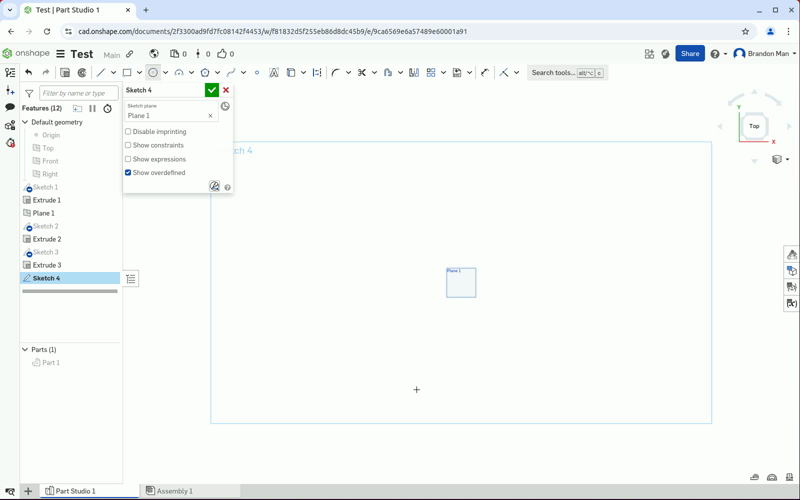
click(416, 389)
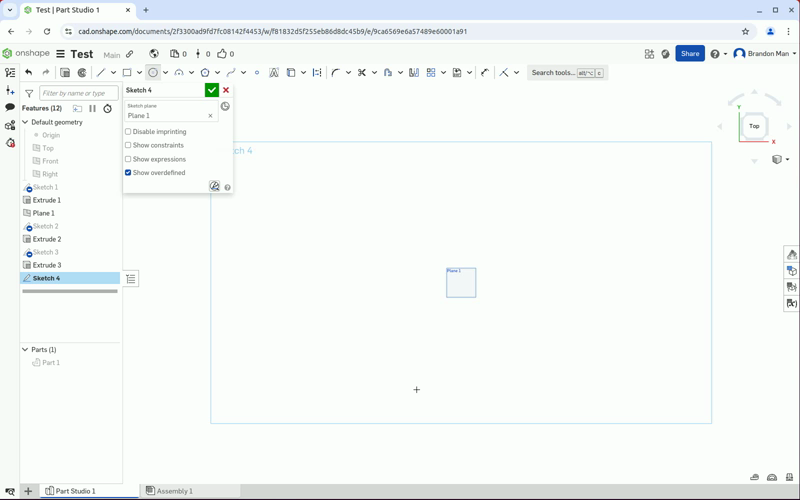
key_up(shift)
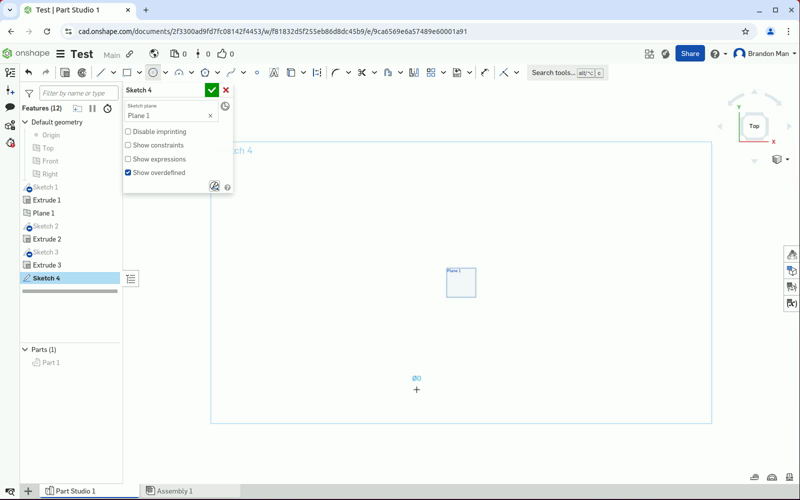
mouse_move(419, 389)
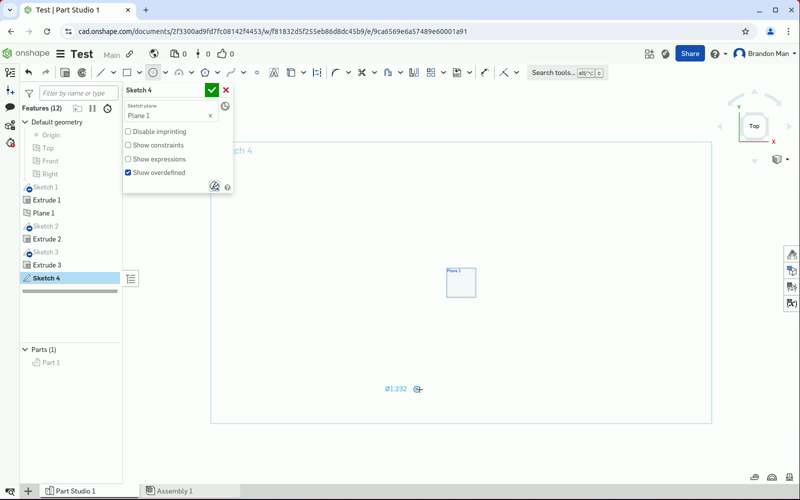
click(419, 389)
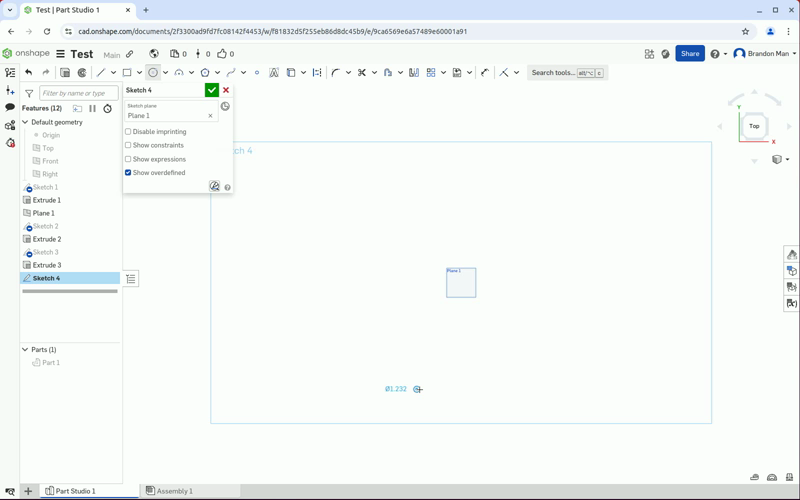
key(esc)
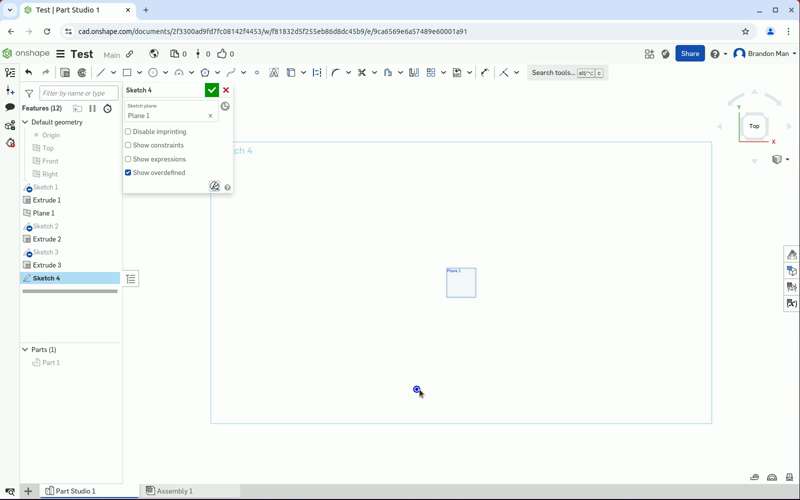
mouse_move(416, 387)
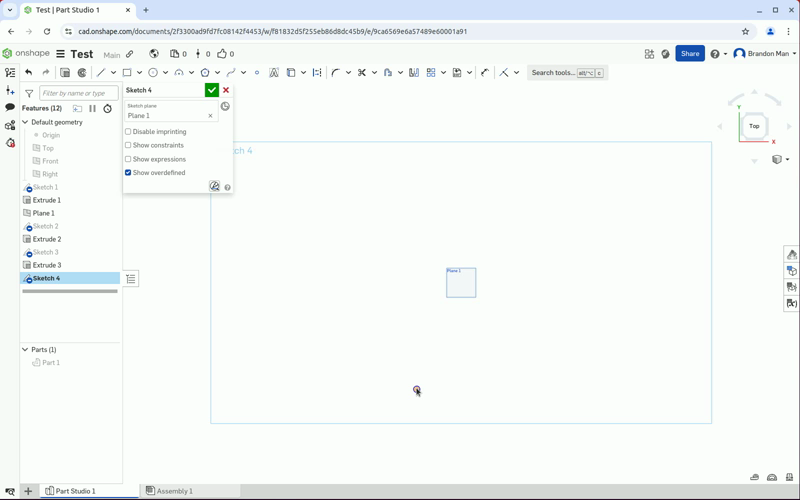
scroll(6)
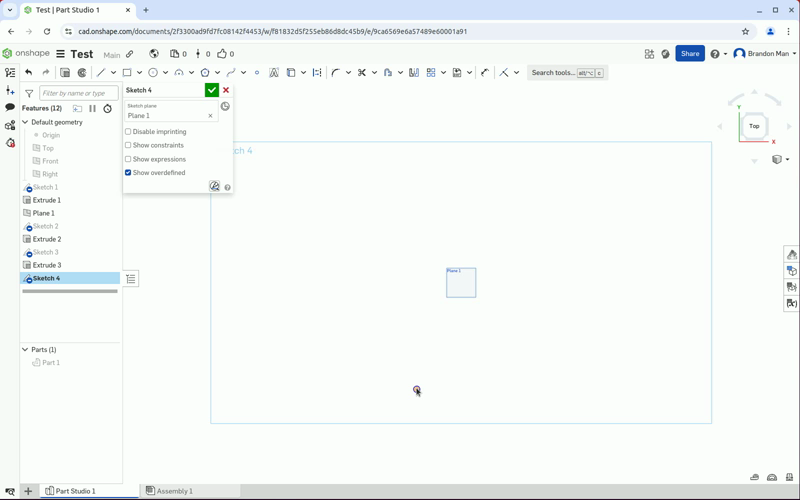
scroll(6)
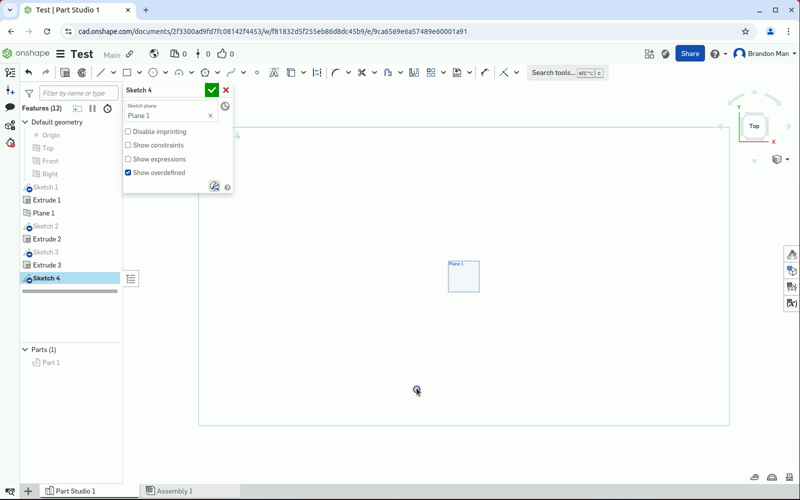
scroll(6)
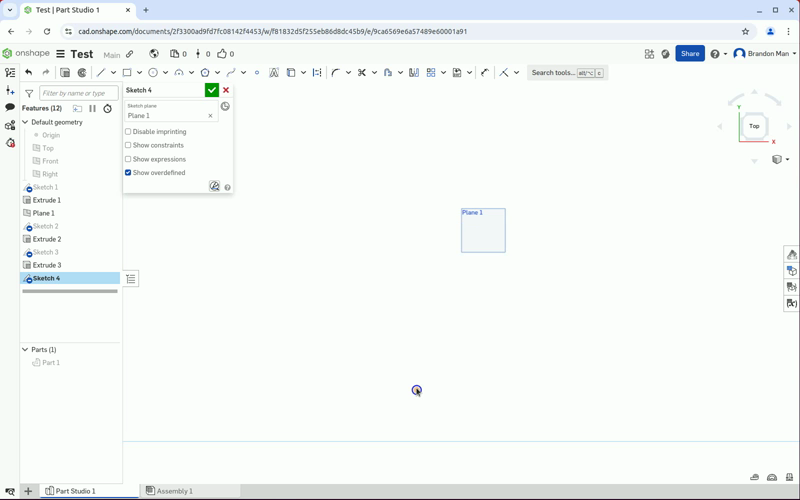
scroll(6)
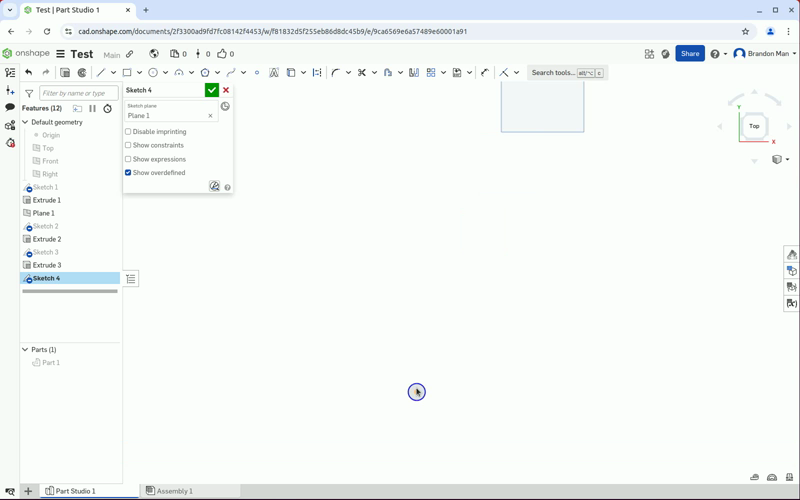
scroll(6)
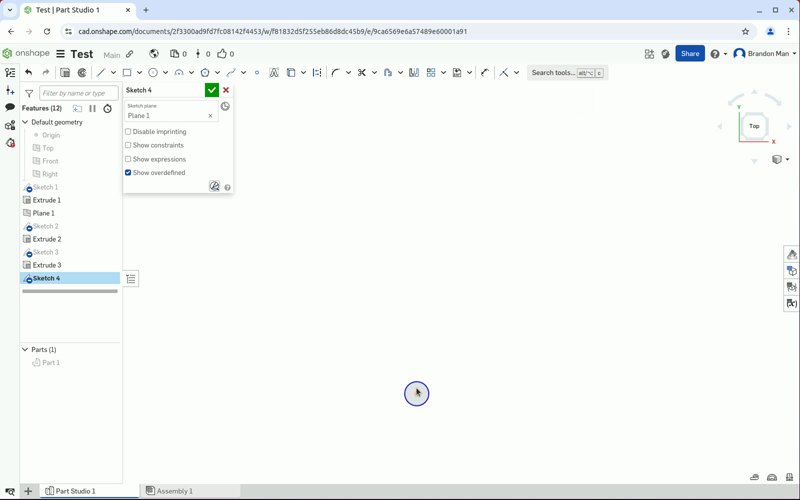
scroll(6)
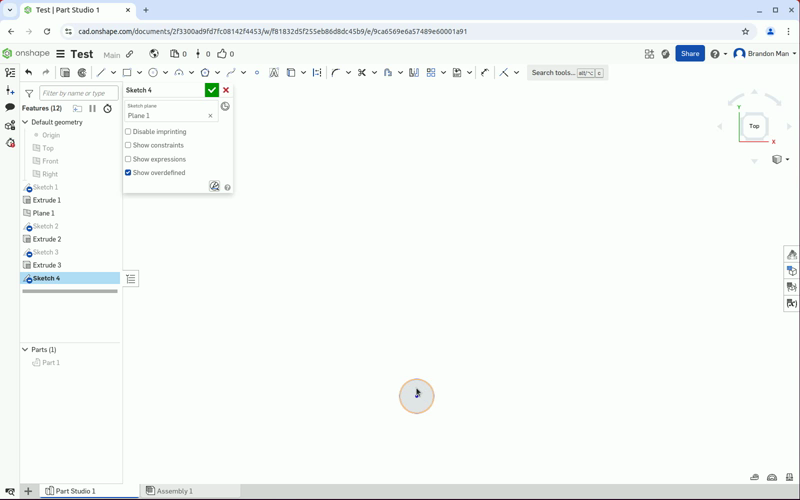
scroll(6)
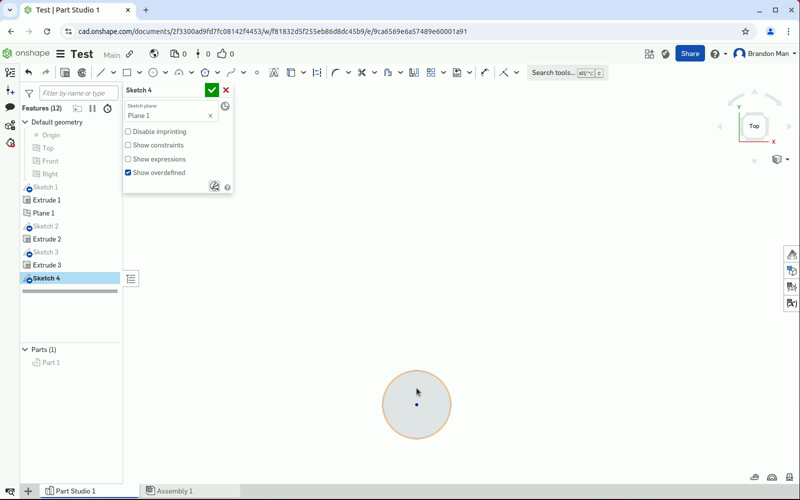
click(416, 387)
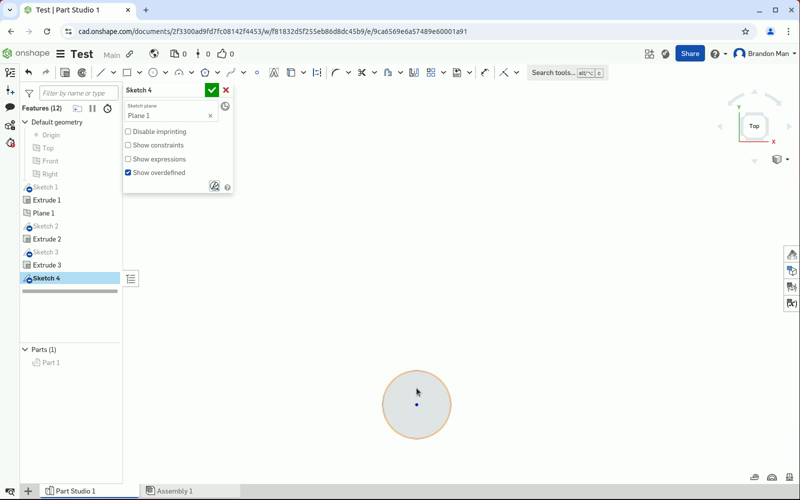
scroll(-6)
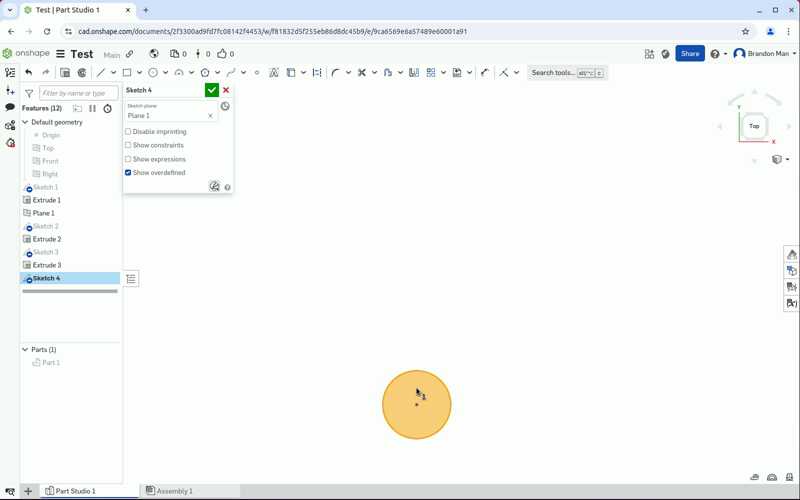
scroll(-6)
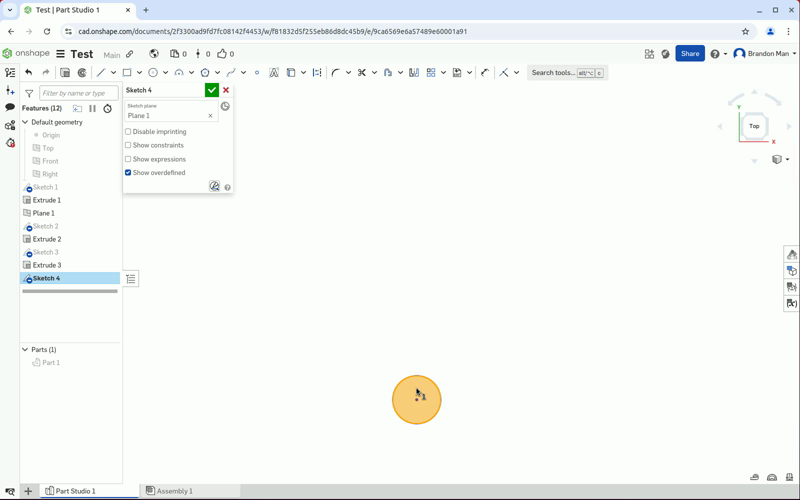
scroll(-6)
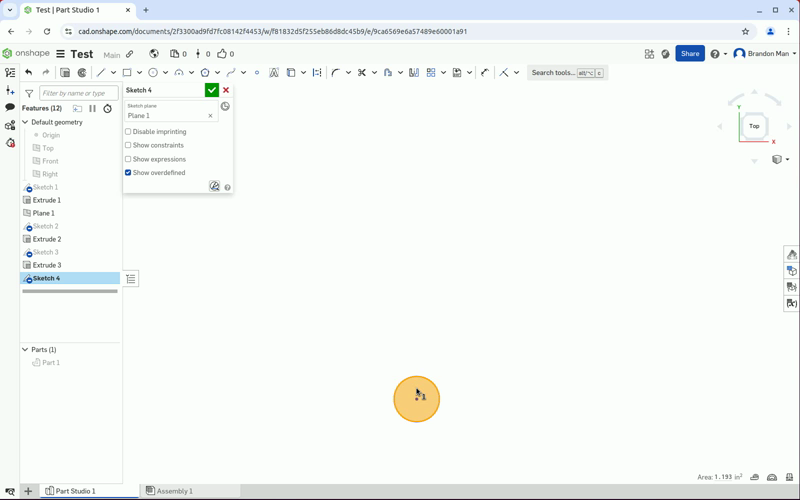
scroll(-6)
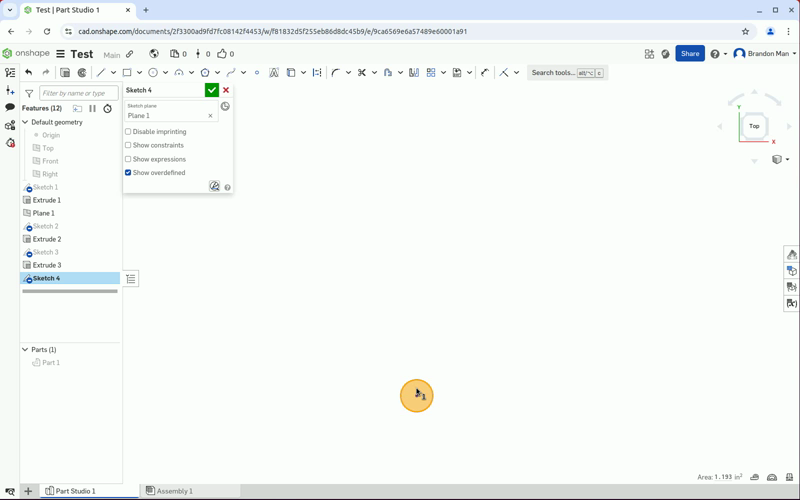
scroll(-6)
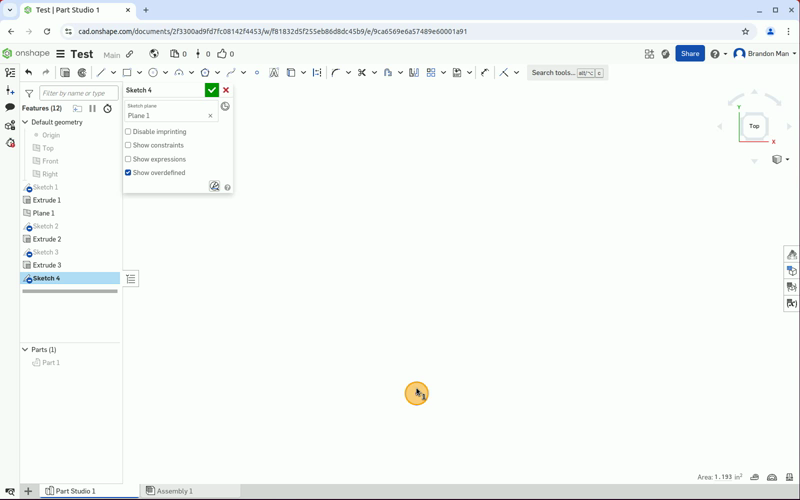
scroll(-6)
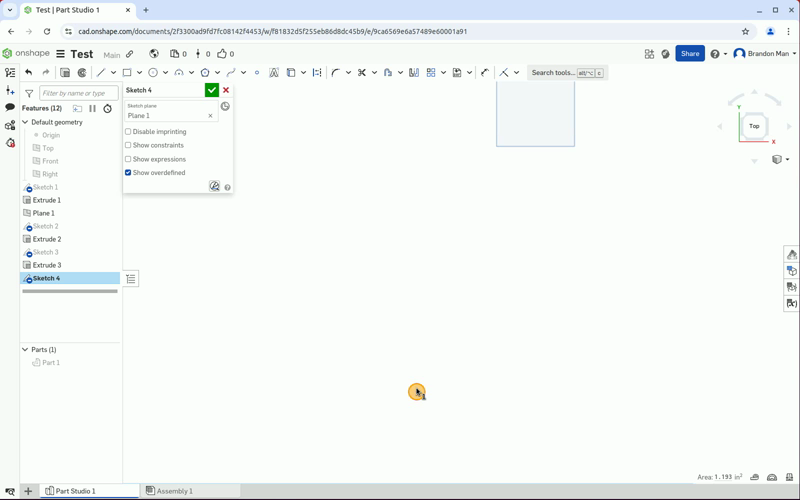
scroll(-6)
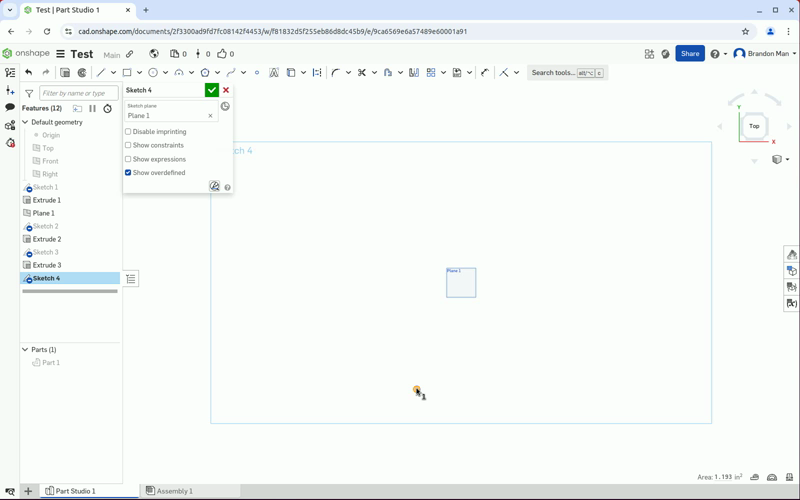
mouse_move(73, 352)
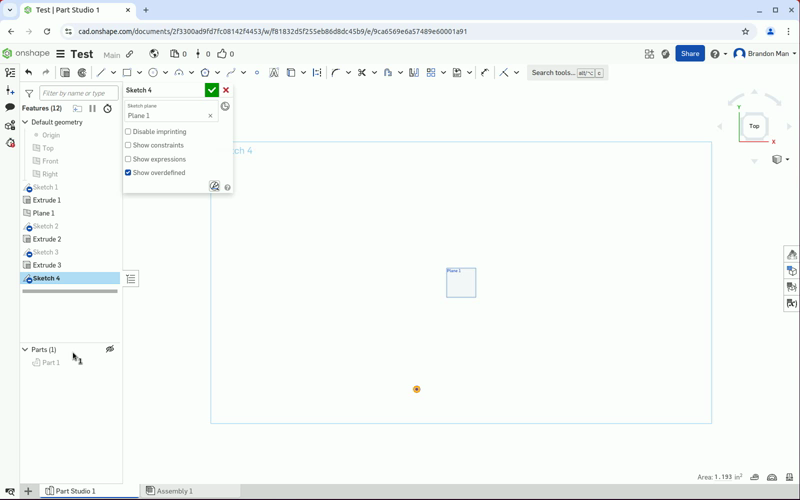
key(shift+y)
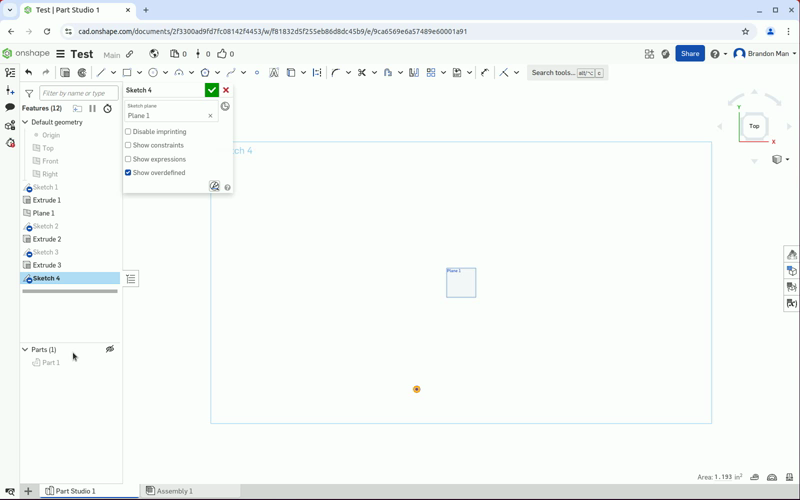
key(shift+e)
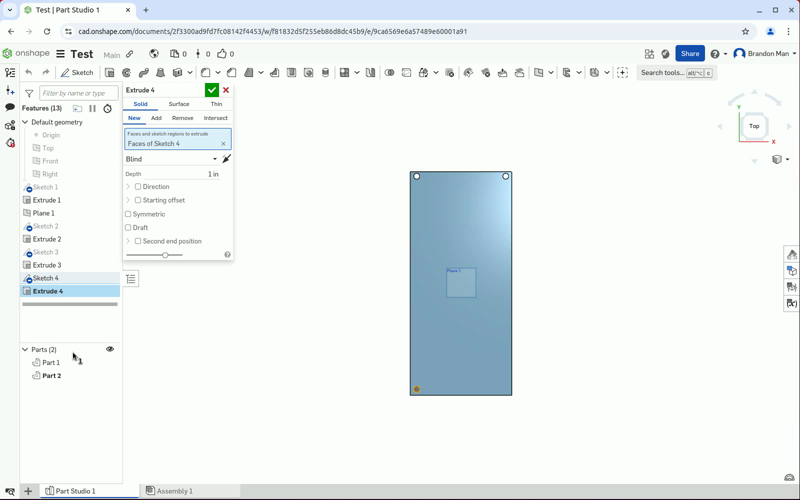
mouse_move(143, 106)
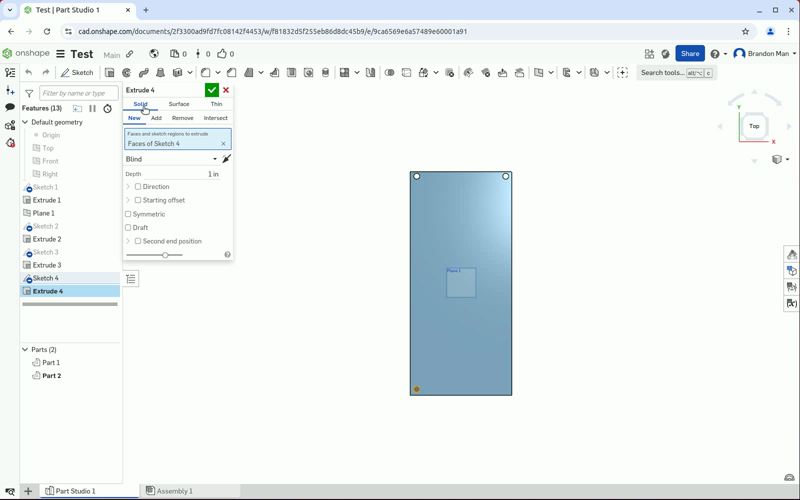
click(143, 106)
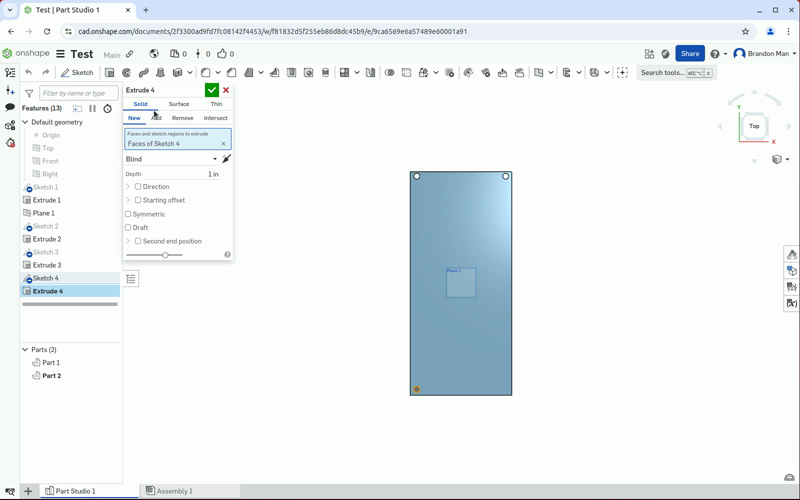
mouse_move(186, 120)
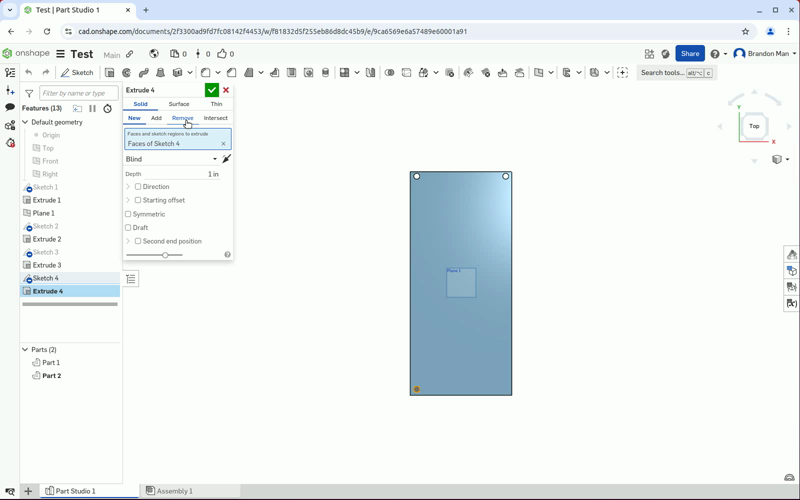
click(186, 120)
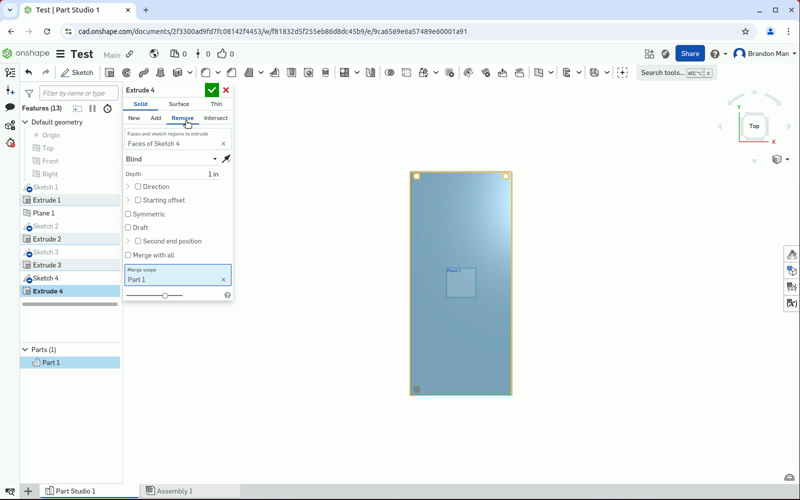
key(tab, 4)
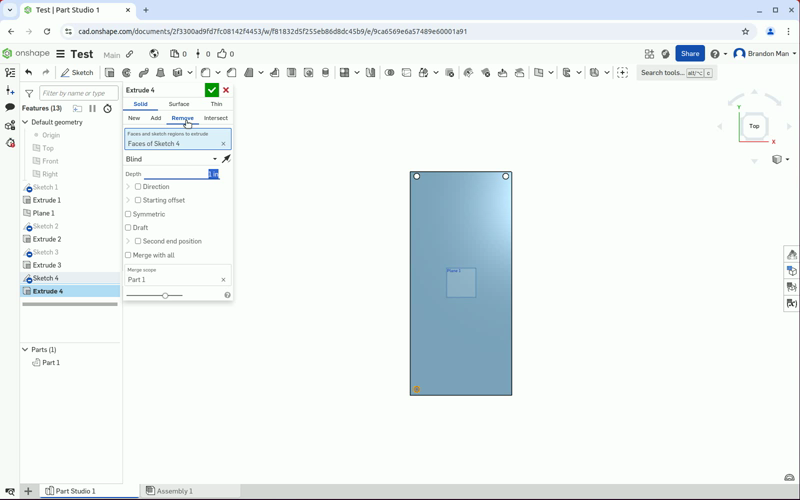
text(3.37)
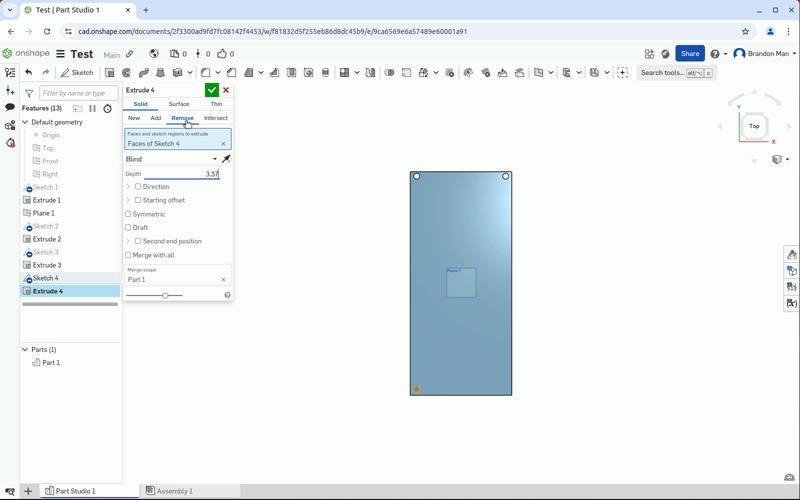
key(tab, 6)
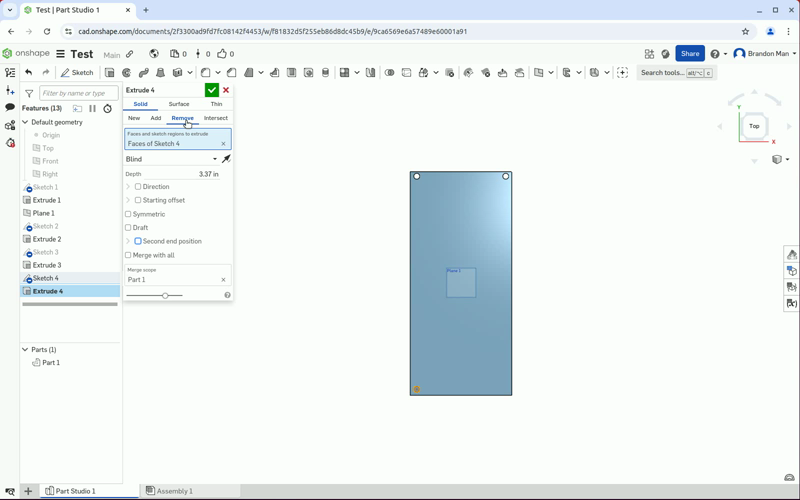
key(space)
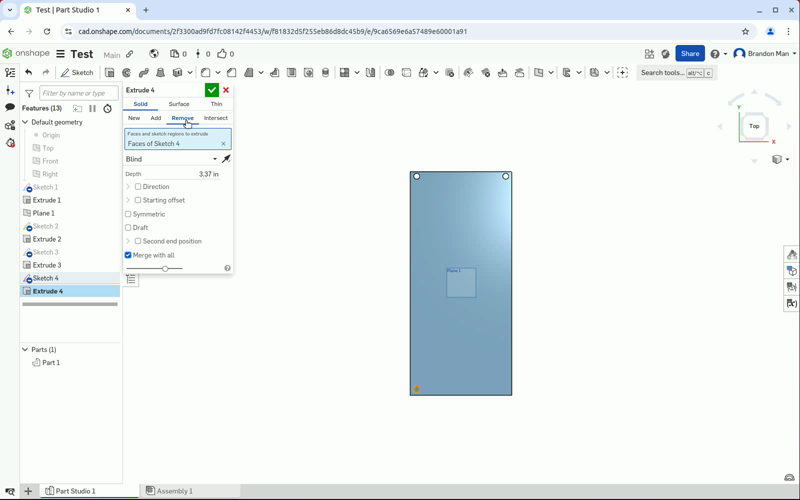
key(enter)
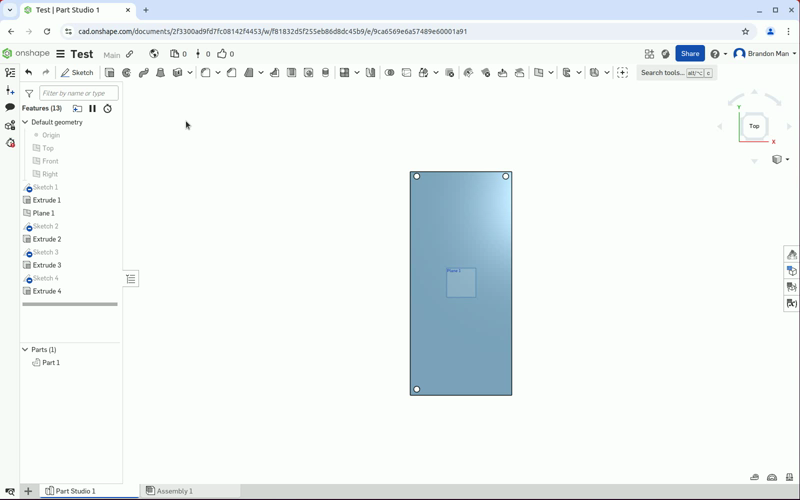
key(shift+h)
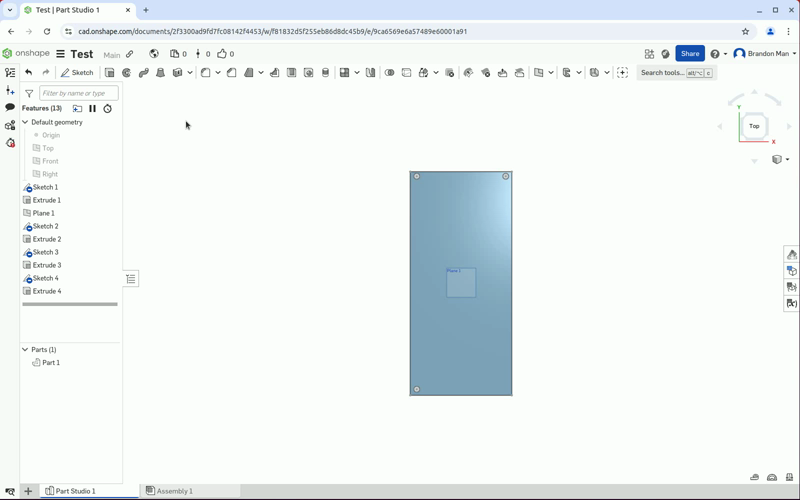
key(shift+h)
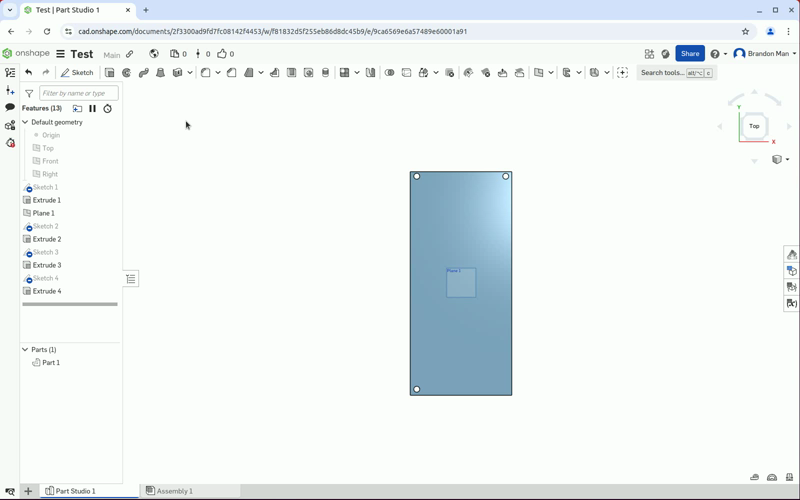
mouse_move(73, 189)
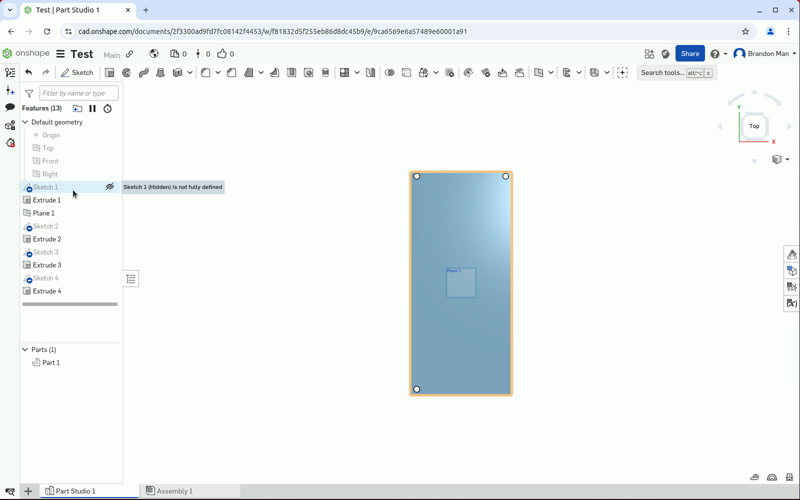
click(73, 189)
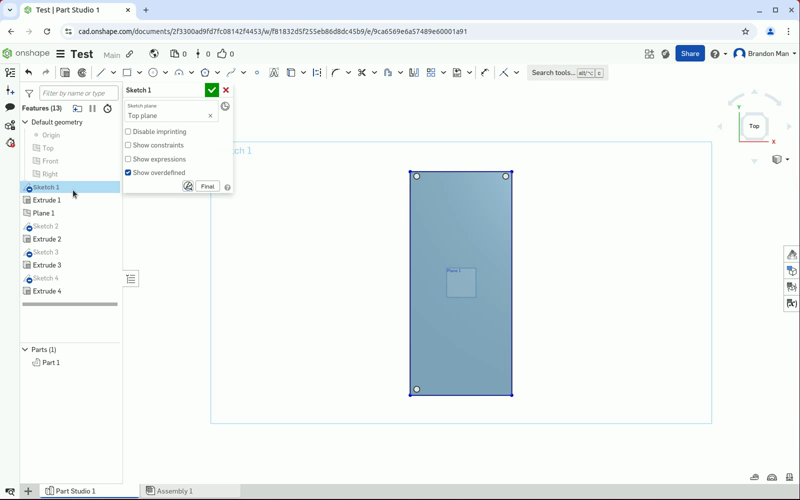
mouse_move(229, 92)
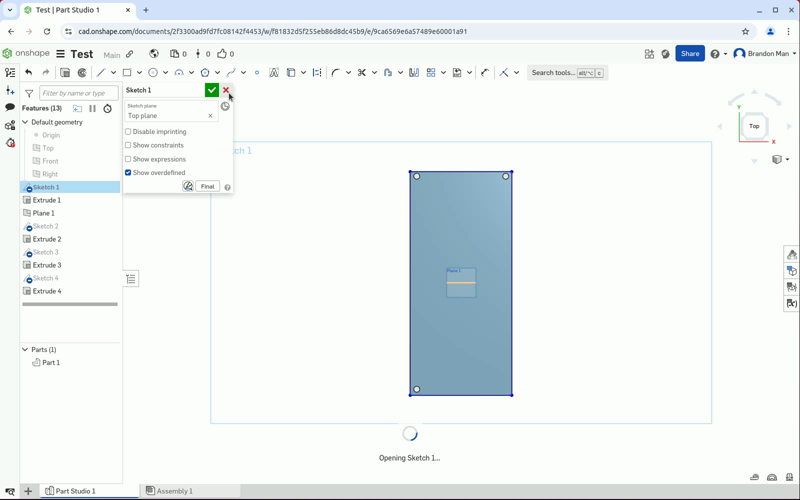
click(229, 92)
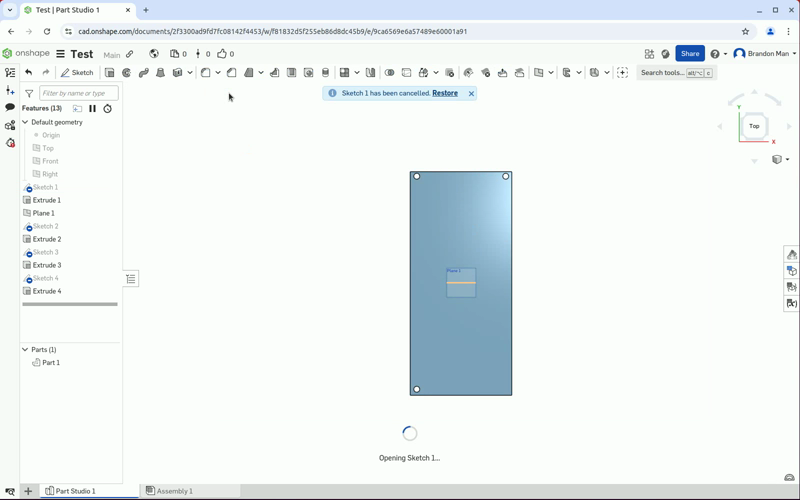
key(shift+s)
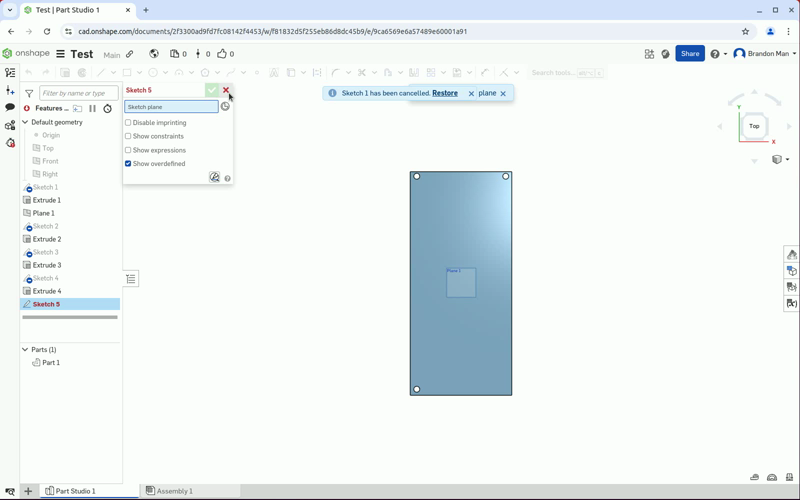
mouse_move(73, 215)
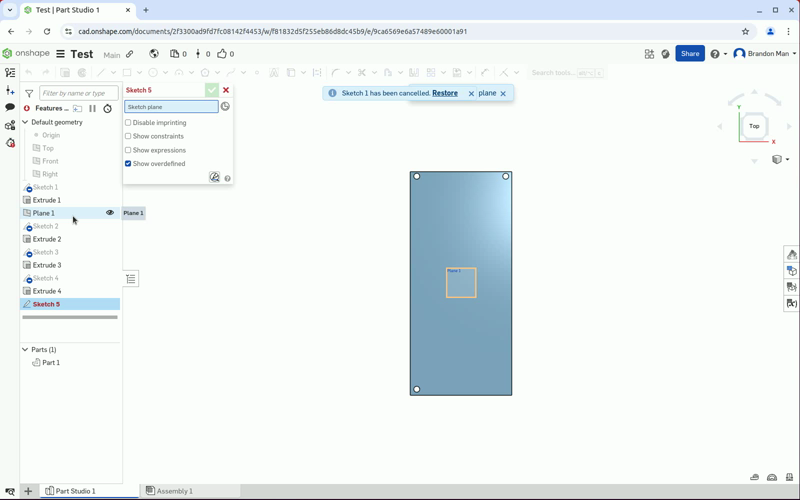
click(73, 215)
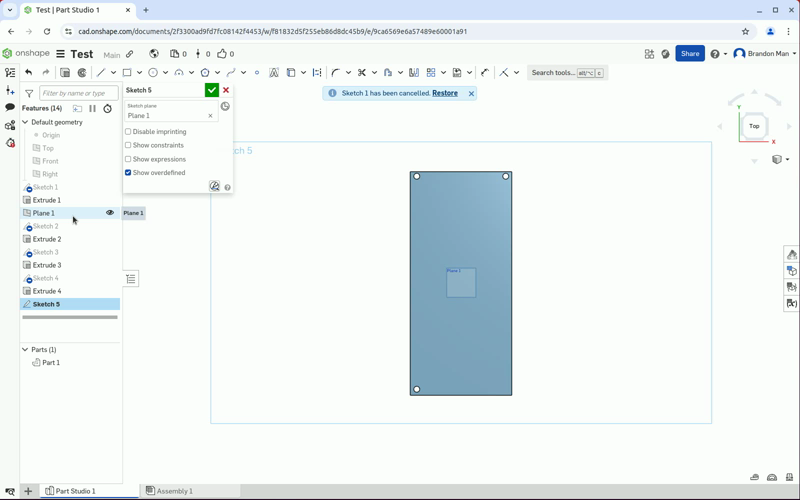
mouse_move(73, 352)
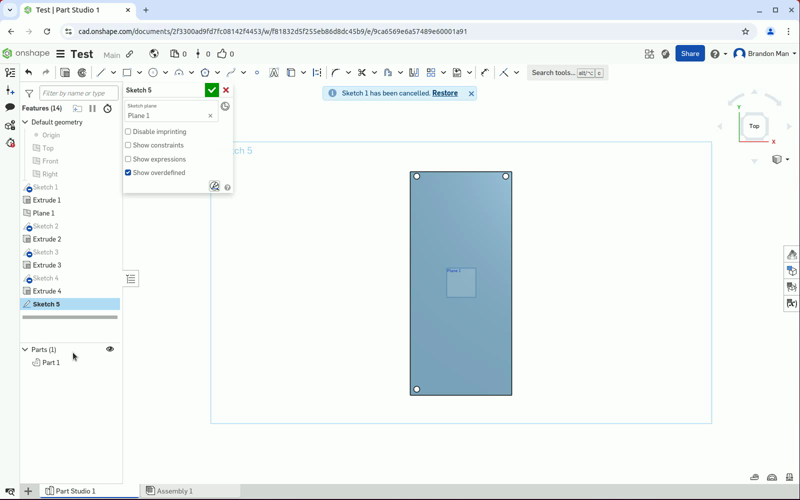
key(y)
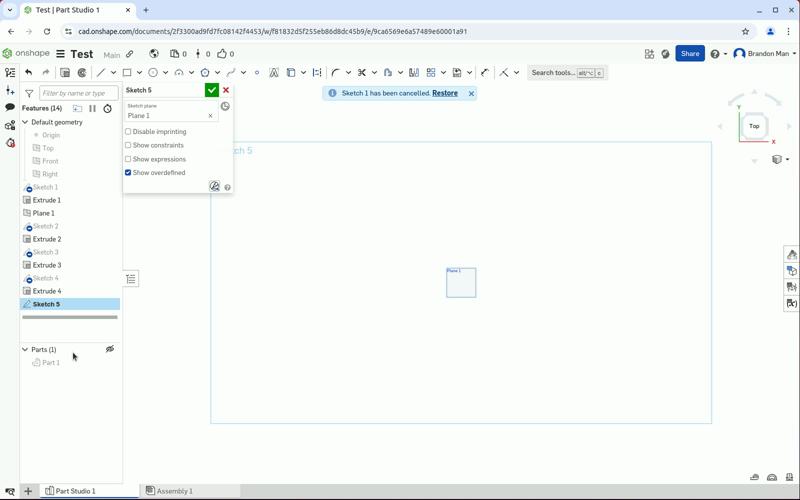
key(c)
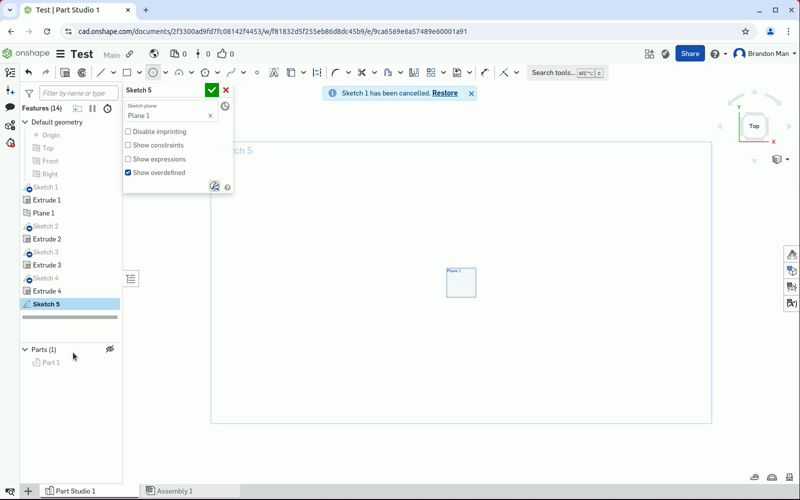
key_down(shift)
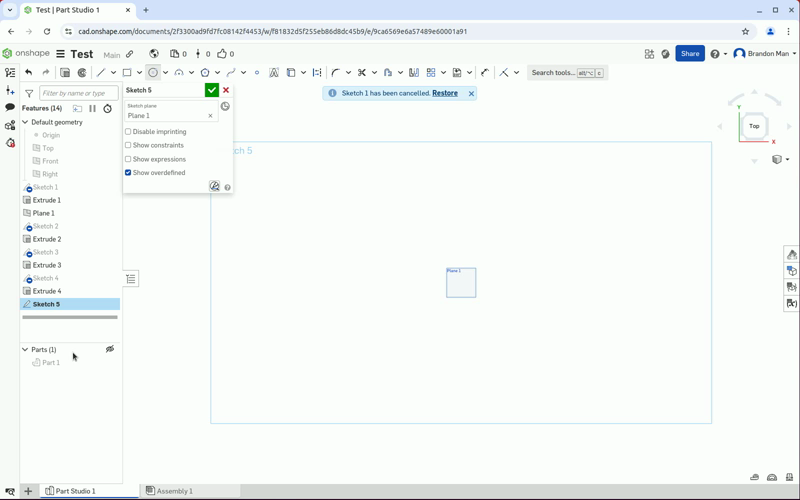
mouse_move(505, 389)
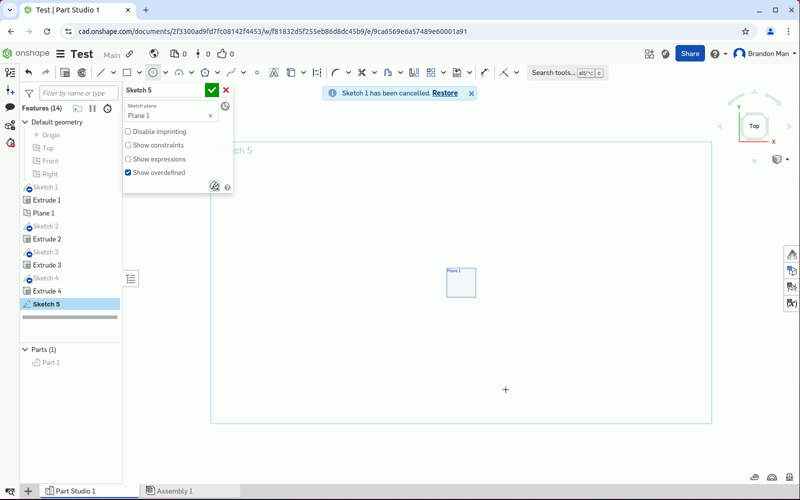
click(505, 389)
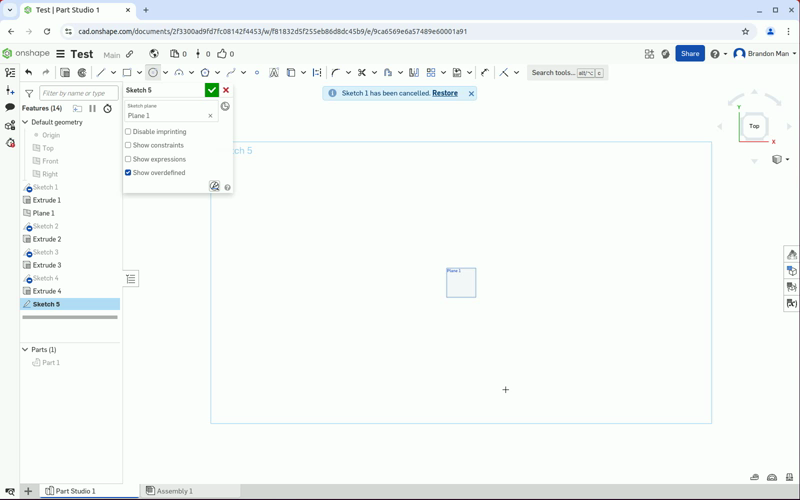
key_up(shift)
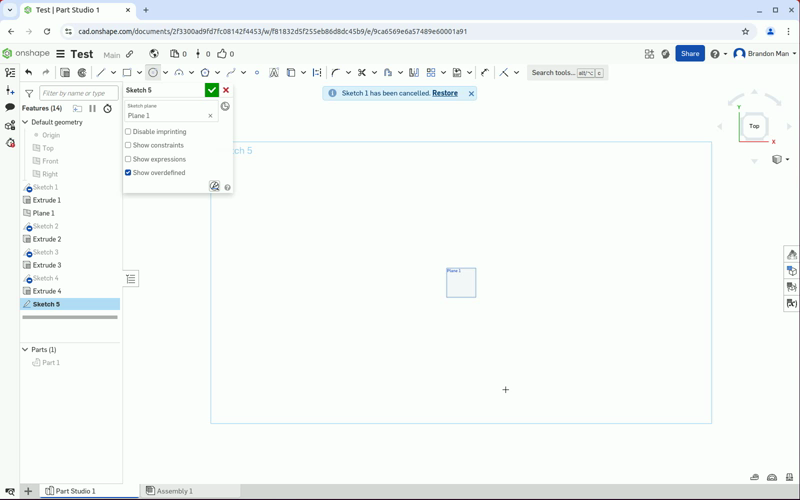
mouse_move(508, 389)
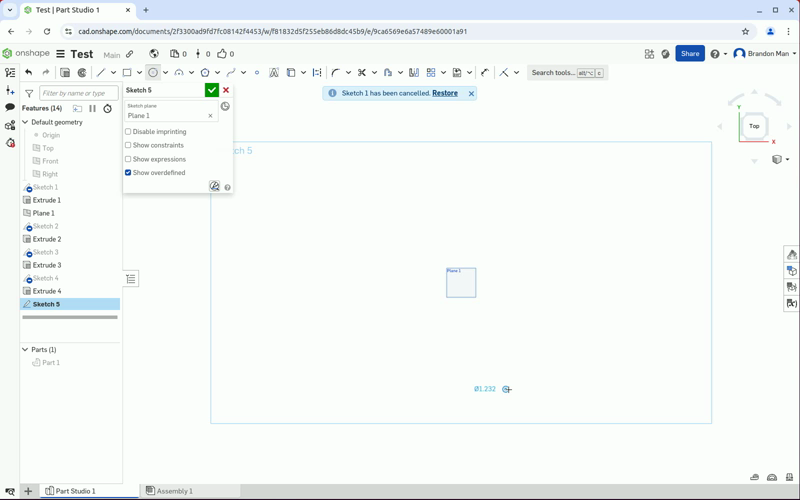
click(508, 389)
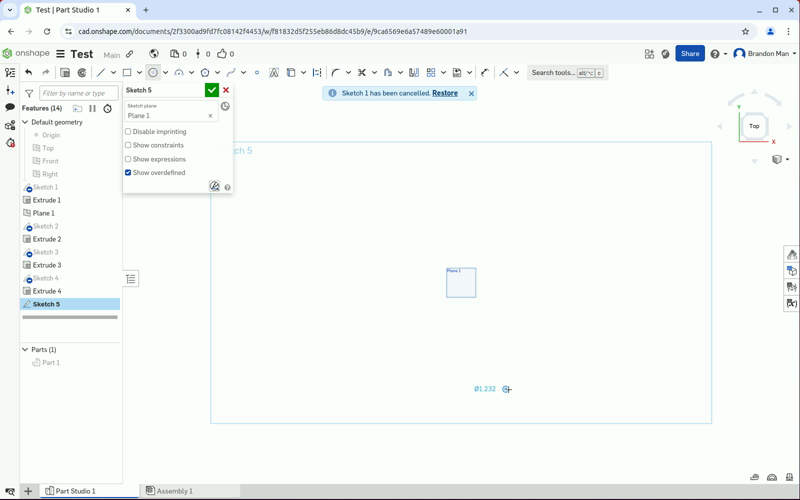
key(esc)
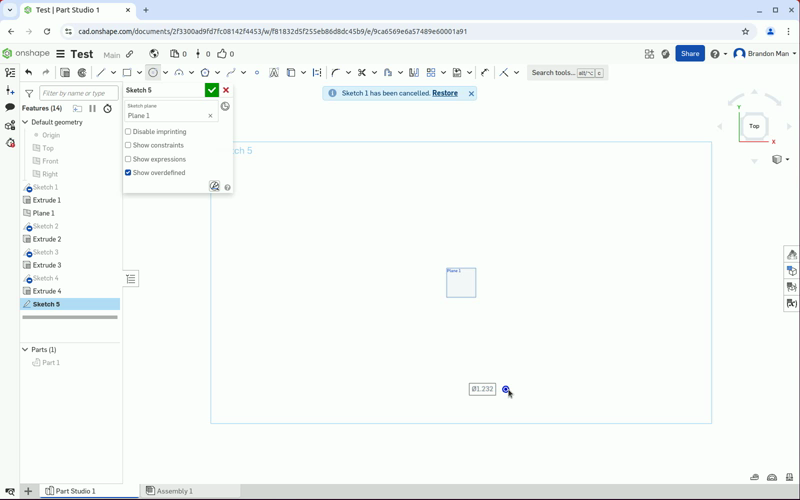
mouse_move(505, 389)
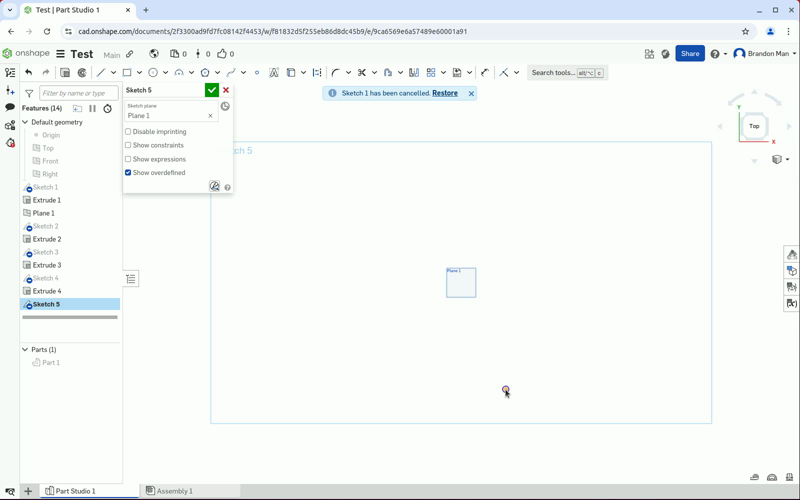
scroll(6)
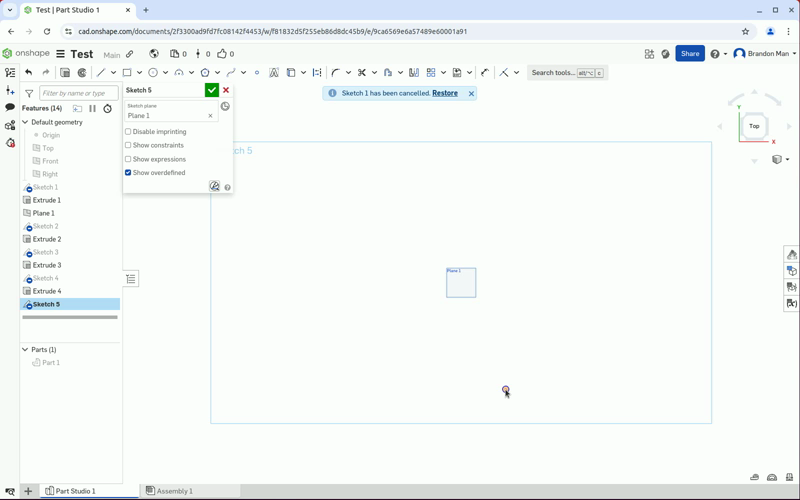
scroll(6)
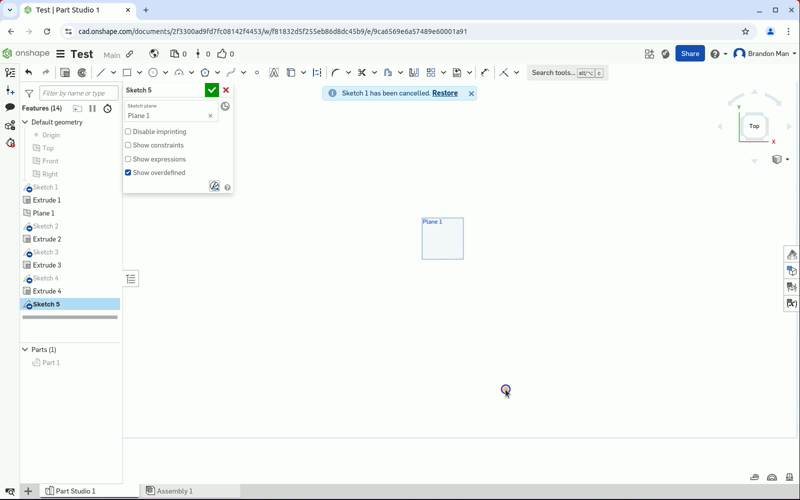
scroll(6)
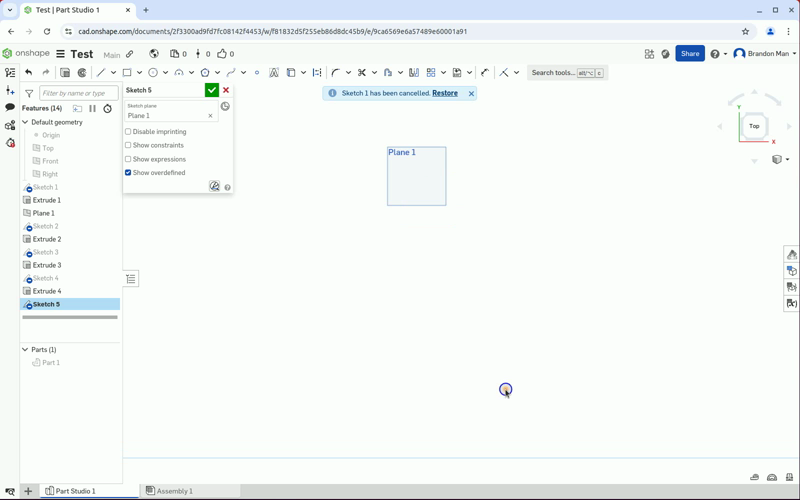
scroll(6)
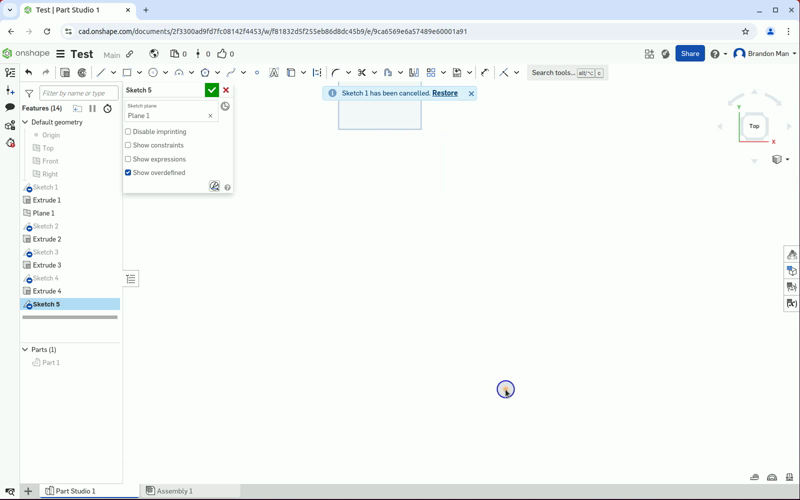
scroll(6)
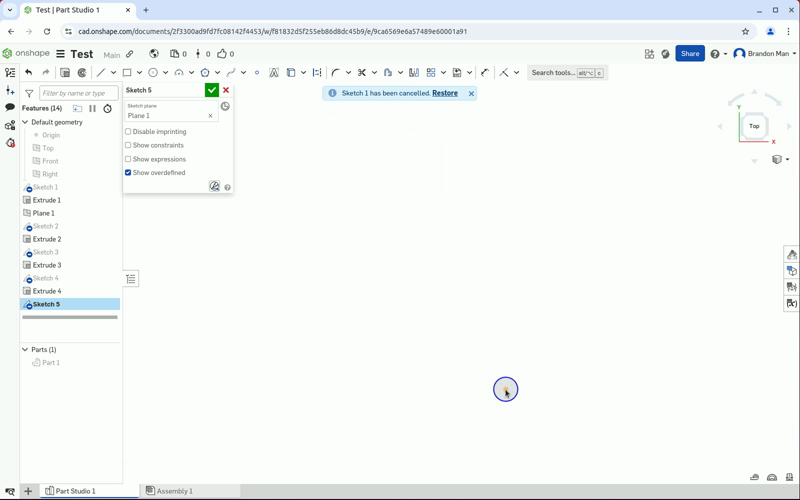
scroll(6)
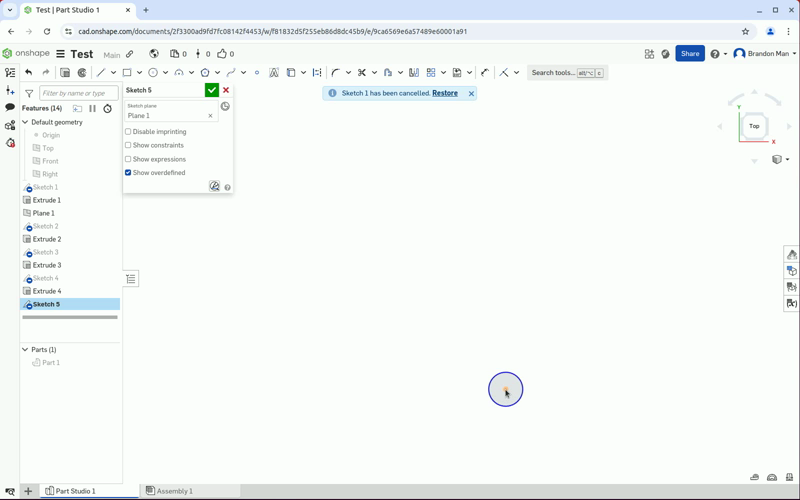
scroll(6)
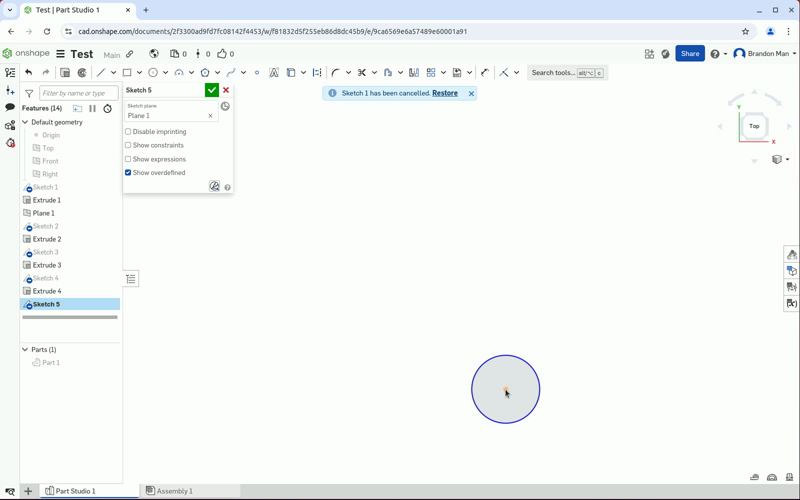
click(505, 389)
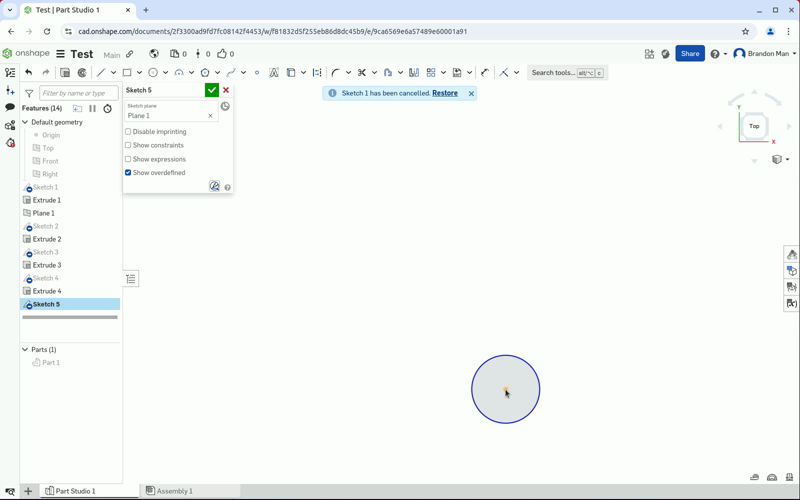
scroll(-6)
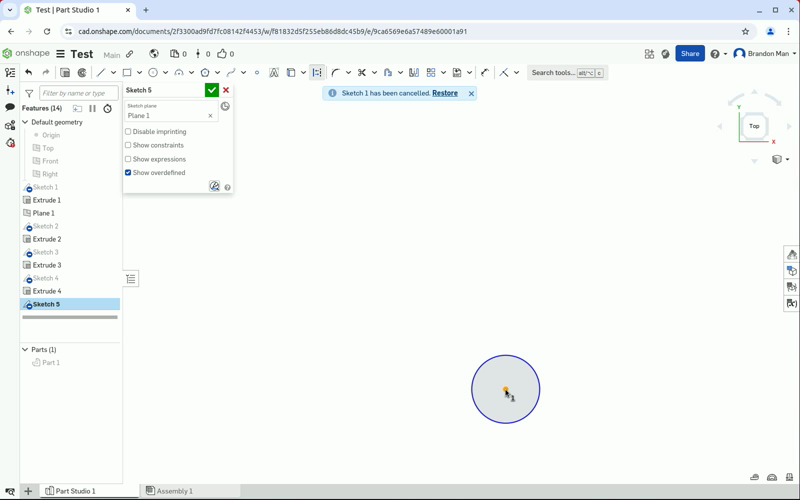
scroll(-6)
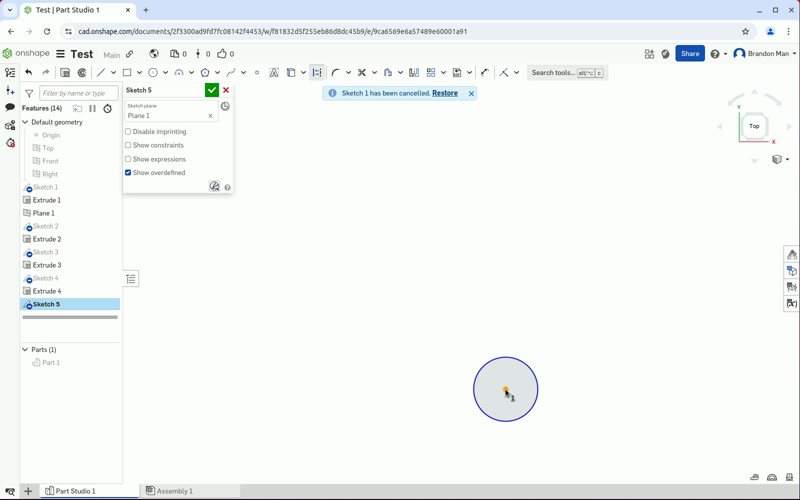
scroll(-6)
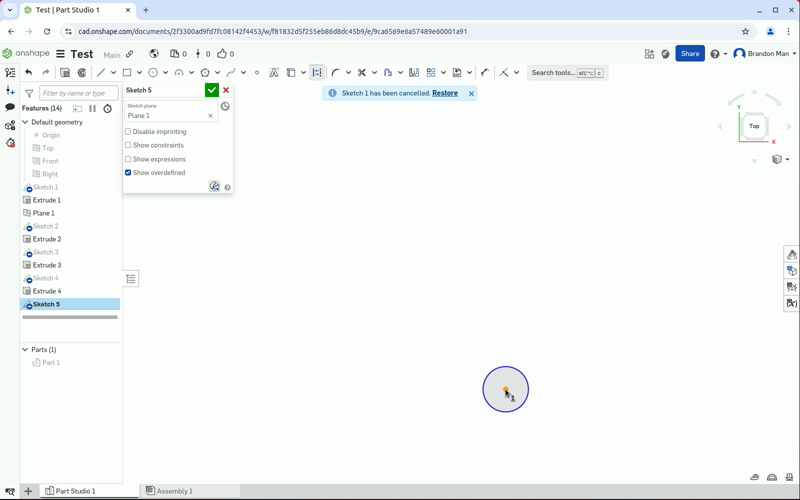
scroll(-6)
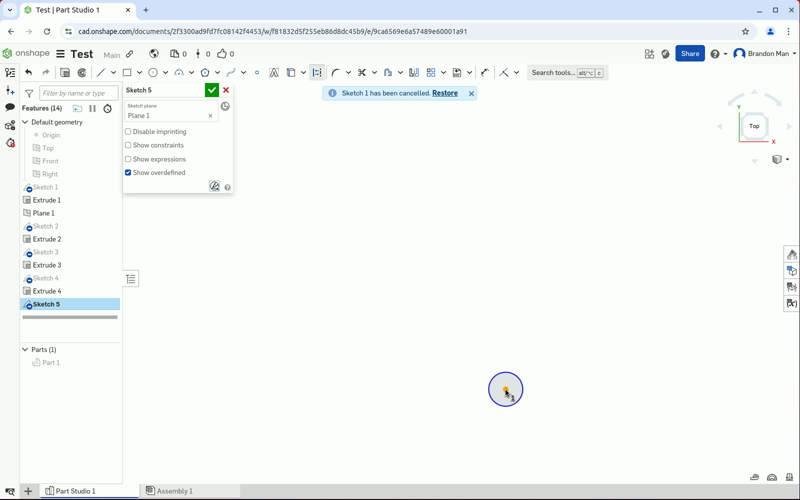
scroll(-6)
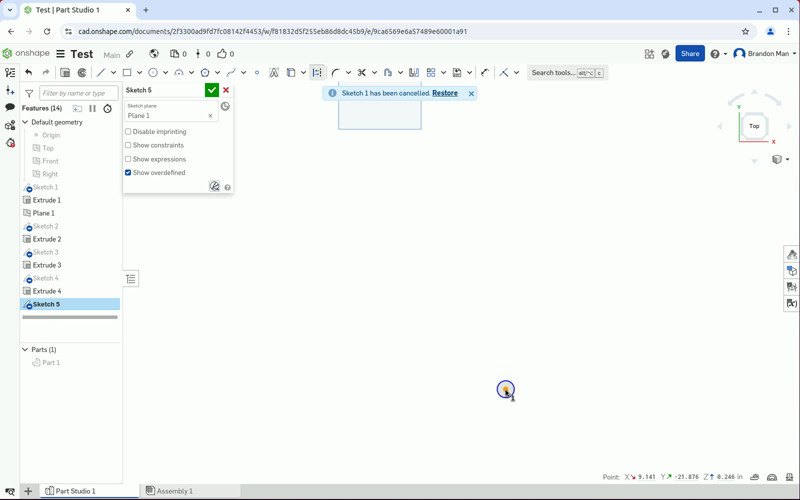
scroll(-6)
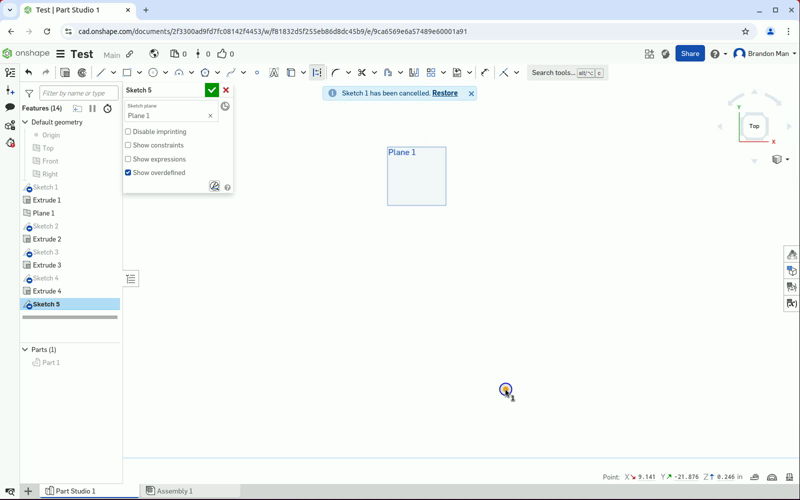
scroll(-6)
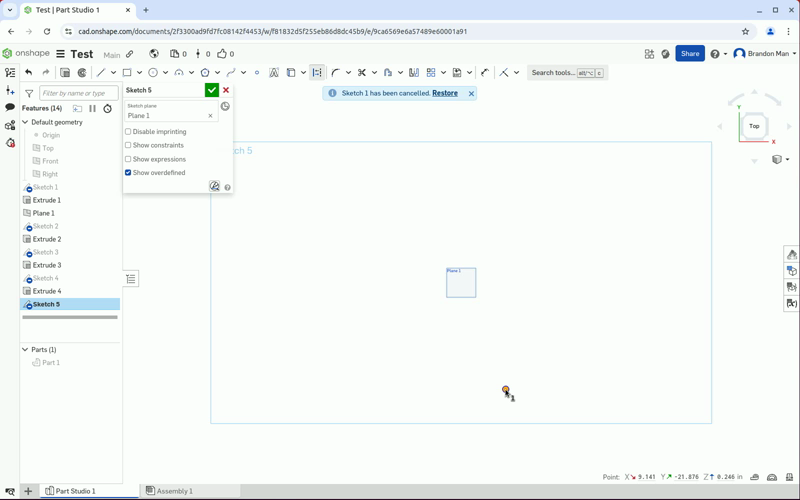
mouse_move(73, 352)
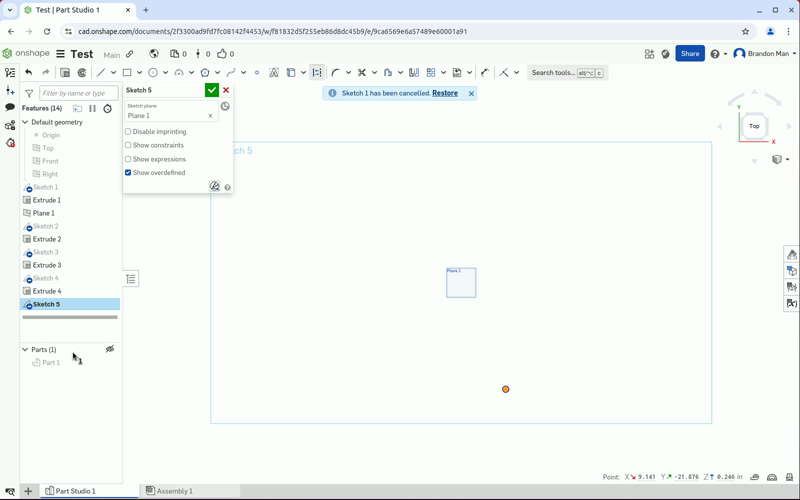
key(shift+y)
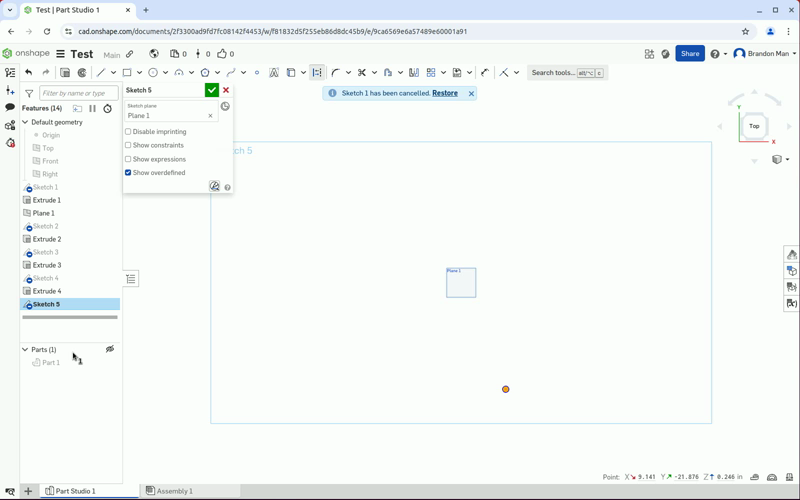
key(shift+e)
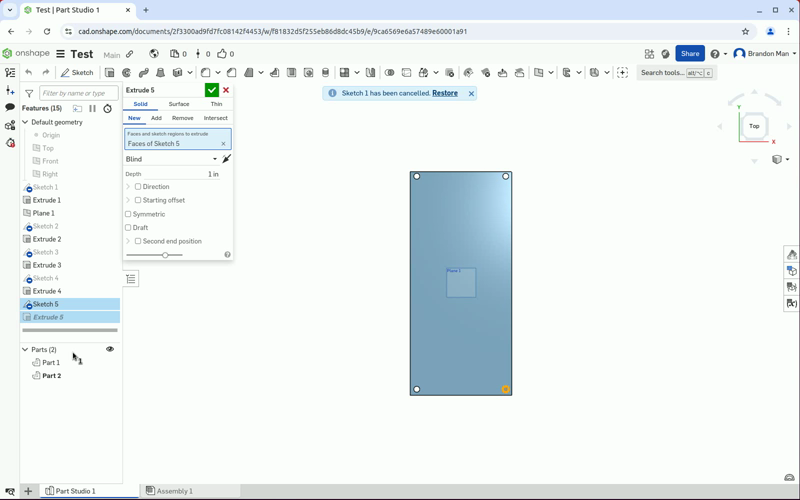
mouse_move(143, 106)
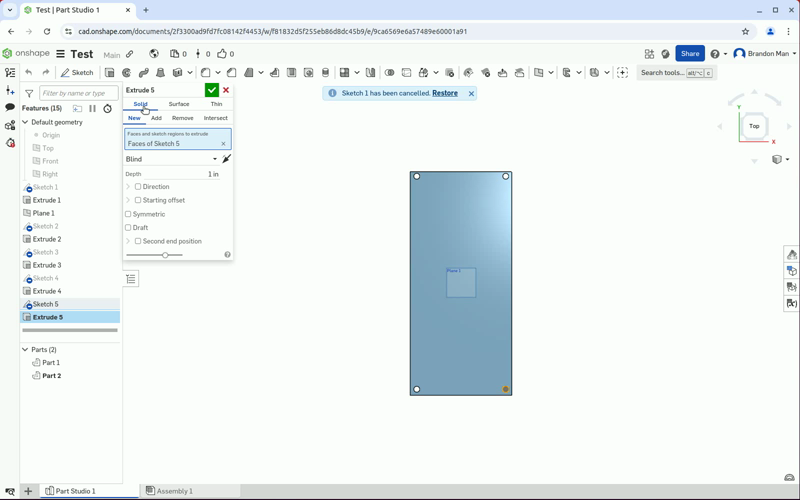
click(143, 106)
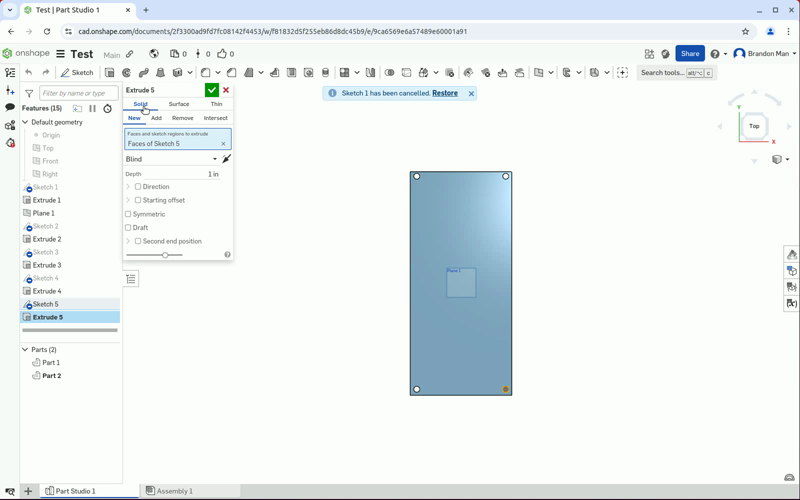
mouse_move(186, 120)
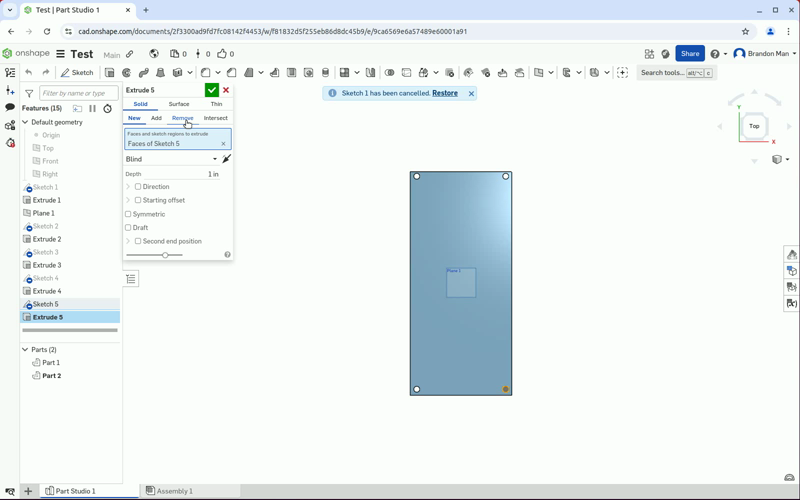
click(186, 120)
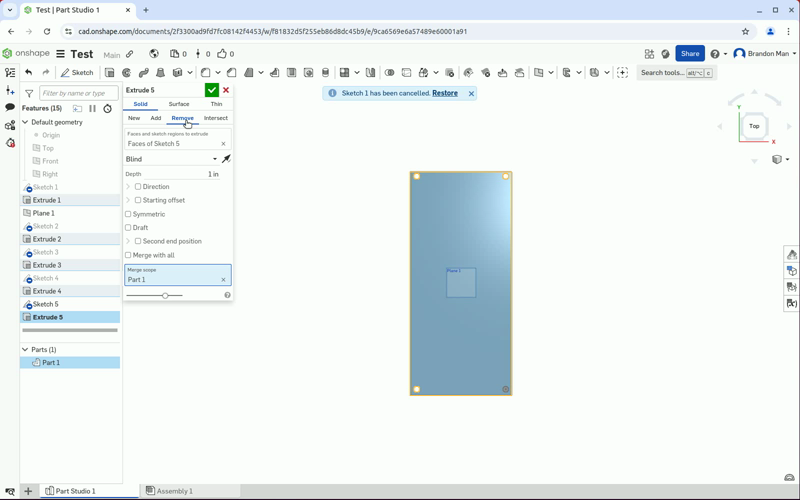
key(tab, 4)
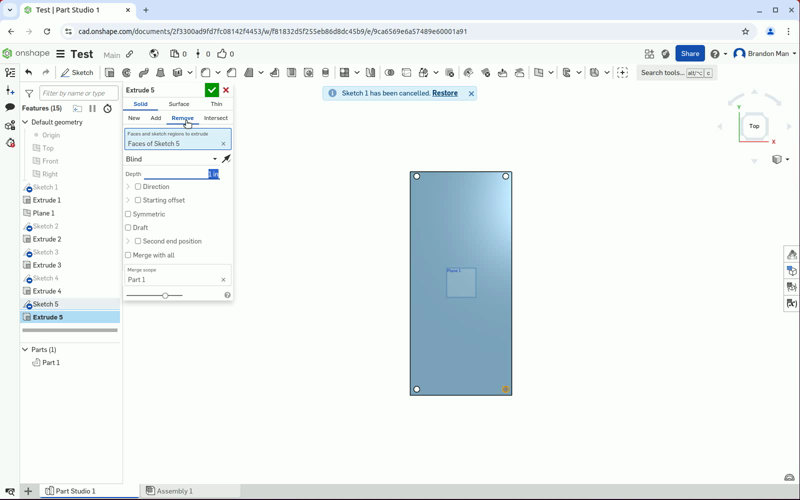
text(3.37)
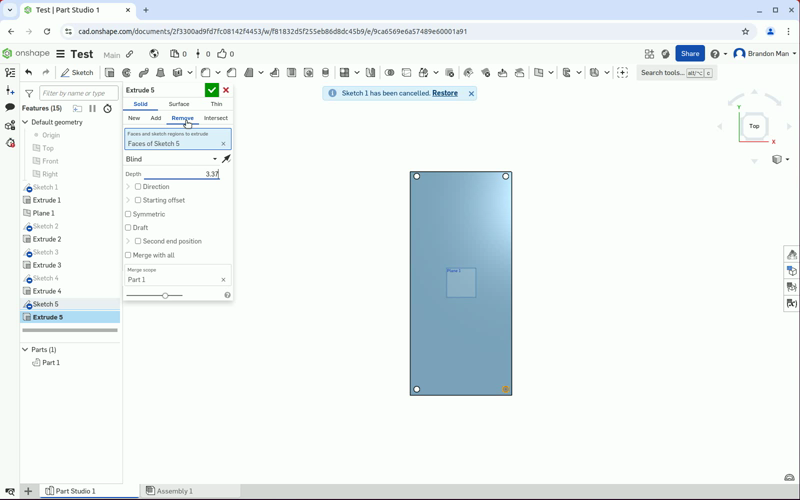
key(tab, 6)
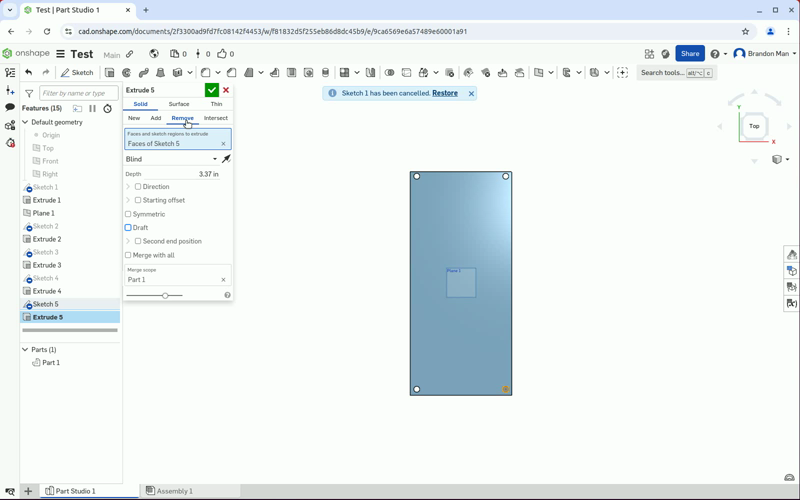
key(space)
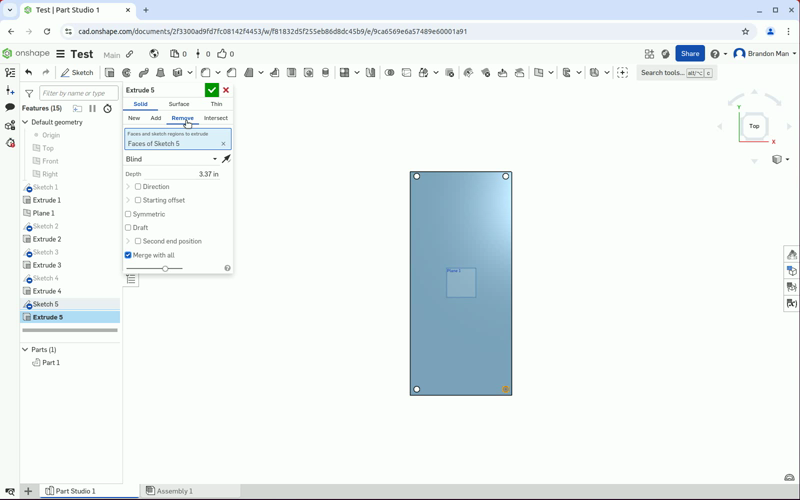
key(enter)
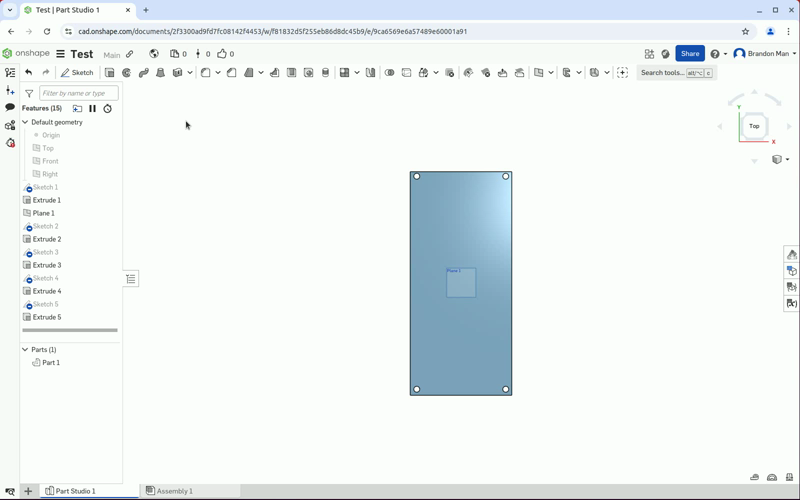
key(shift+h)
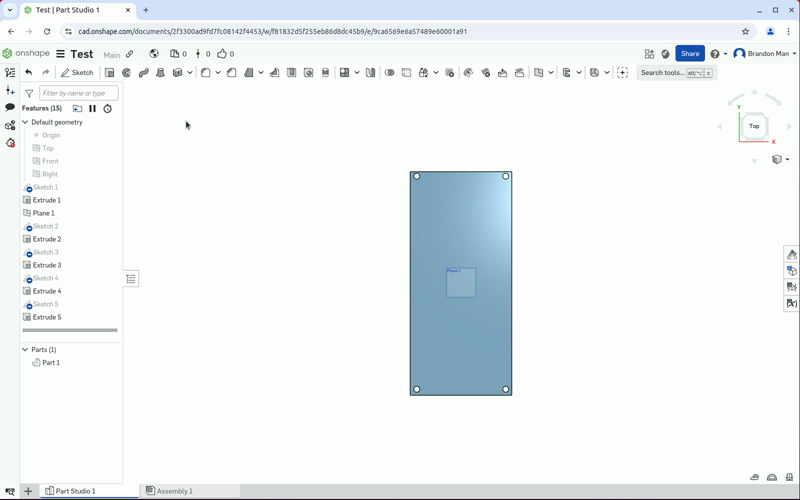
key(shift+h)
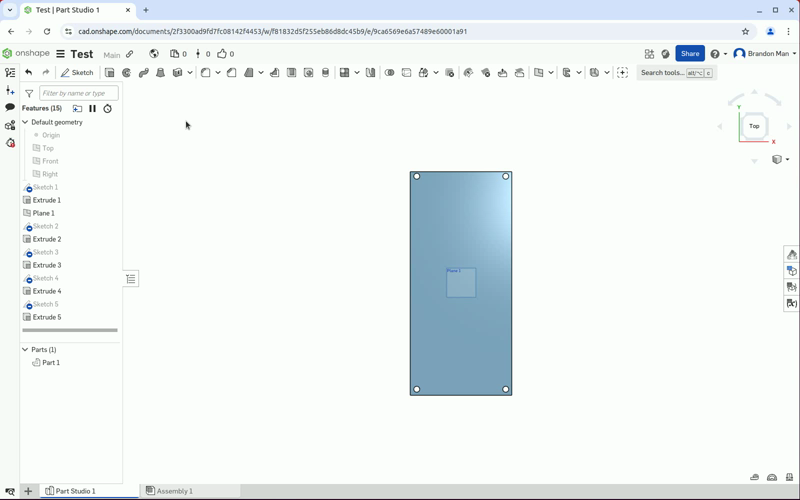
key(shift+7)
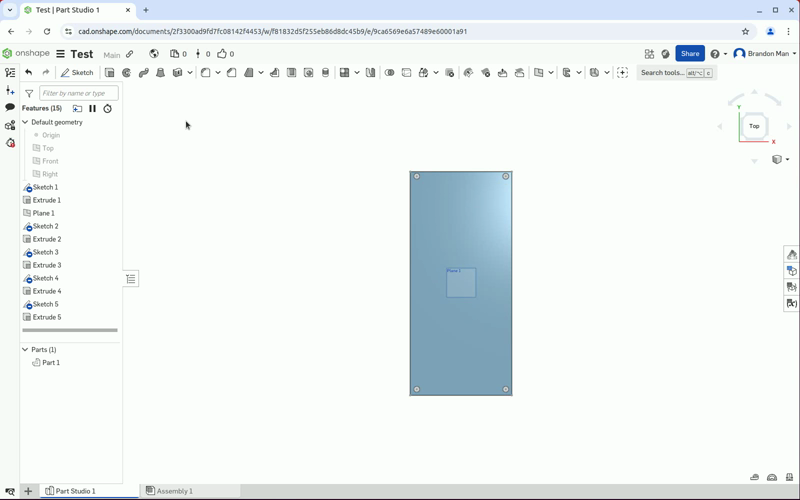
key(up, 3)
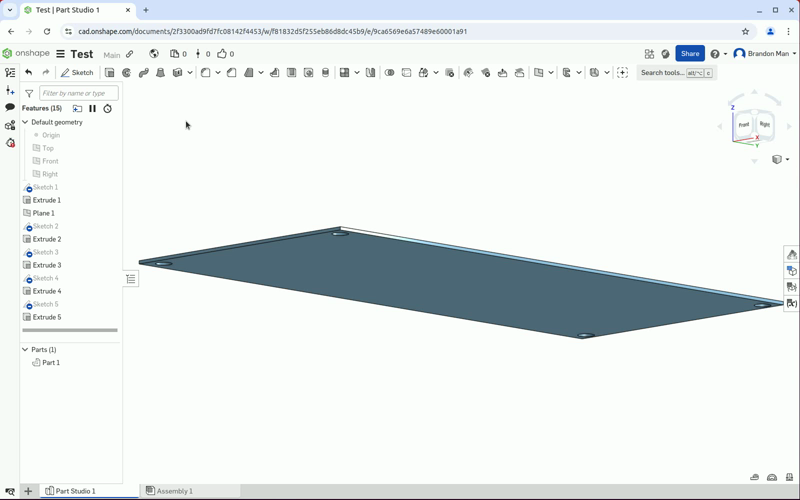
key(left, 3)
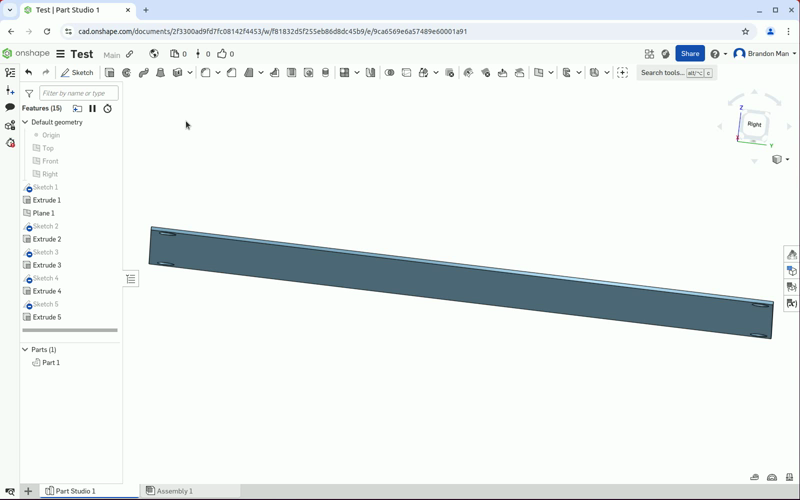
key(right, 3)
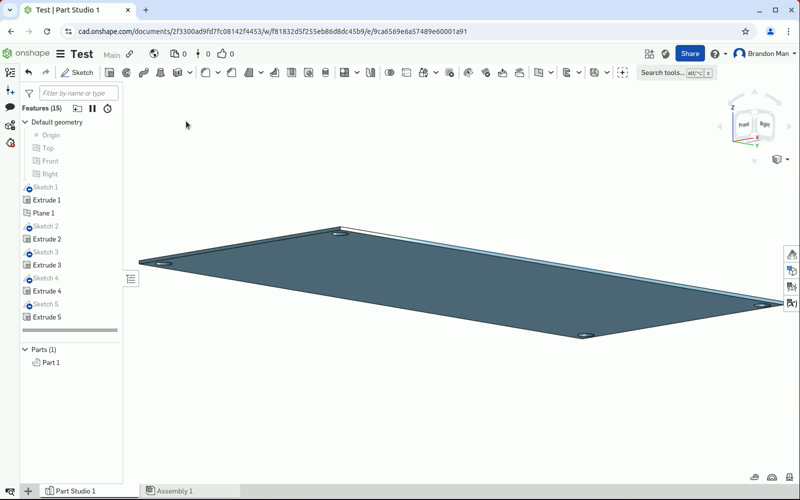
key(down, 3)
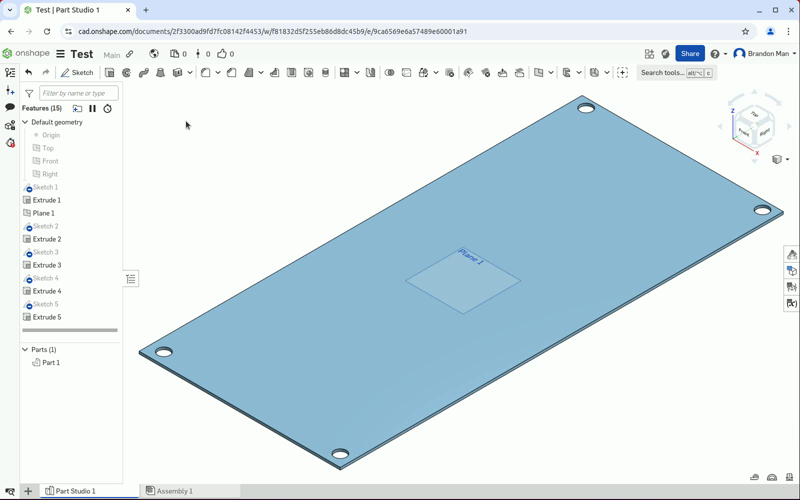
mouse_move(73, 189)
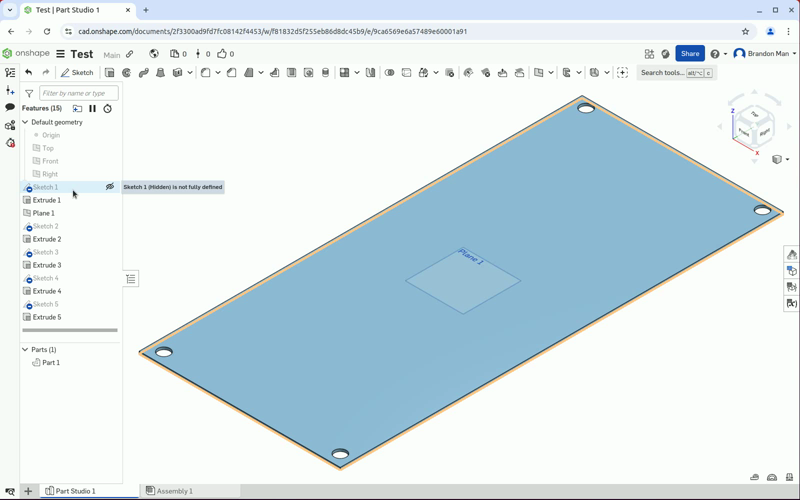
click(73, 189)